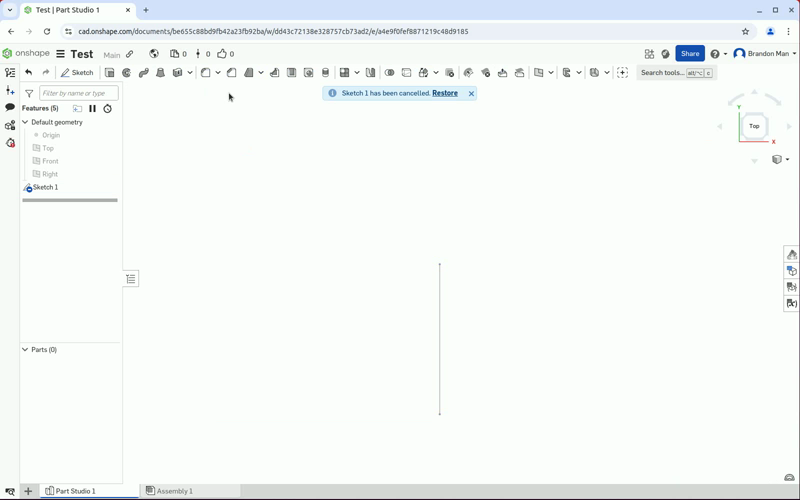
key(shift+h)
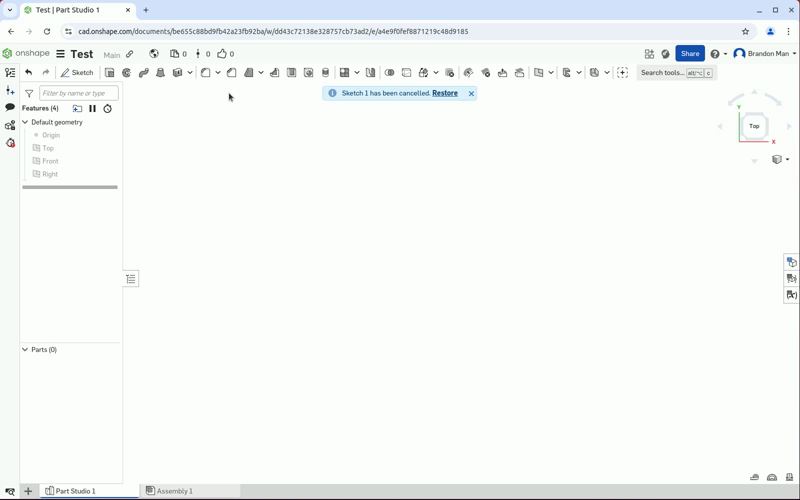
mouse_move(73, 352)
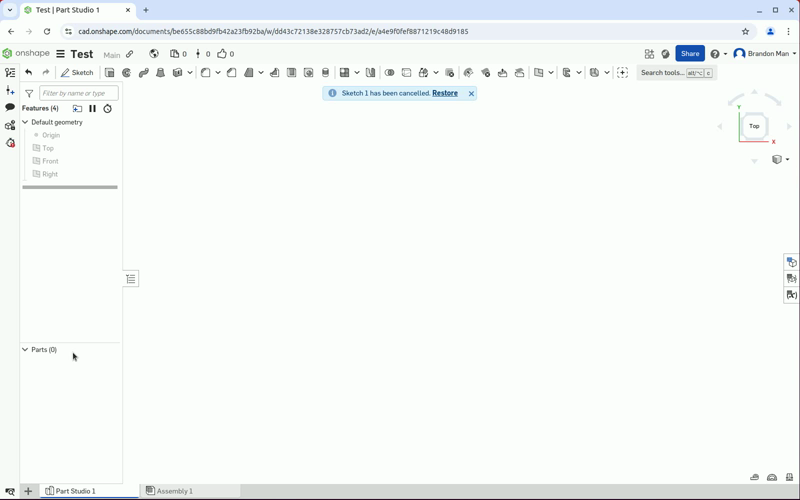
key(y)
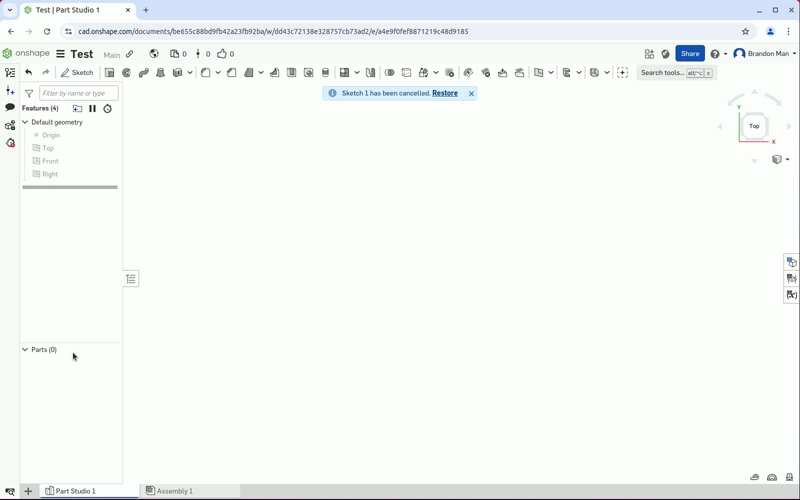
key(shift+p)
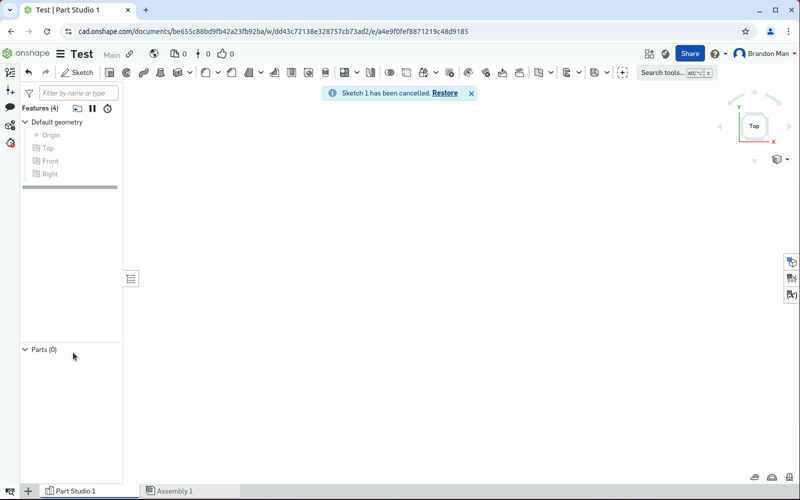
key(space)
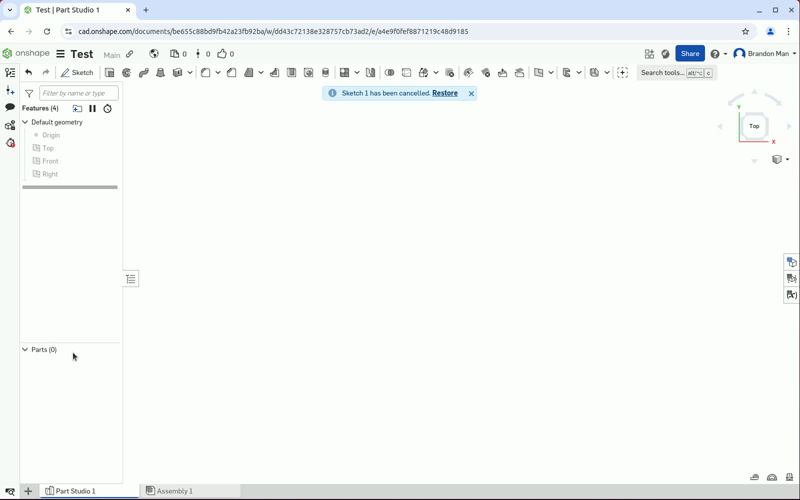
key_down(shift)
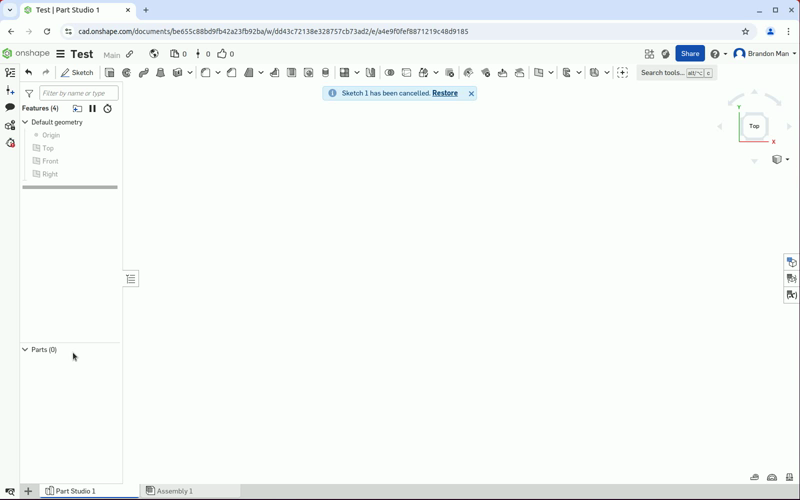
key(up)
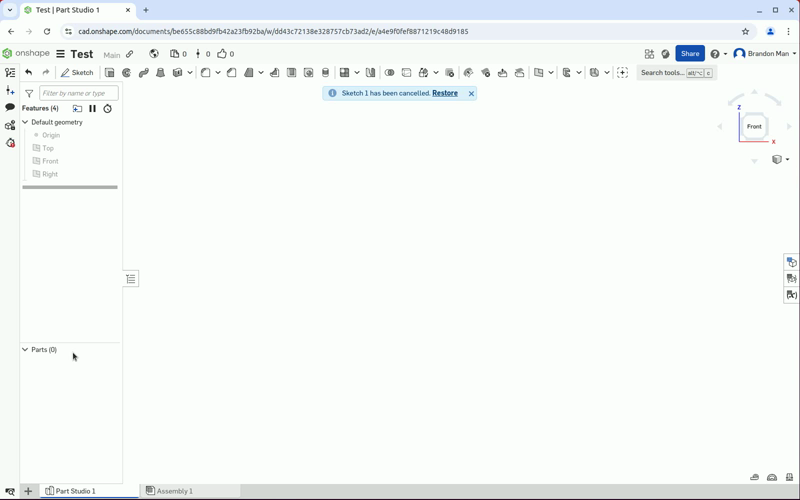
key_up(shift)
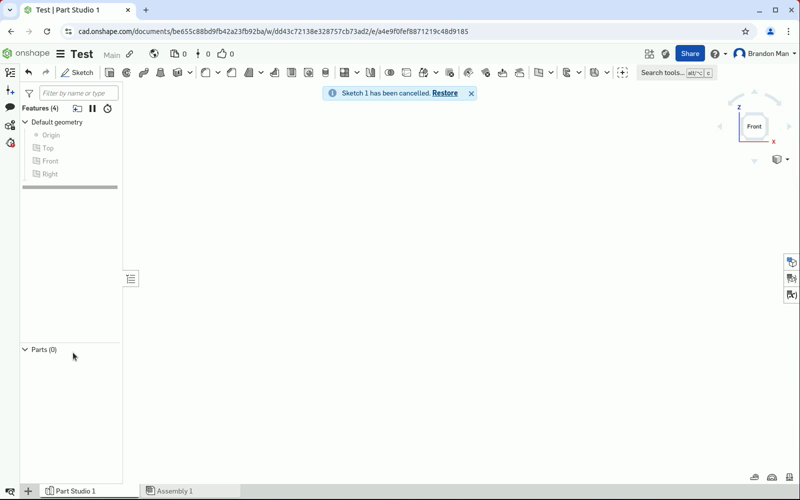
mouse_move(73, 352)
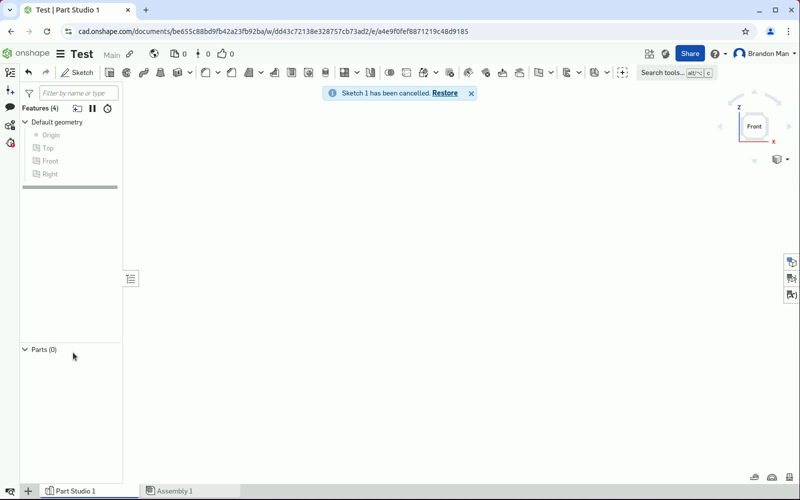
key(shift+y)
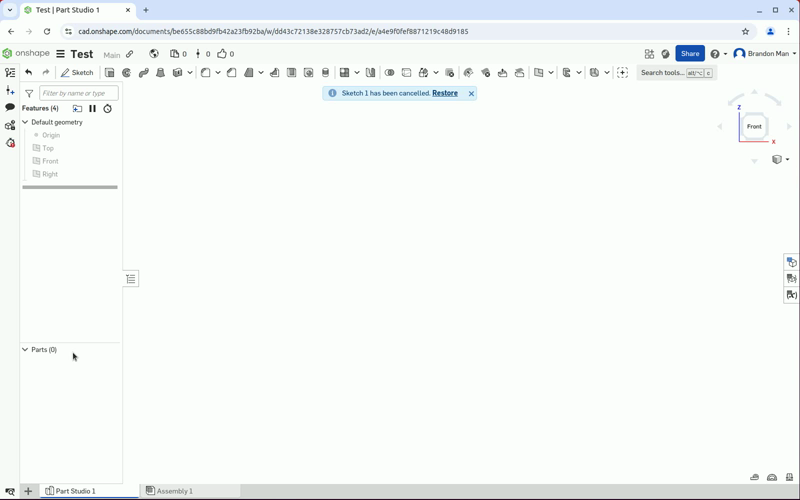
key(shift+s)
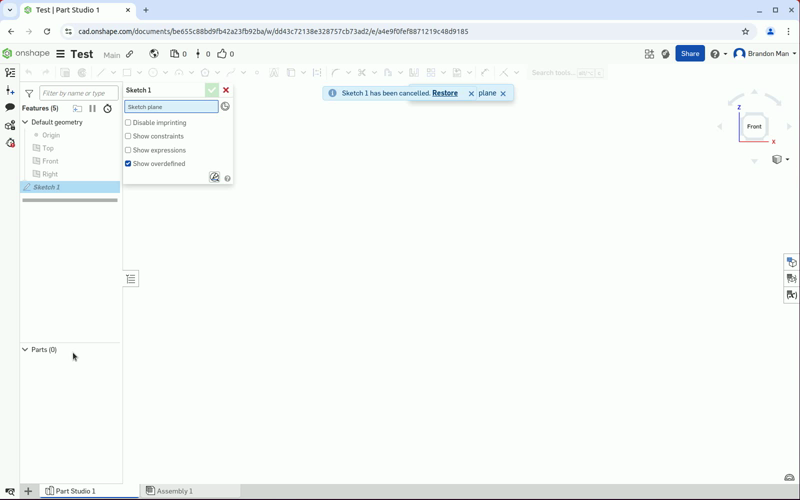
mouse_move(73, 163)
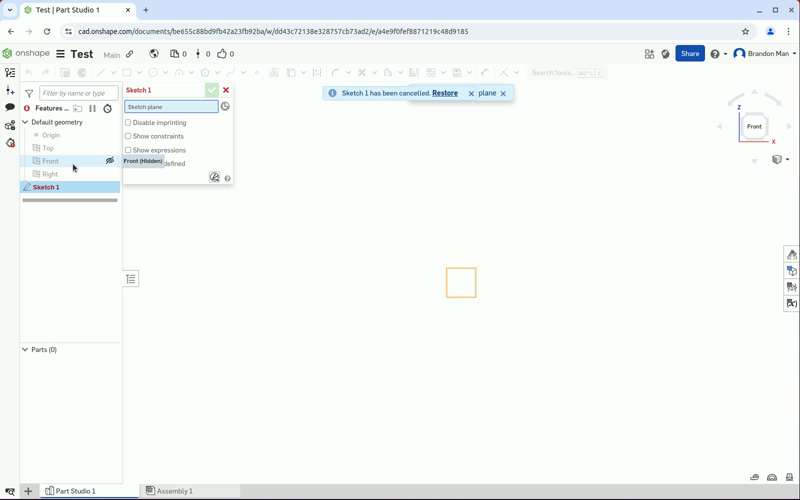
click(73, 163)
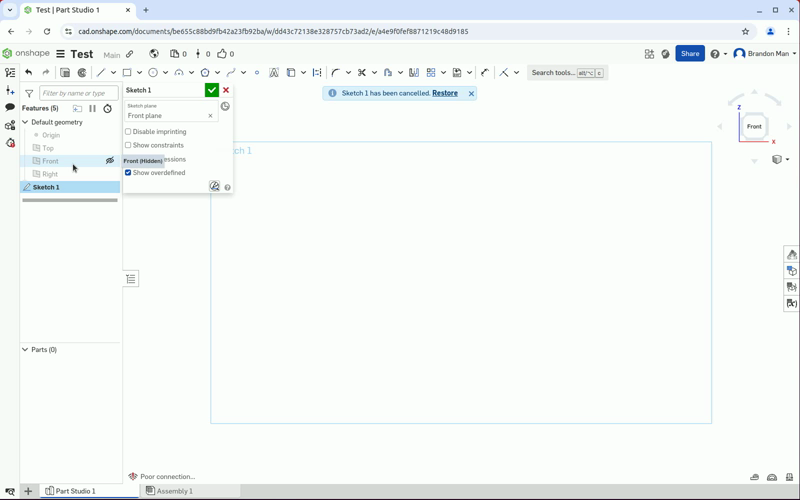
mouse_move(73, 352)
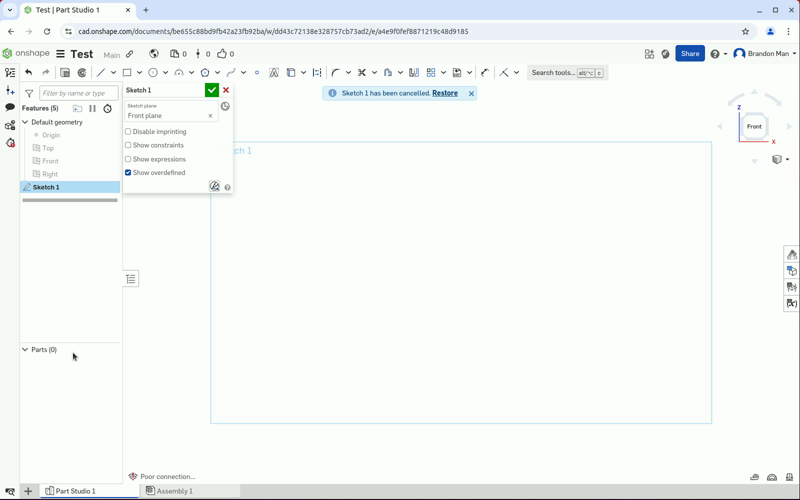
key(y)
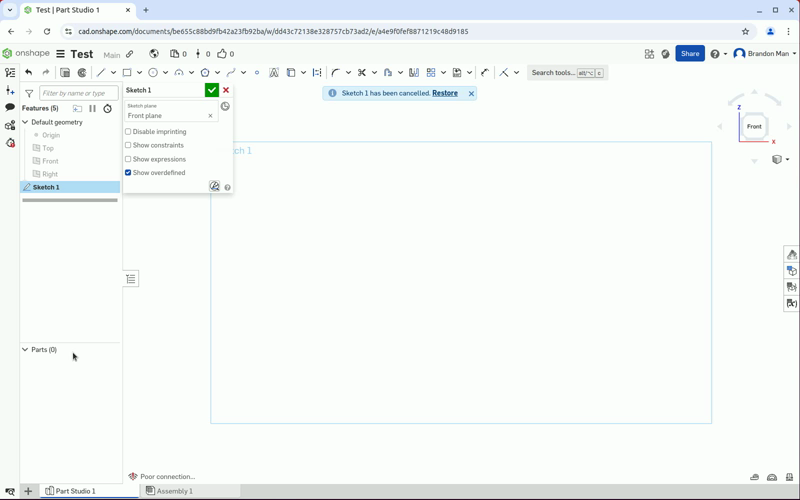
key(l)
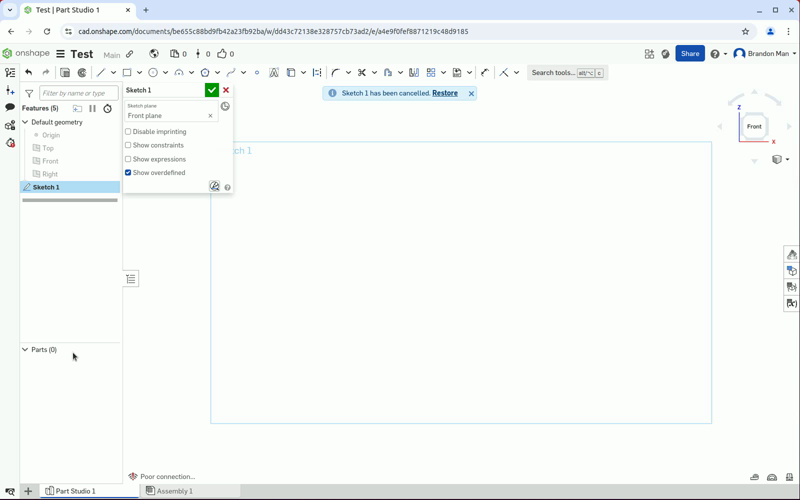
key_down(shift)
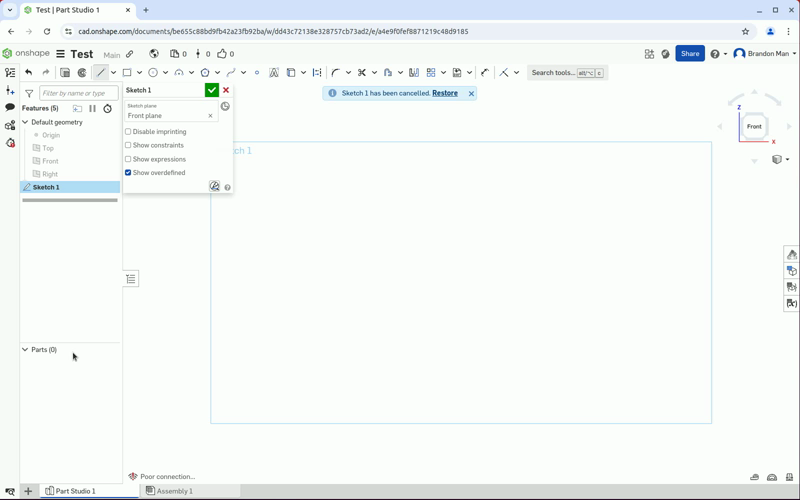
mouse_move(348, 387)
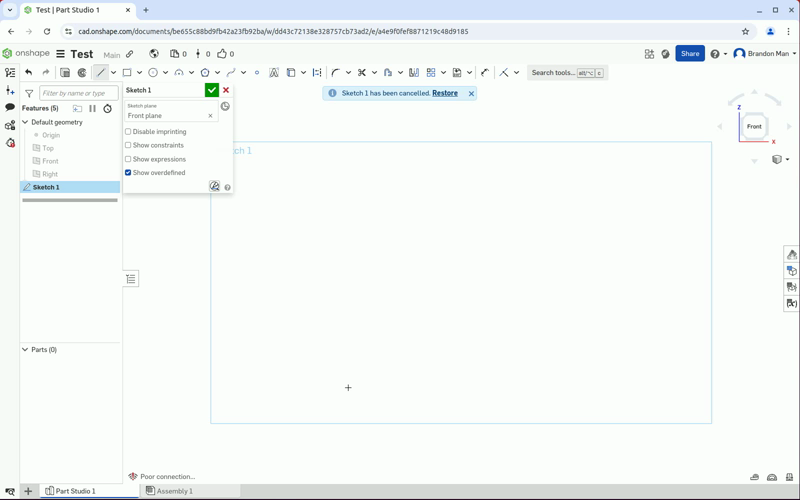
click(348, 387)
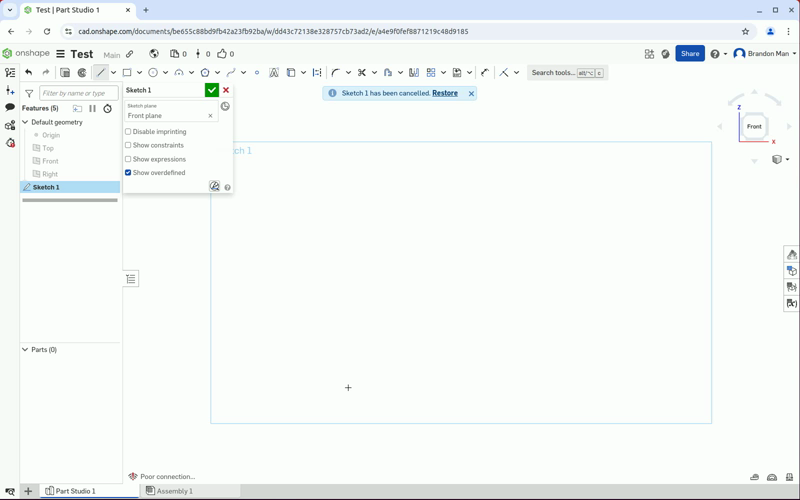
key_up(shift)
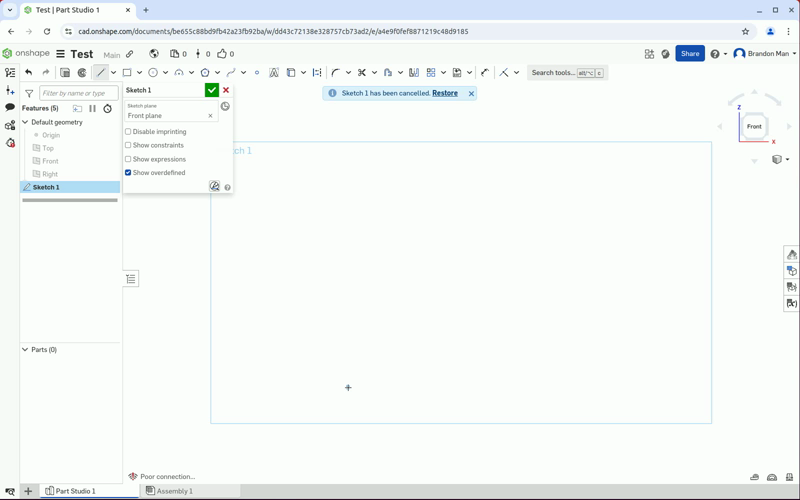
key_down(shift)
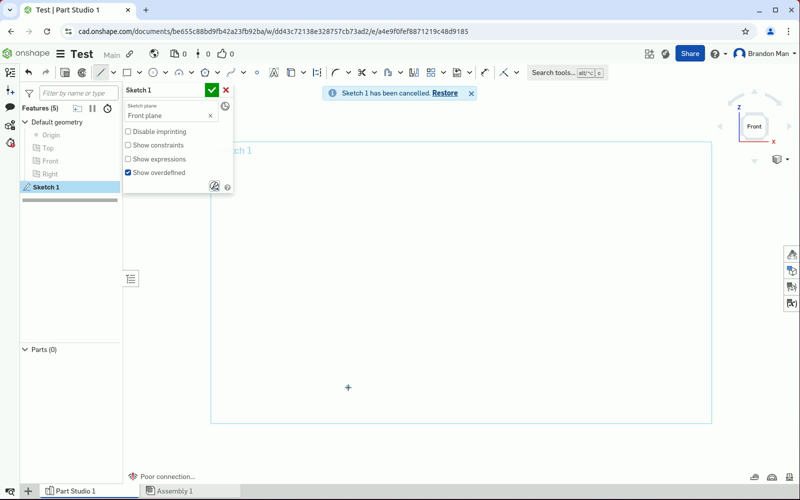
mouse_move(572, 387)
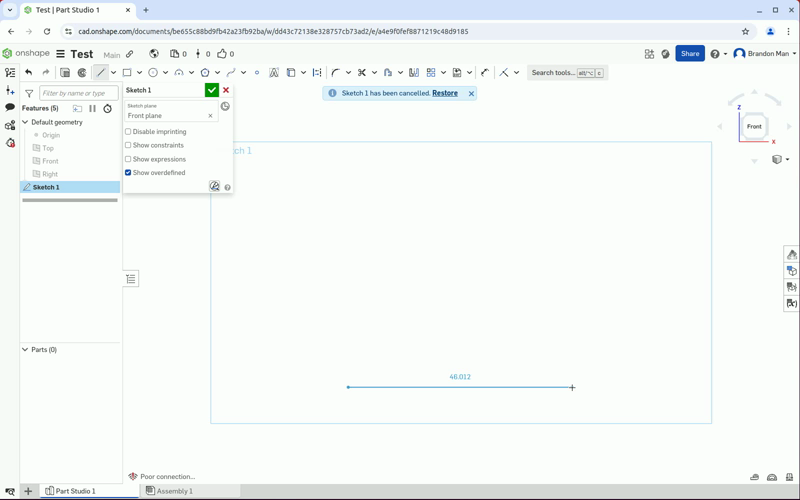
click(572, 387)
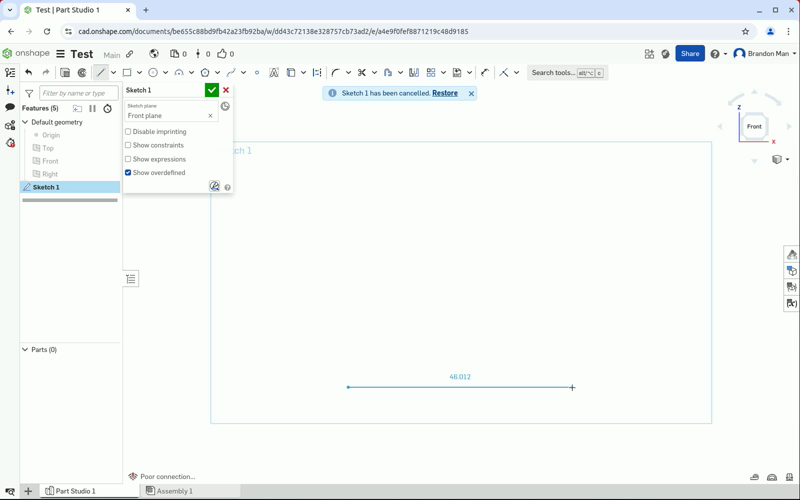
key_up(shift)
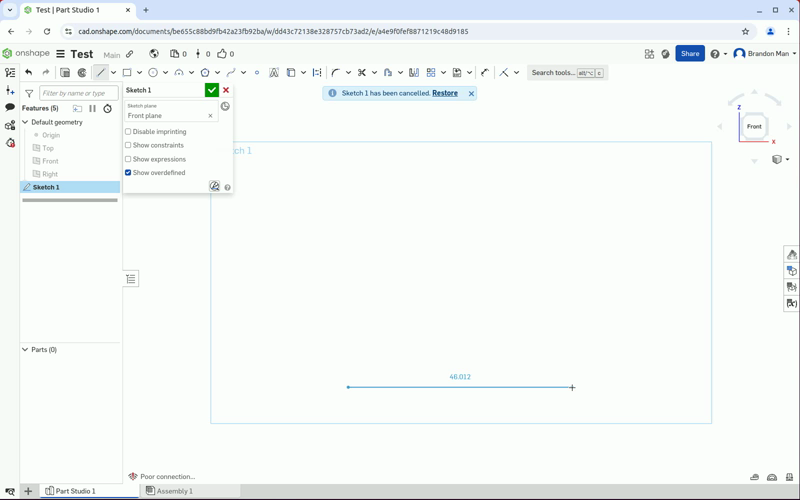
key_down(shift)
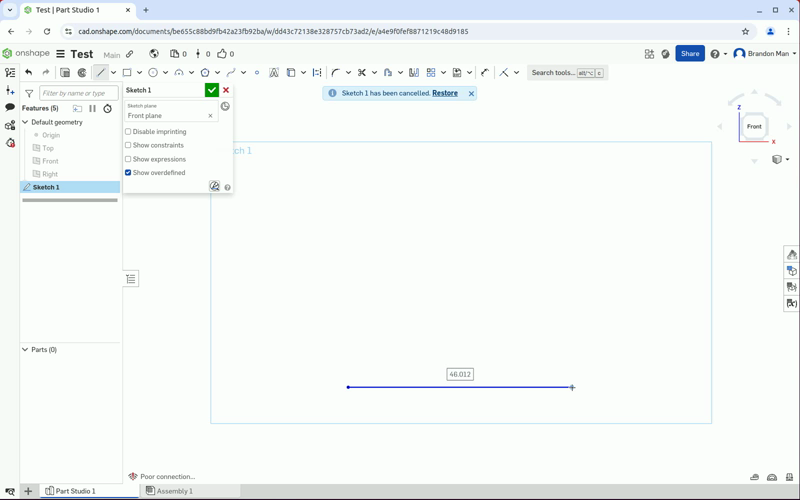
mouse_move(572, 179)
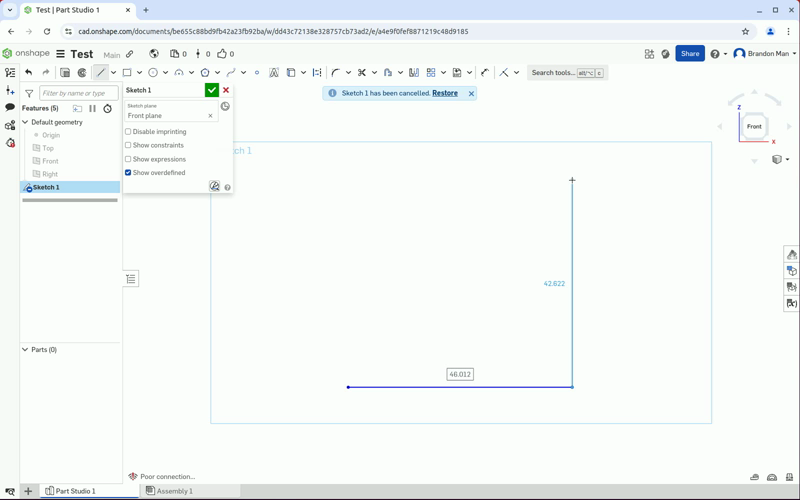
click(572, 179)
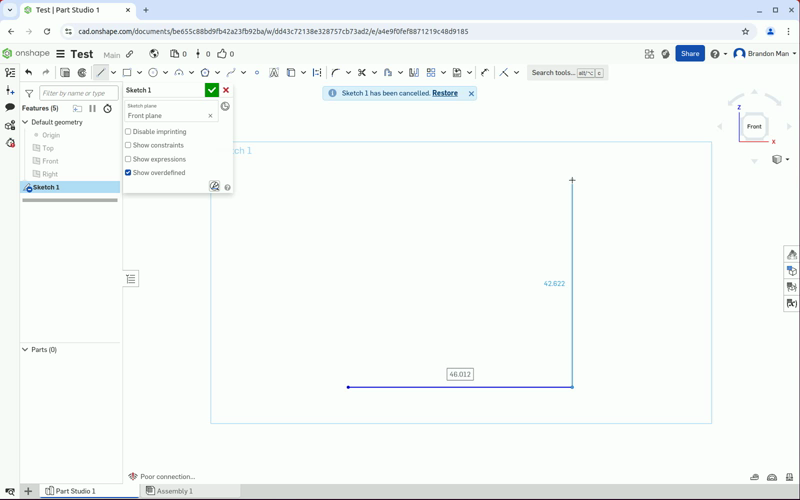
key_up(shift)
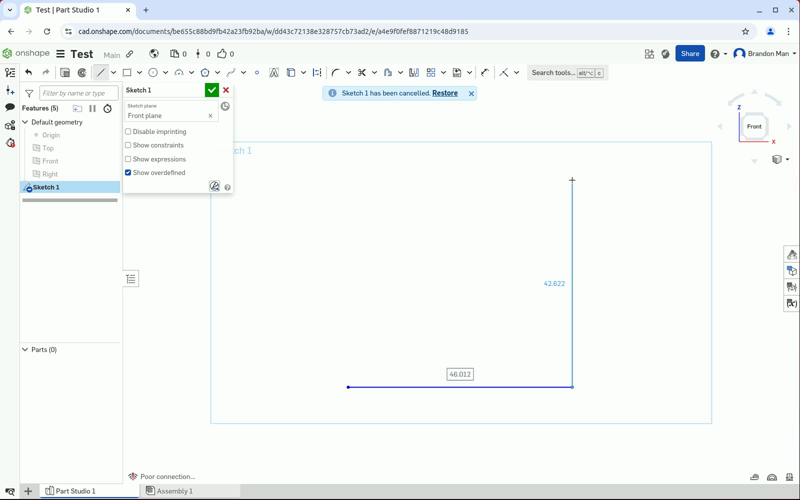
key_down(shift)
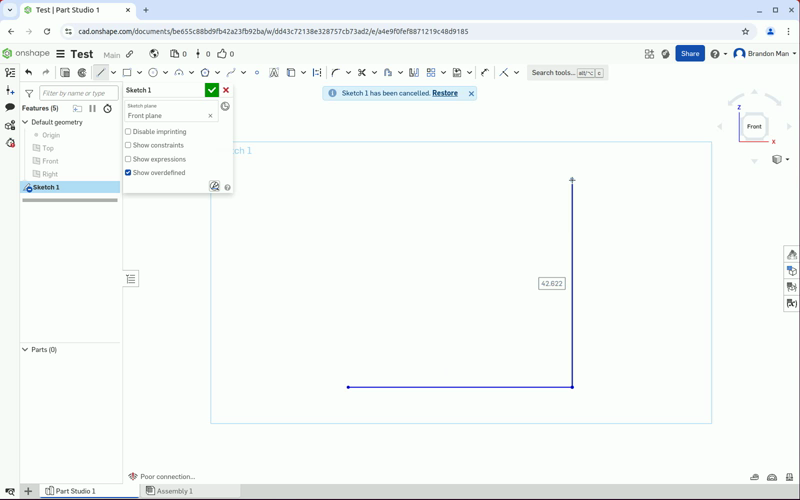
mouse_move(348, 179)
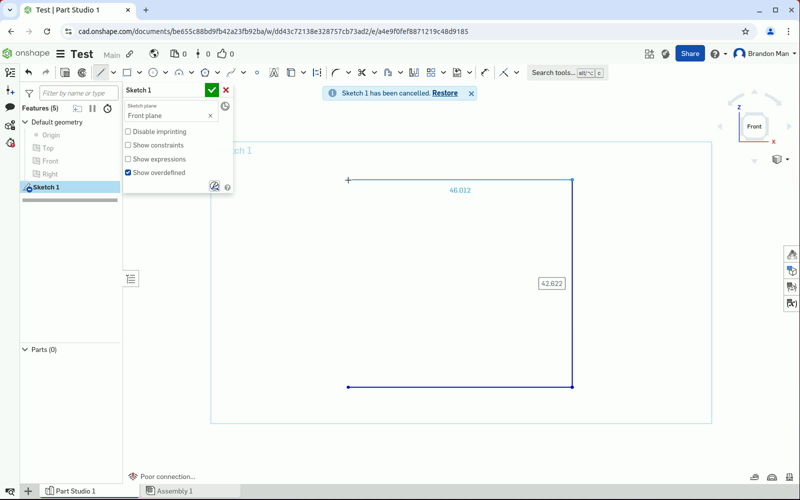
click(348, 179)
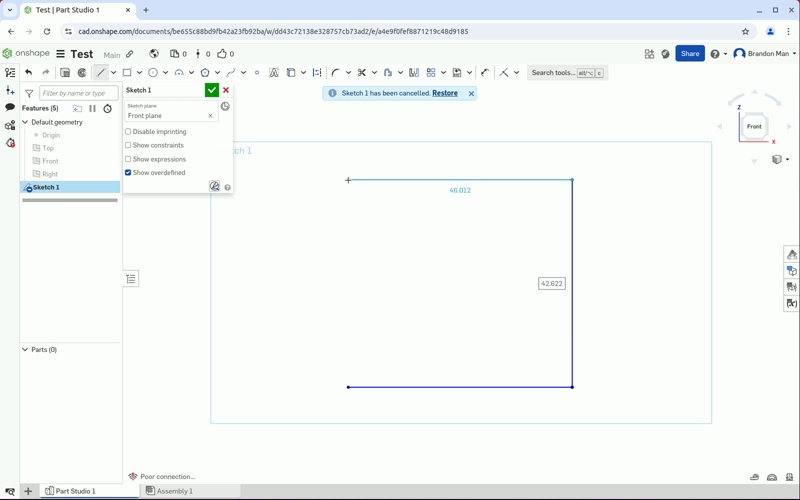
key_up(shift)
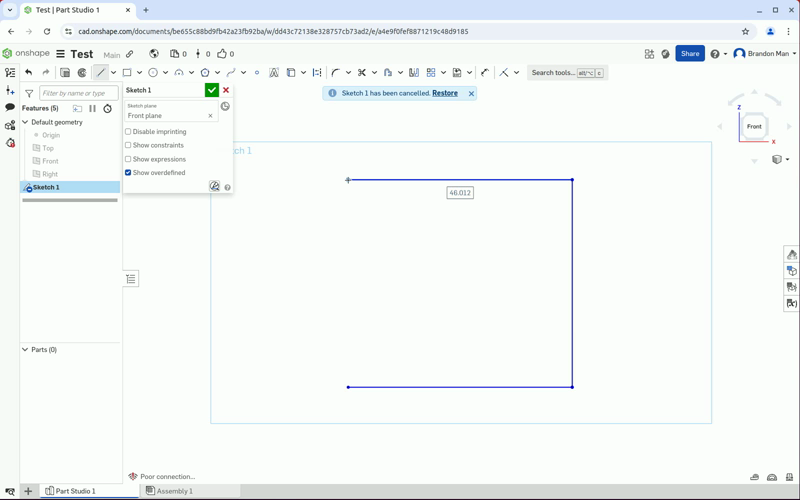
key_down(shift)
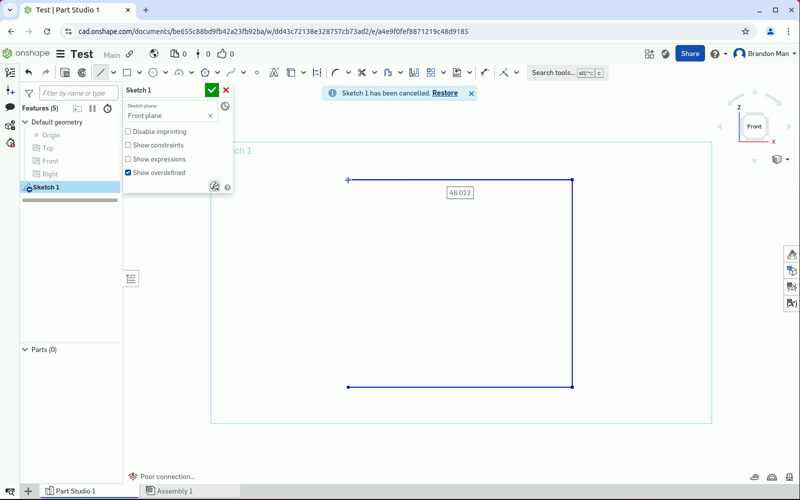
mouse_move(348, 387)
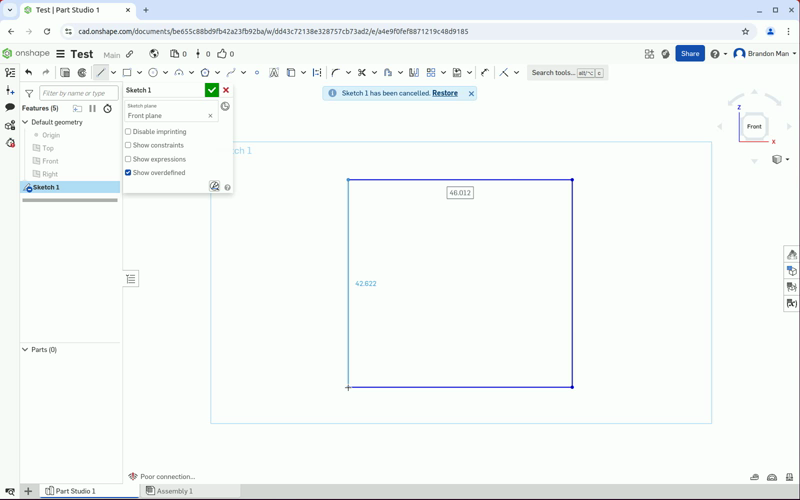
key_up(shift)
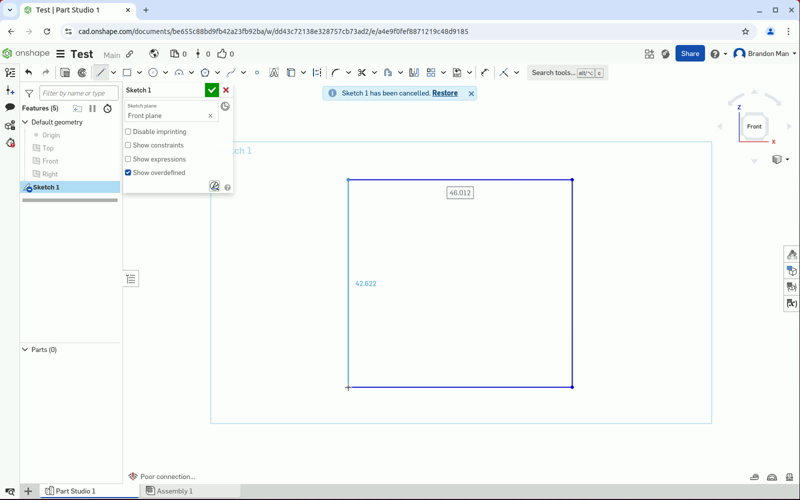
click(348, 387)
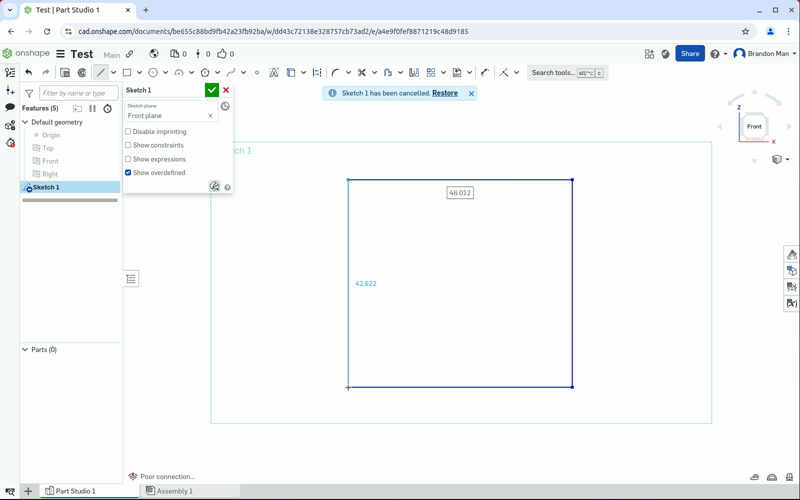
key(esc)
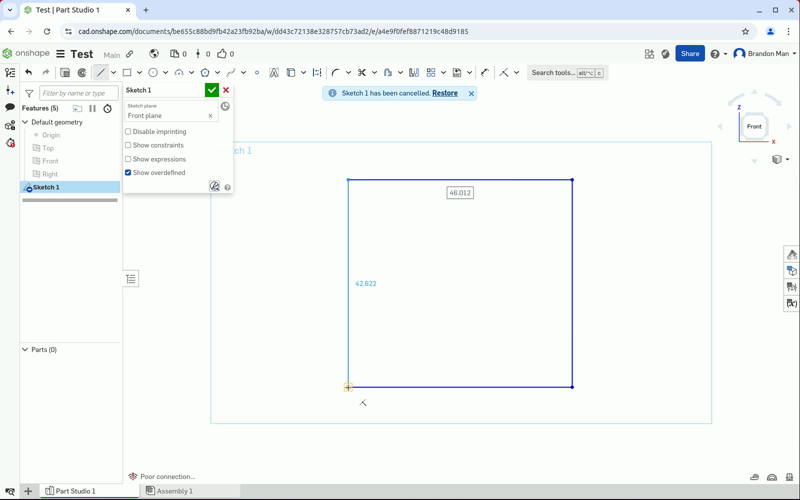
mouse_move(458, 239)
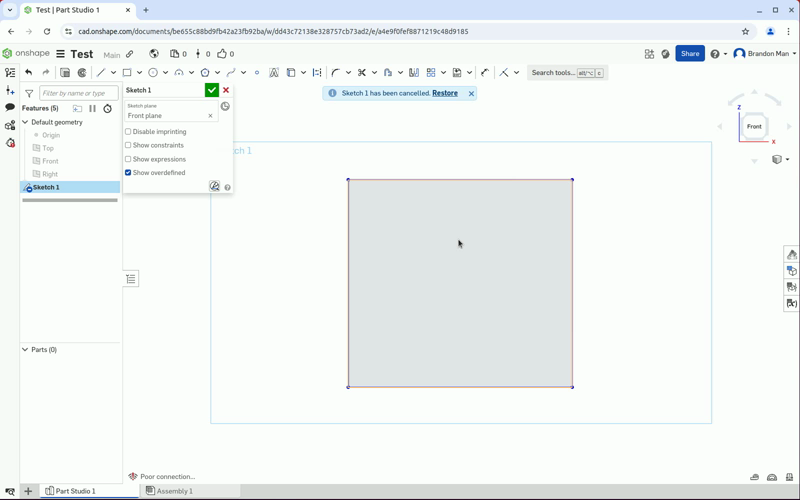
click(458, 239)
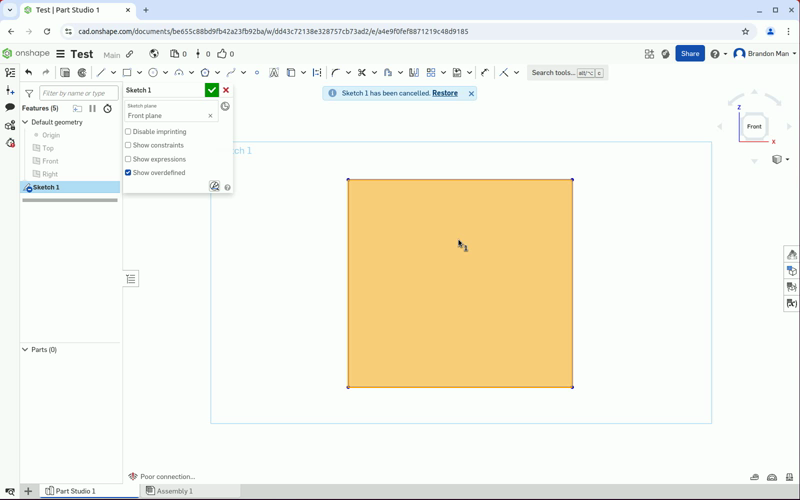
mouse_move(73, 352)
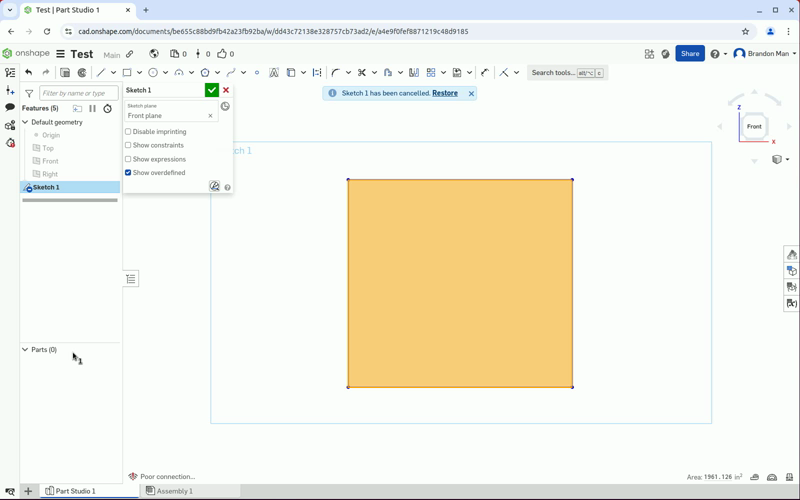
key(shift+y)
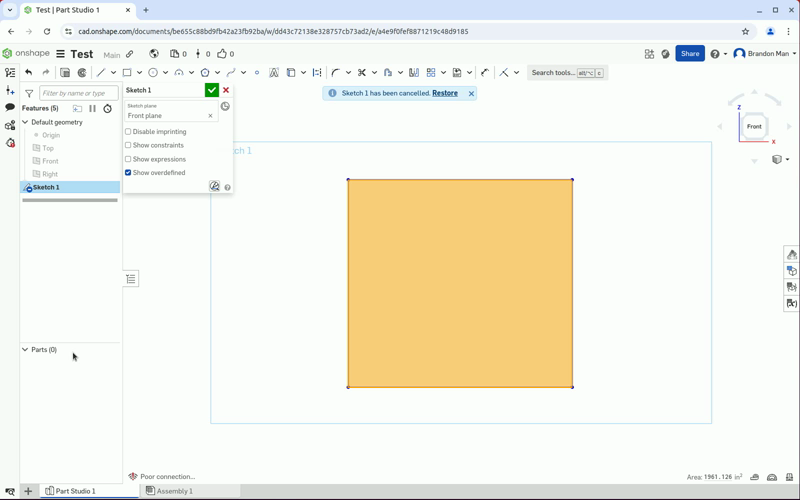
key(shift+e)
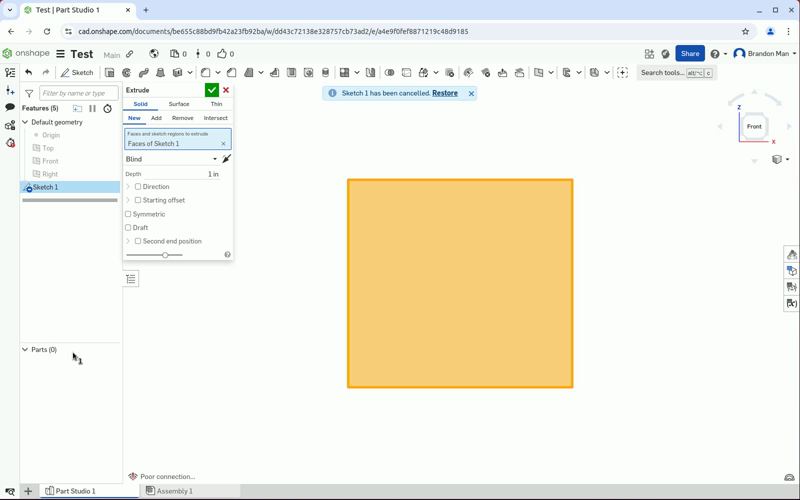
mouse_move(143, 106)
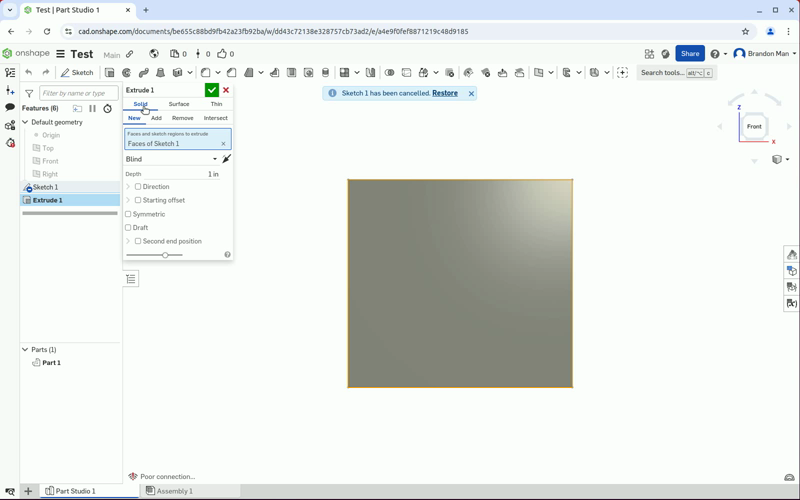
click(143, 106)
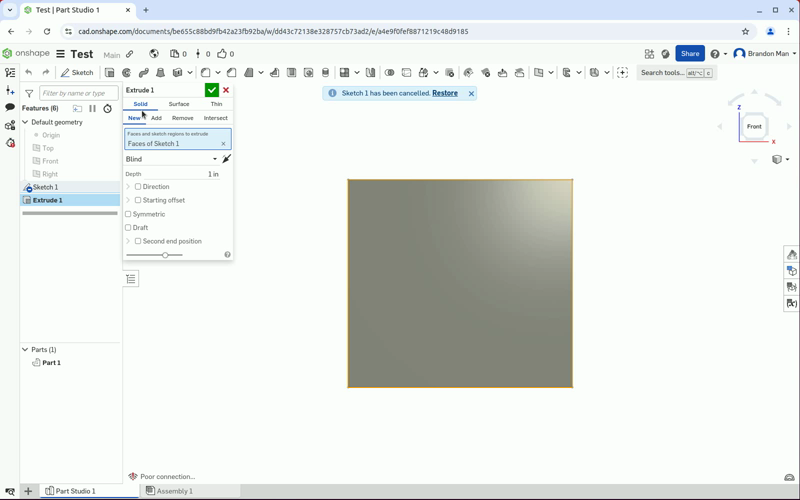
mouse_move(137, 120)
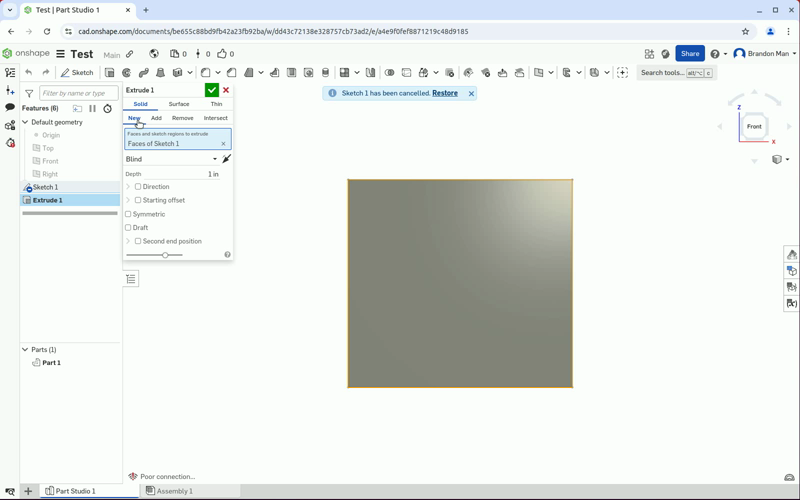
click(137, 120)
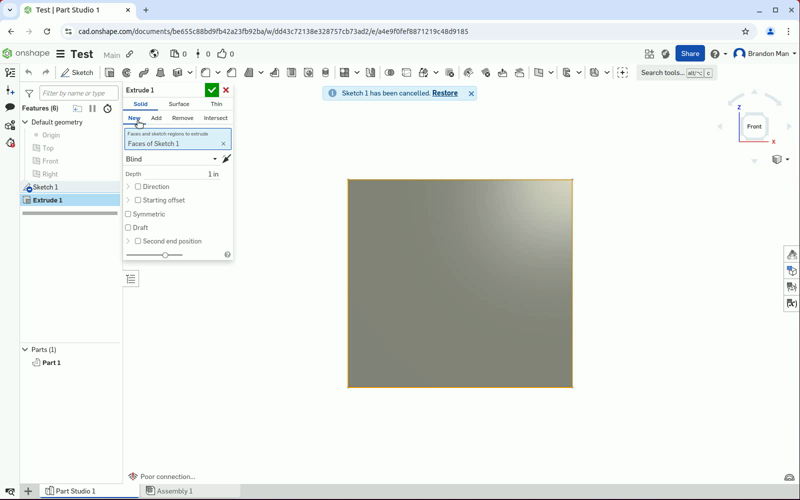
key(tab, 4)
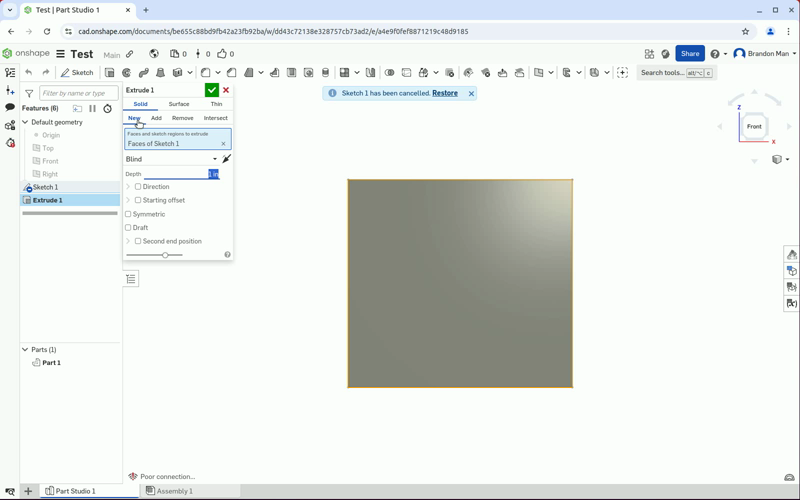
text(-0.481)
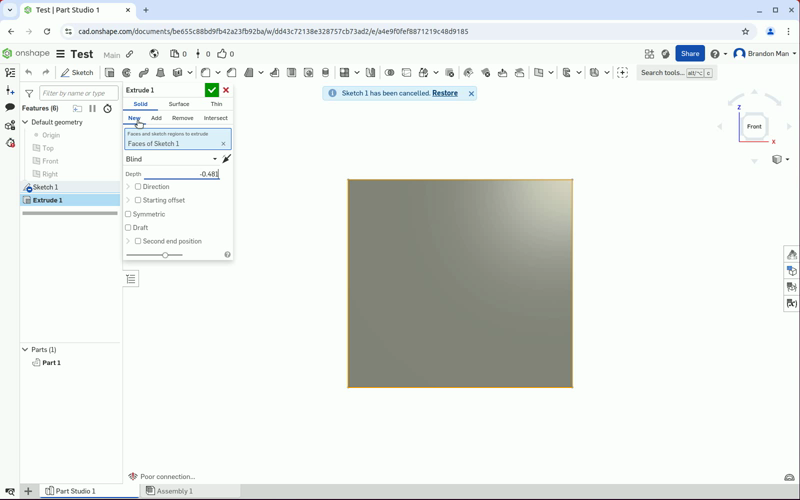
key(enter)
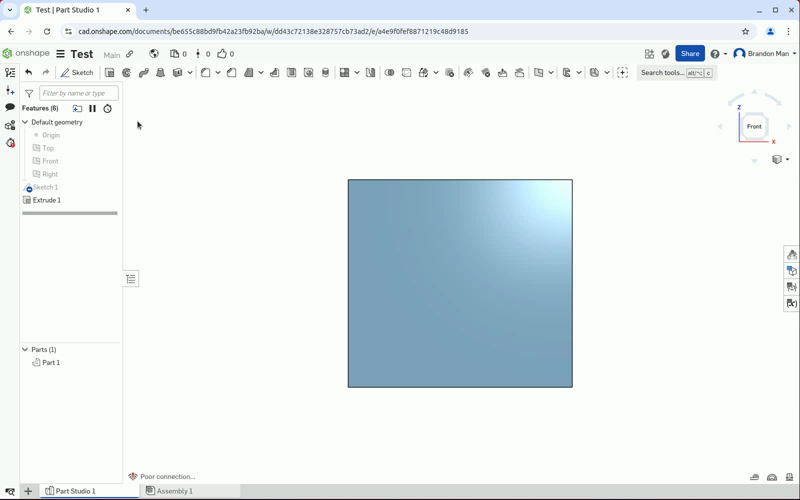
key(shift+h)
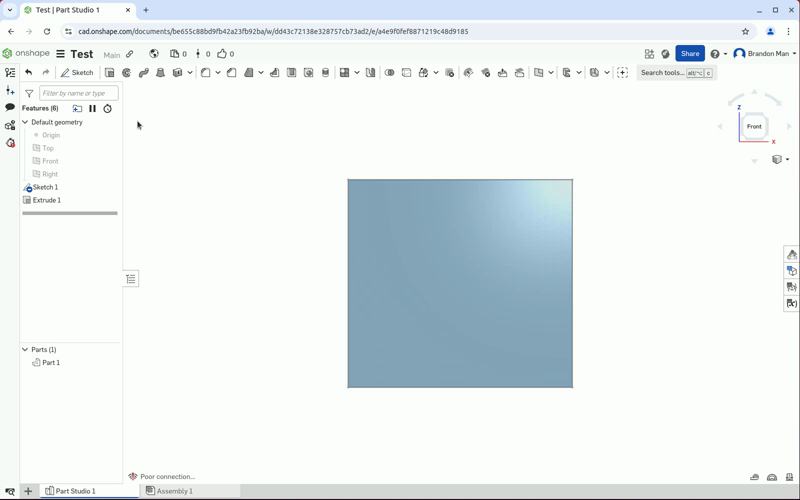
key(shift+h)
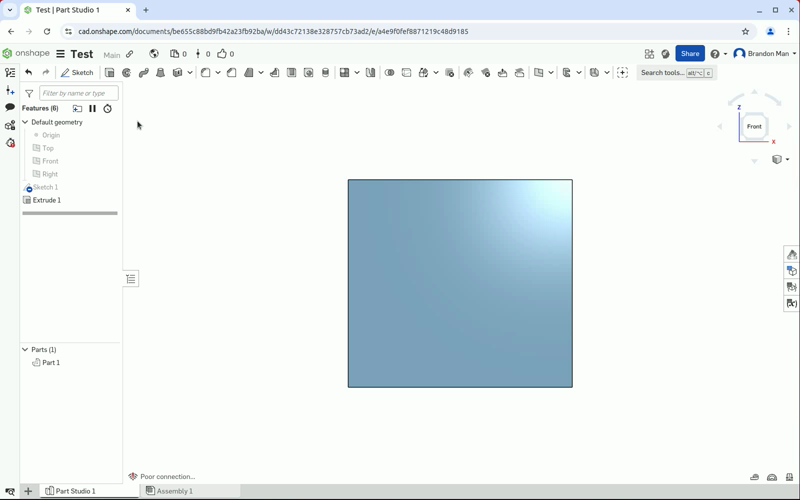
mouse_move(73, 189)
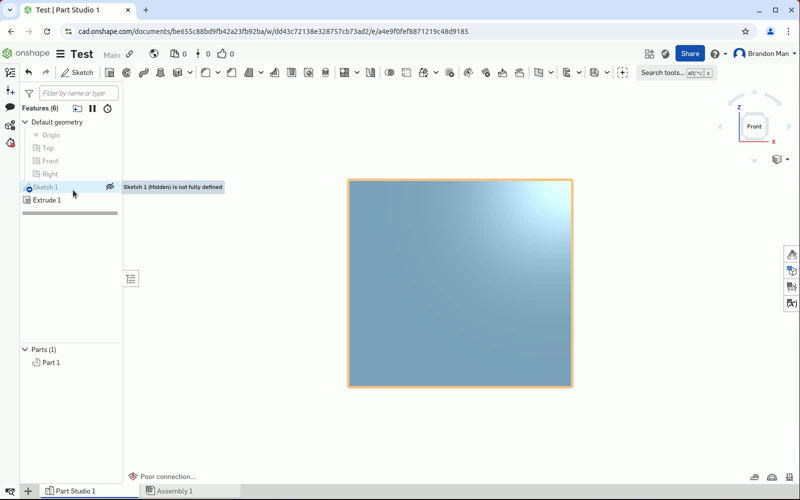
click(73, 189)
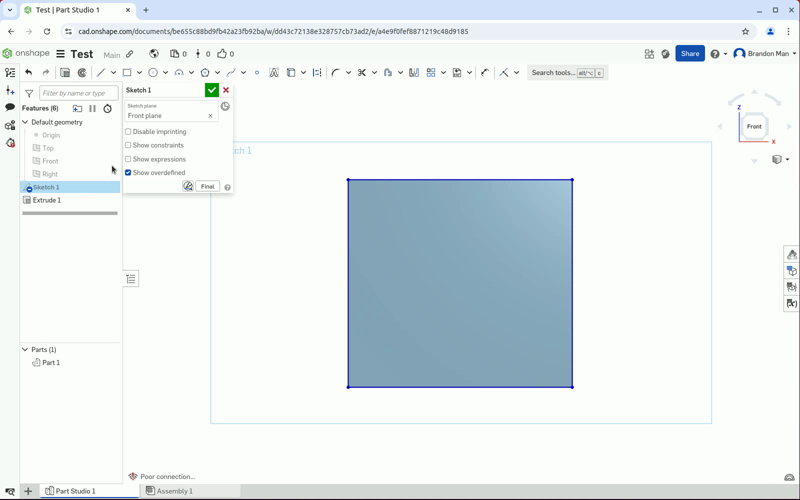
mouse_move(229, 92)
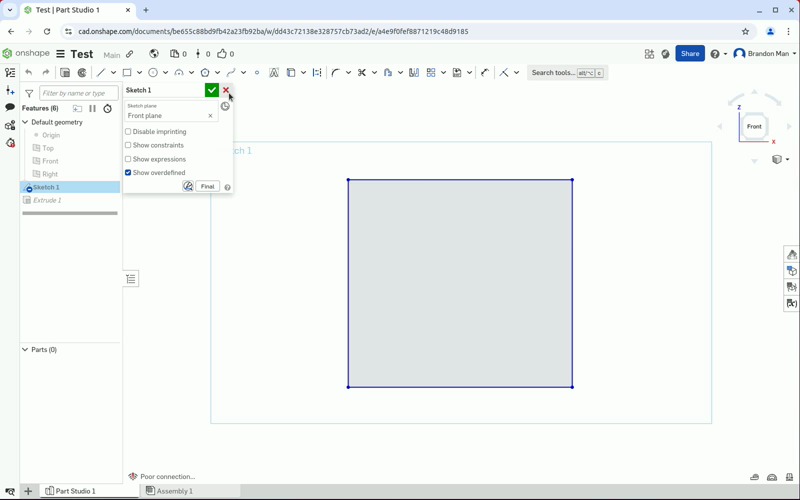
click(229, 92)
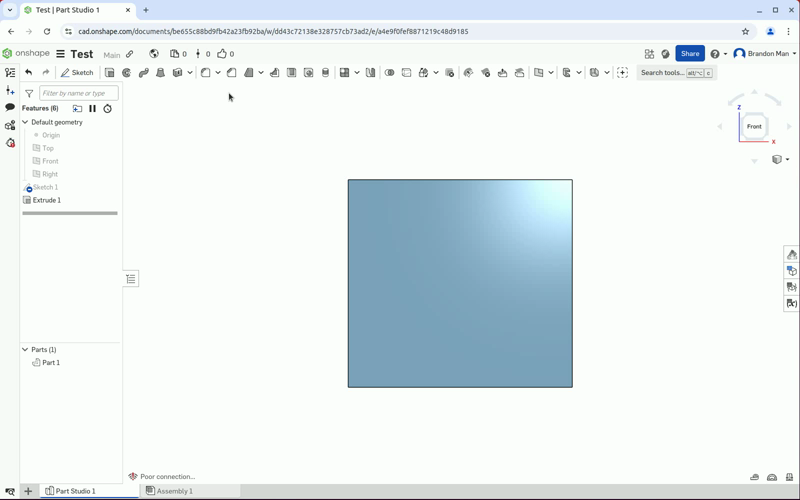
mouse_move(73, 352)
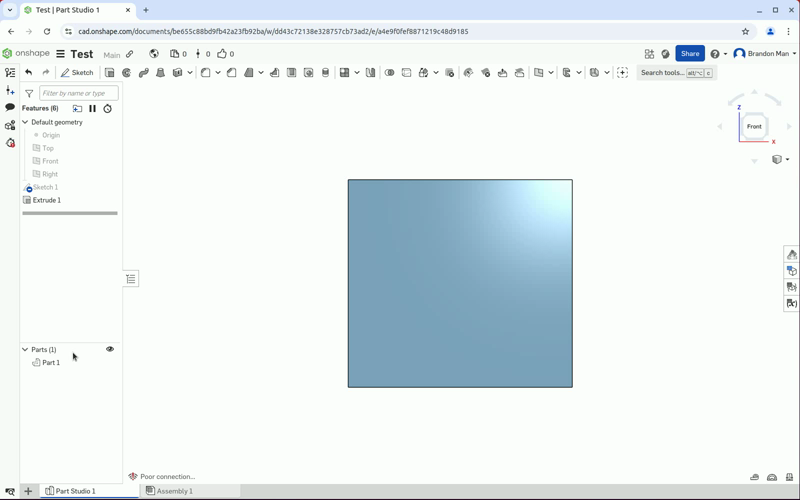
key(y)
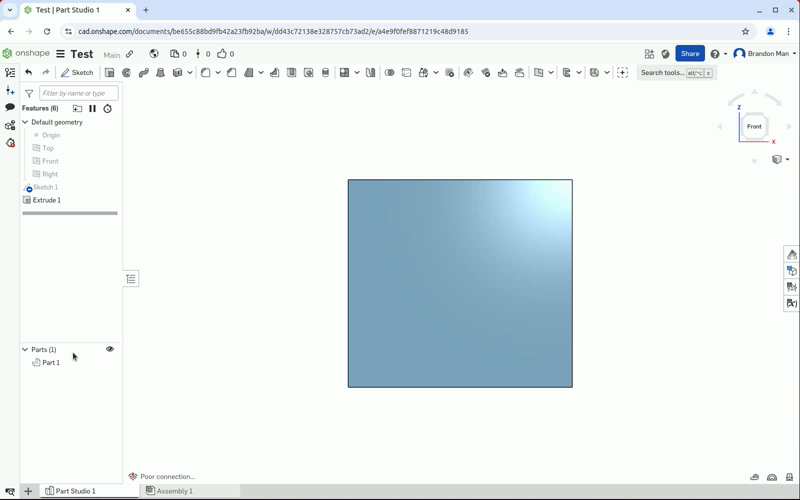
key(shift+p)
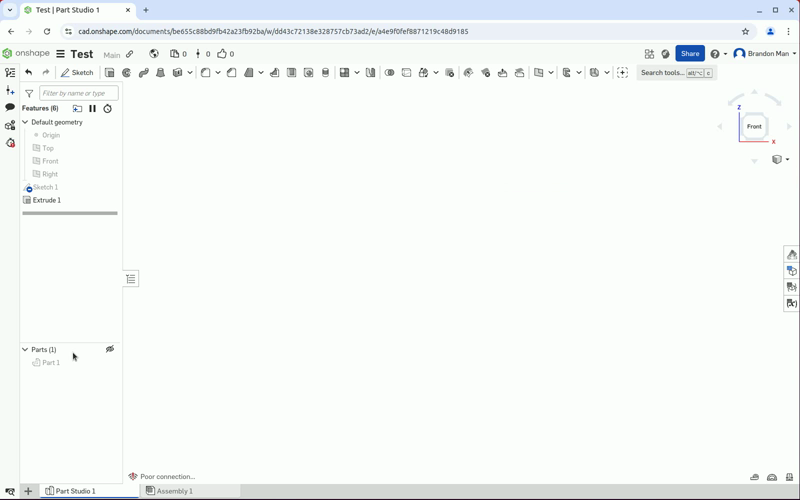
key(space)
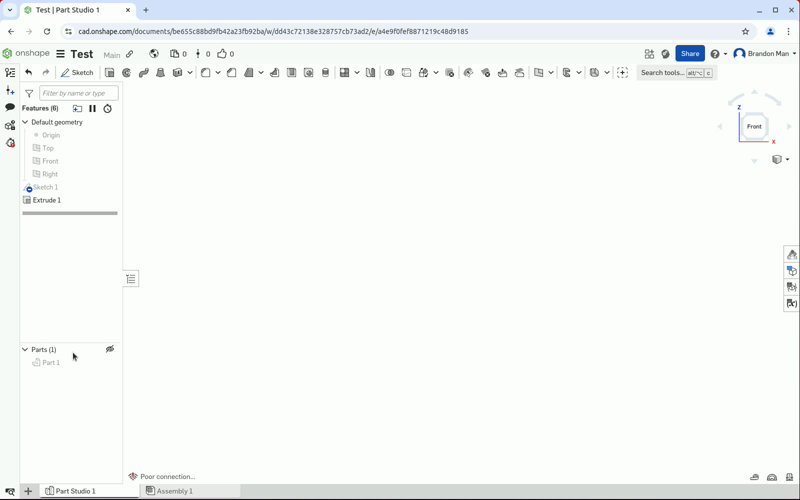
key_down(shift)
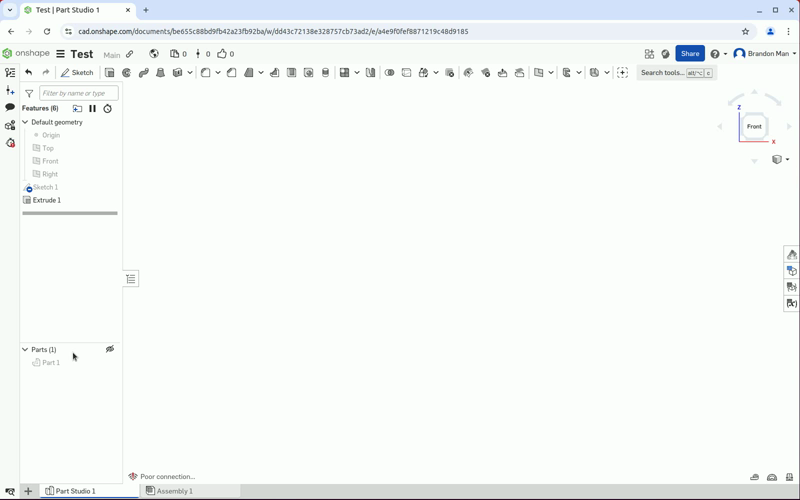
key(down)
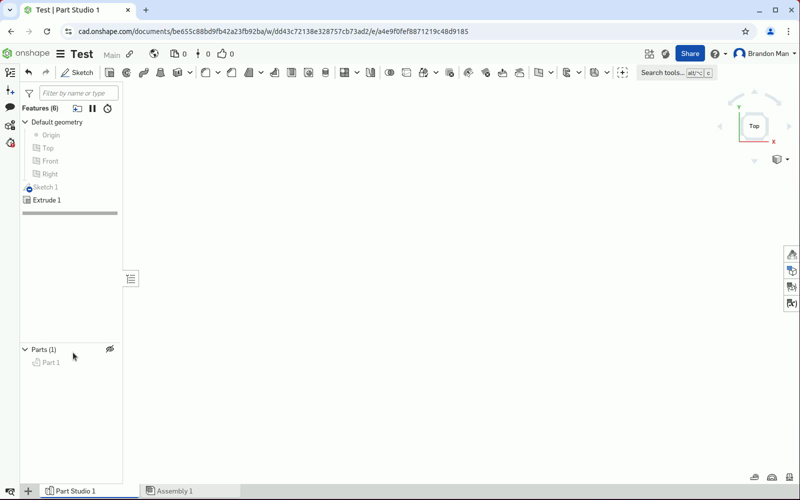
key_up(shift)
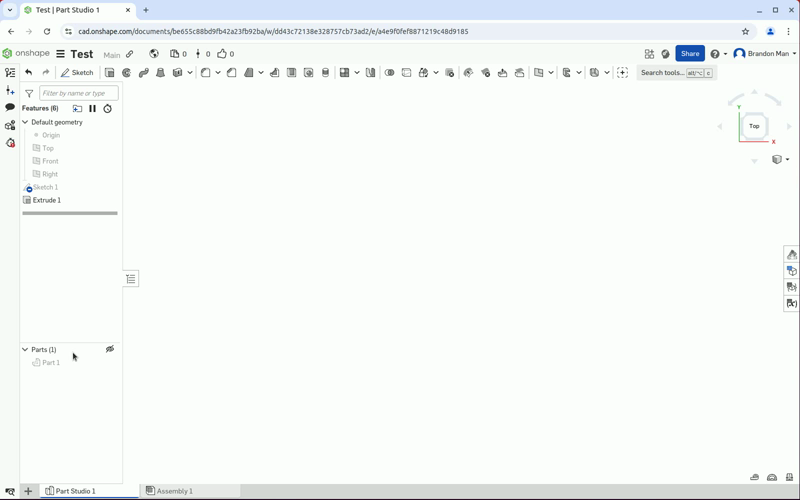
mouse_move(73, 352)
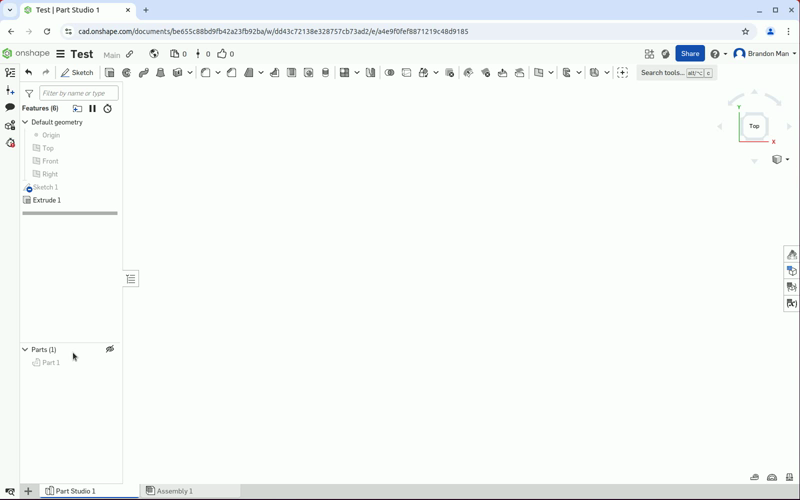
key(shift+y)
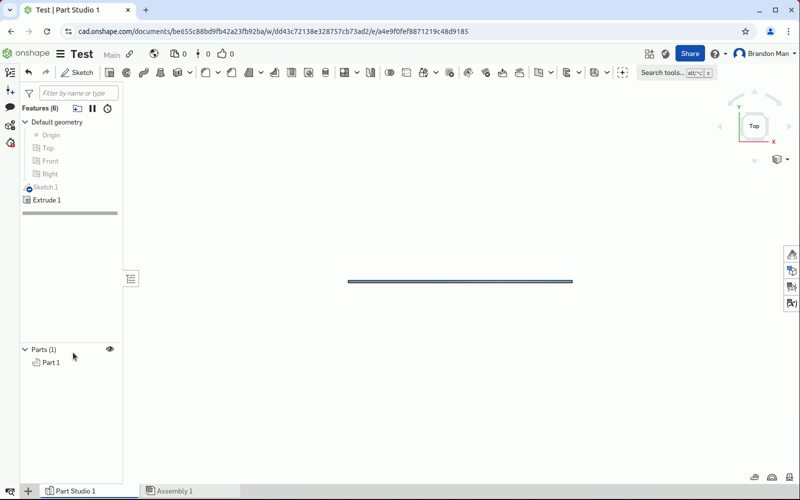
mouse_move(541, 75)
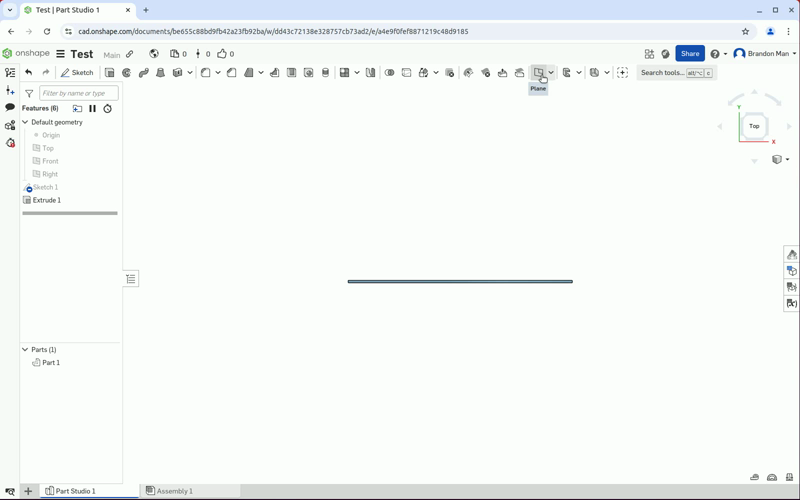
click(541, 75)
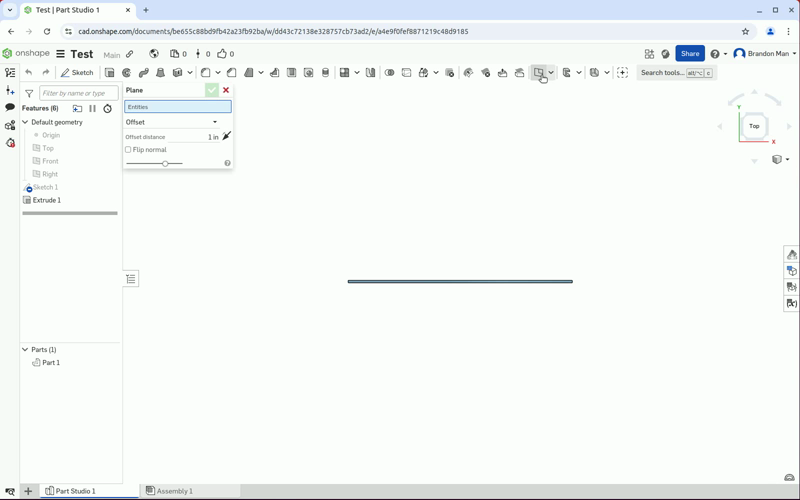
mouse_move(73, 150)
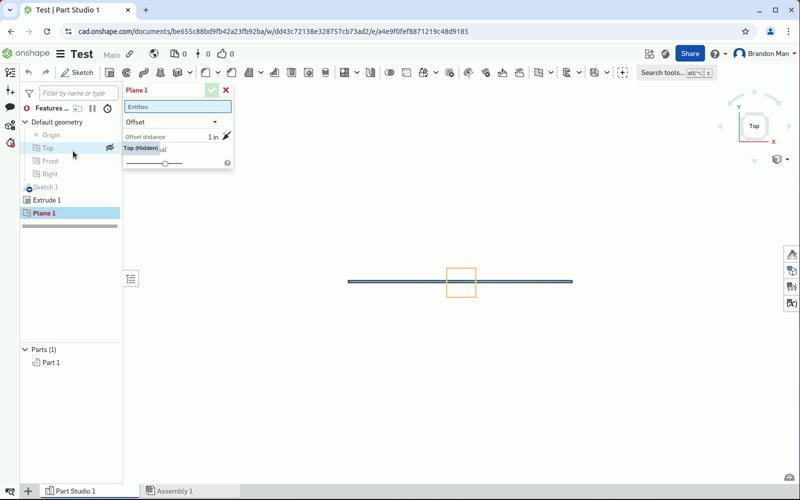
click(73, 150)
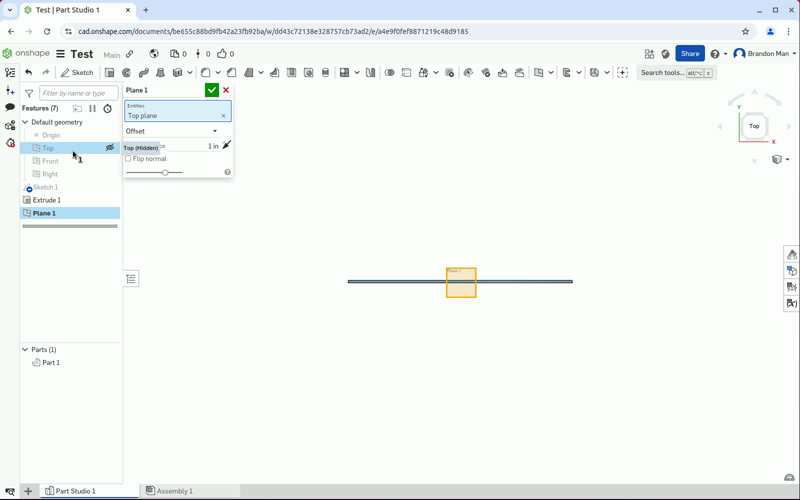
key(tab, 2)
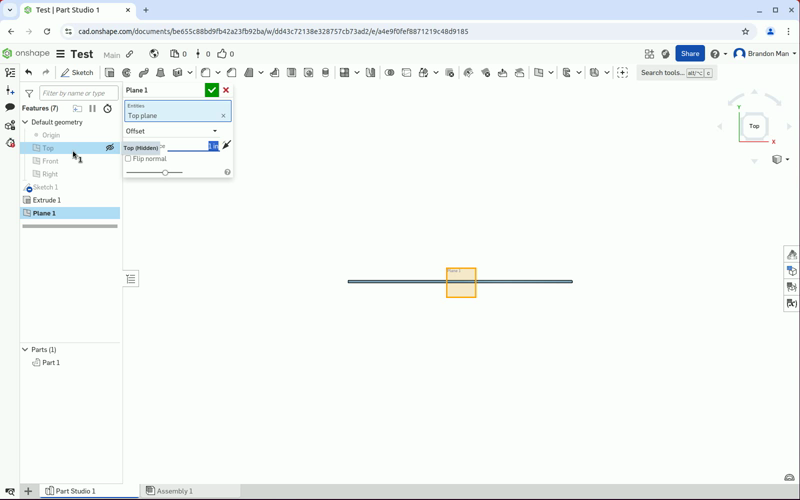
text(21.414)
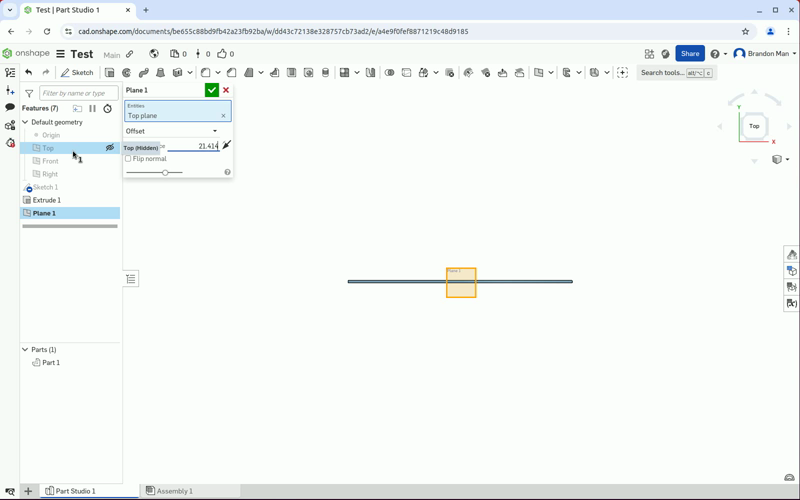
key(enter, 2)
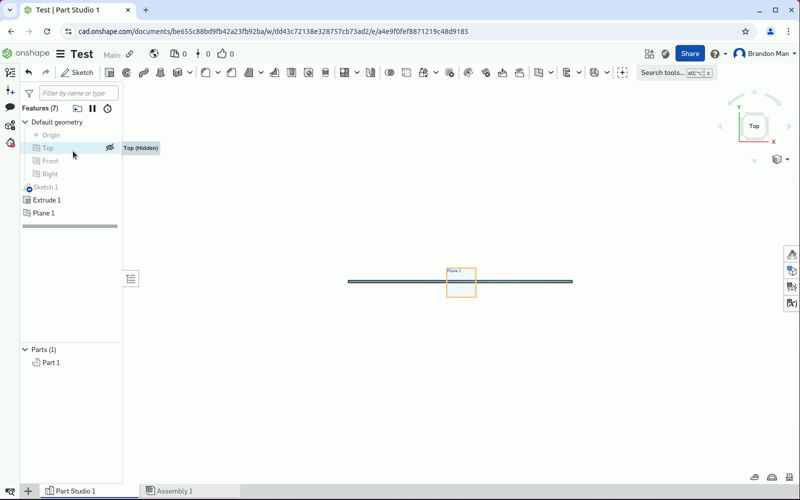
key(shift+s)
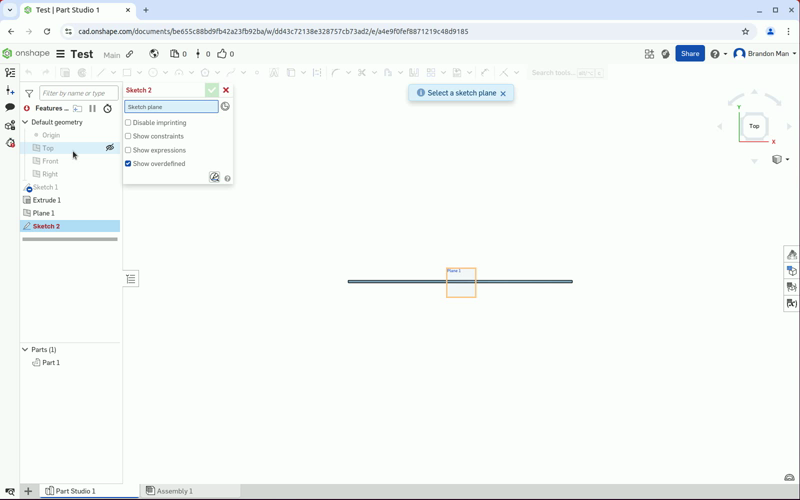
mouse_move(73, 215)
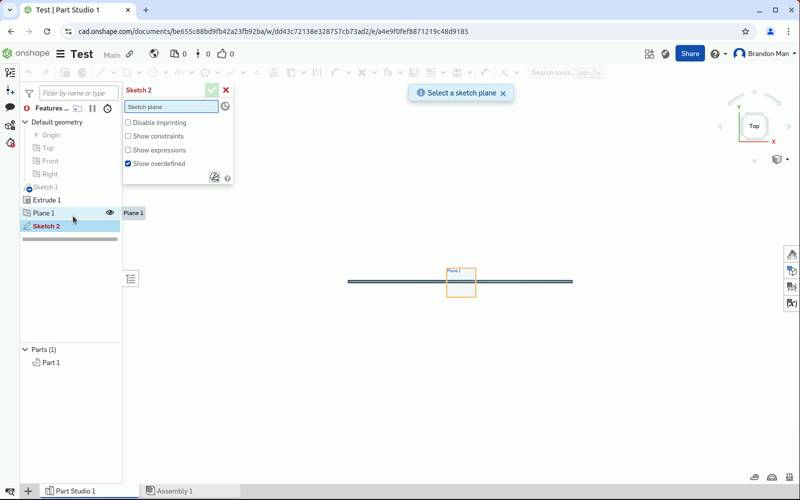
click(73, 215)
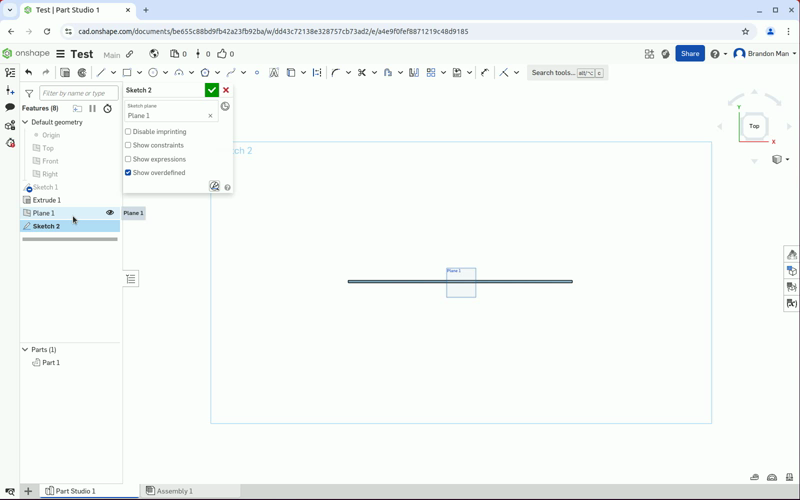
mouse_move(73, 352)
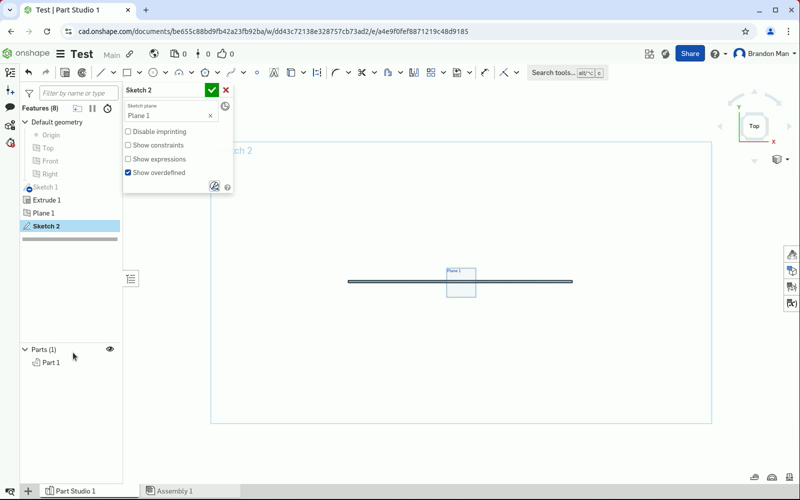
key(y)
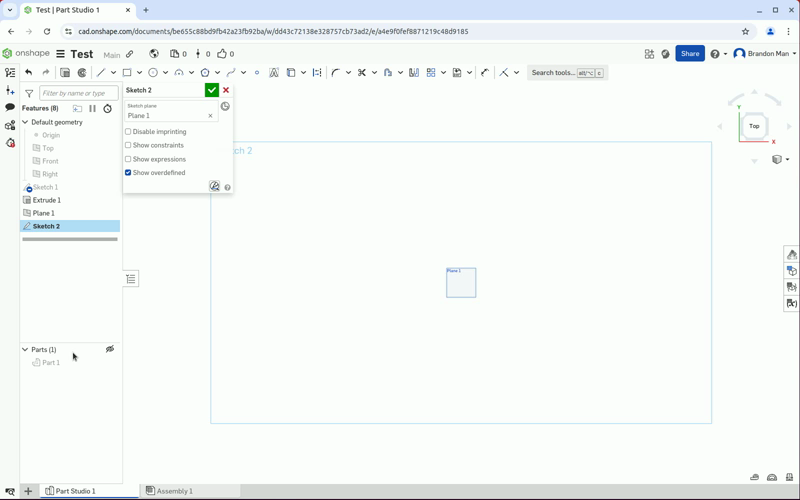
key(l)
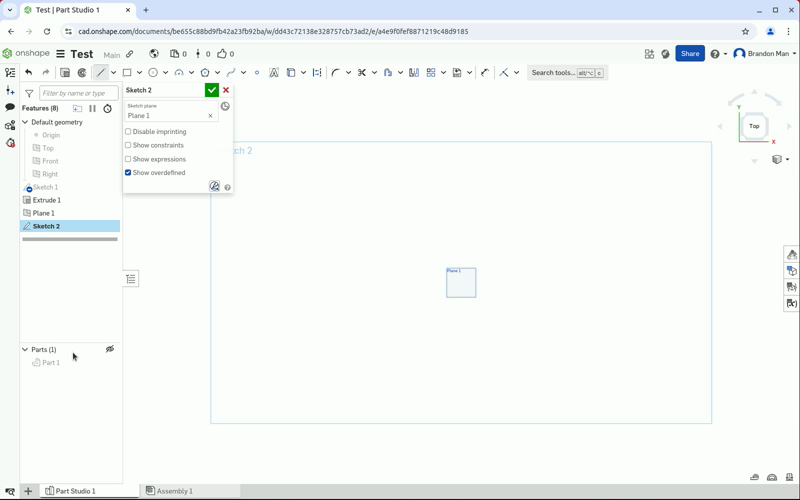
key_down(shift)
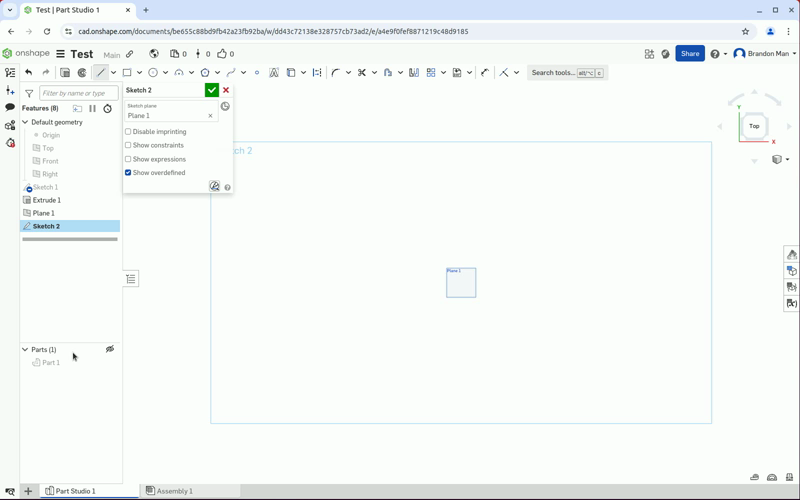
mouse_move(422, 366)
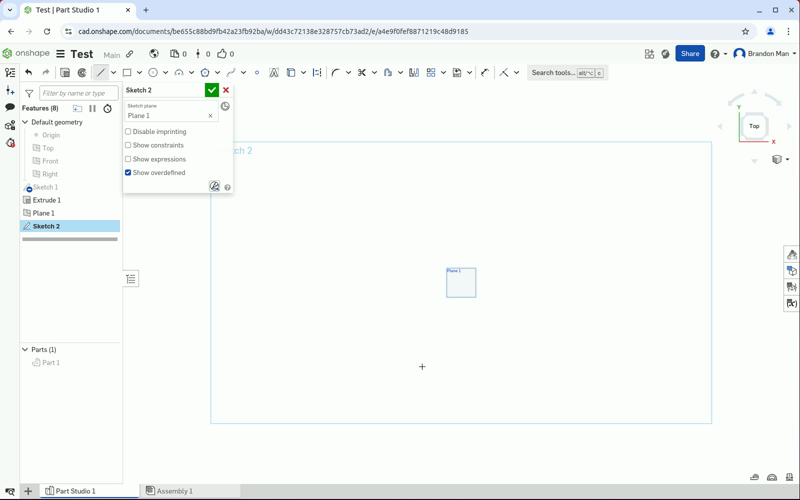
click(422, 366)
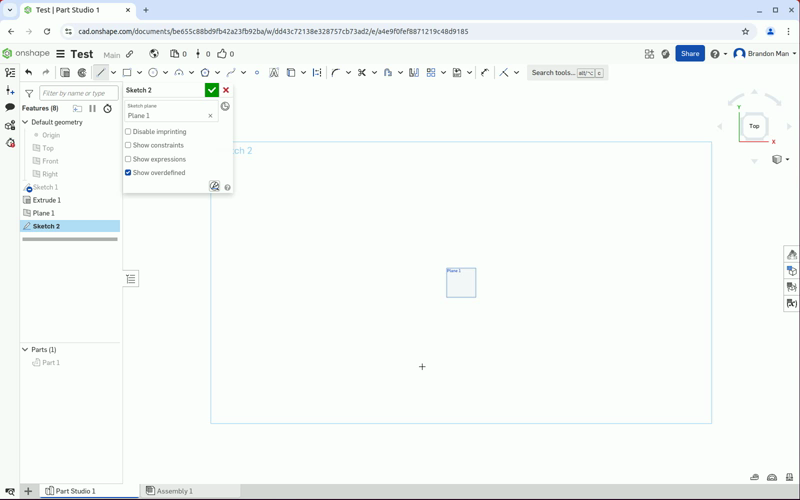
key_up(shift)
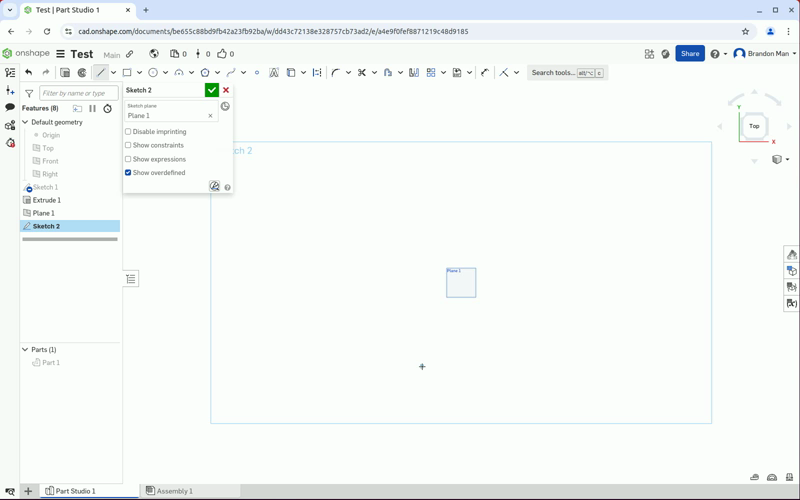
key_down(shift)
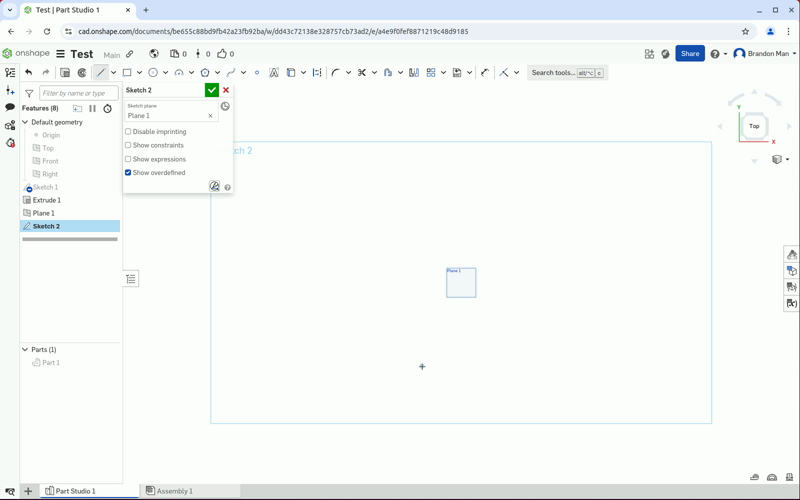
mouse_move(573, 366)
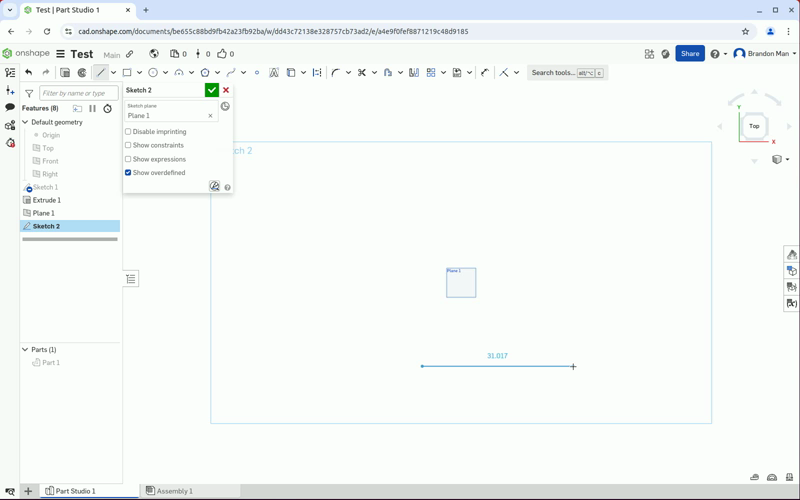
click(573, 366)
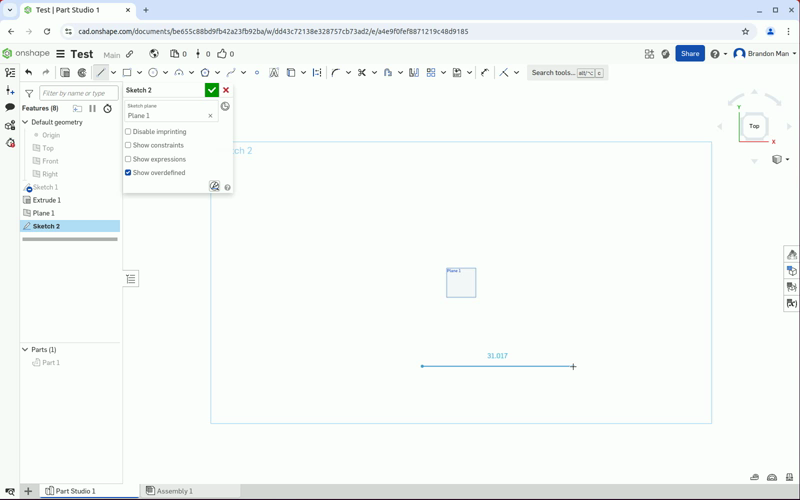
key_up(shift)
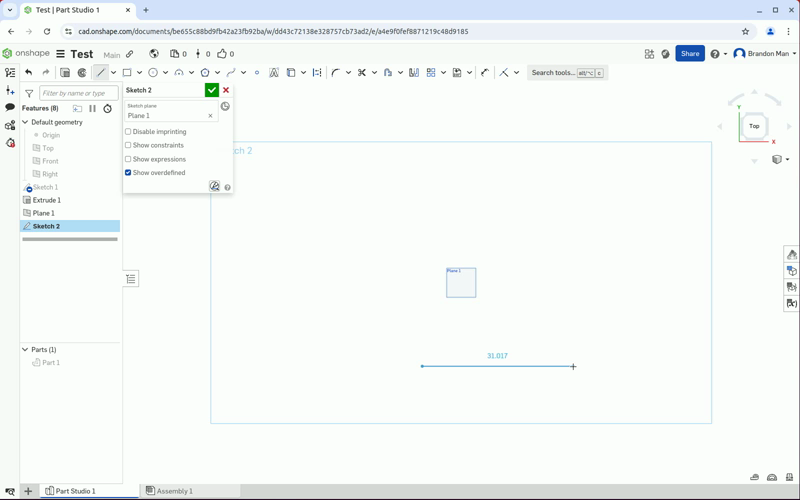
key_down(shift)
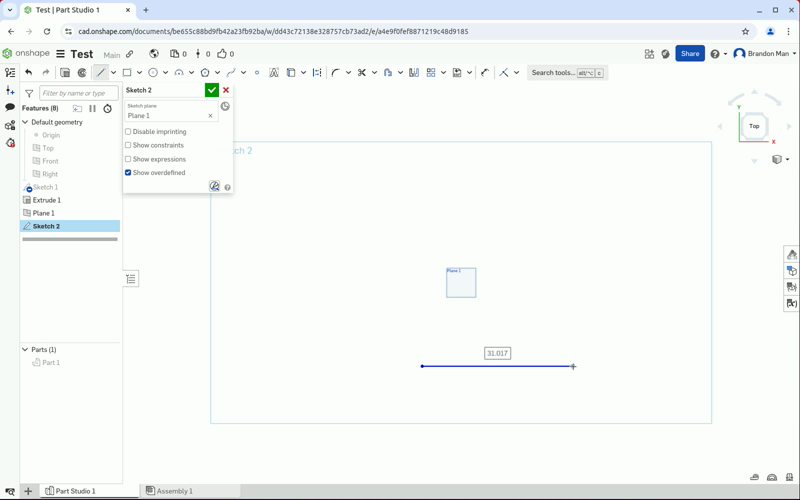
mouse_move(573, 283)
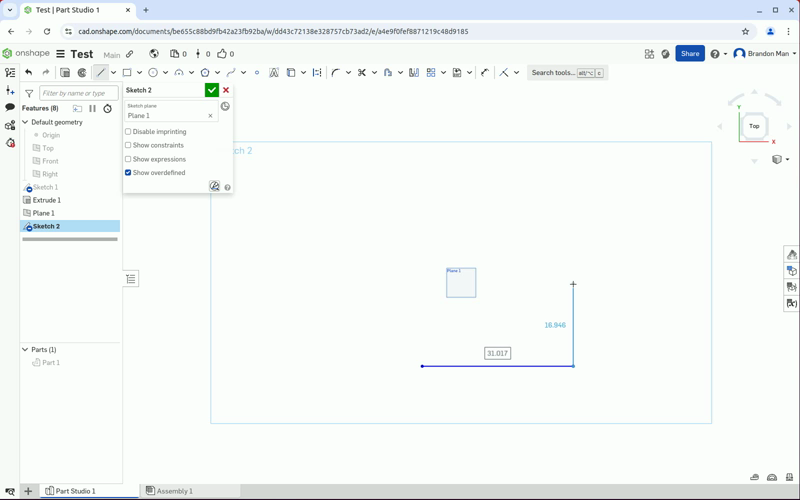
click(573, 283)
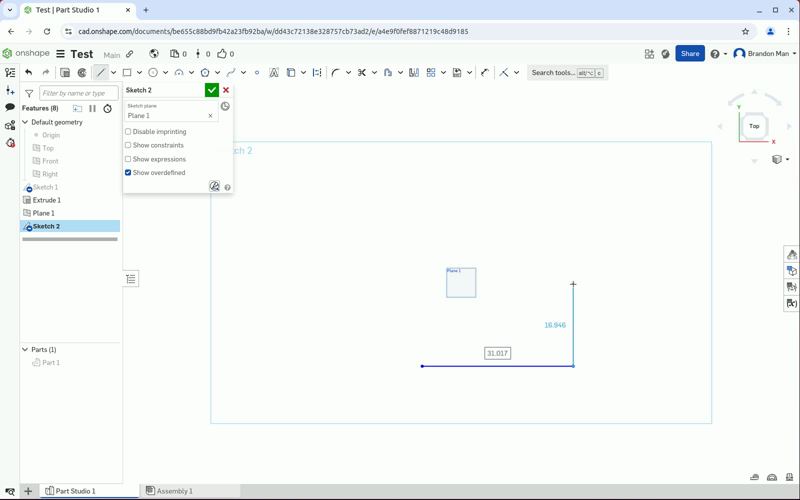
key_up(shift)
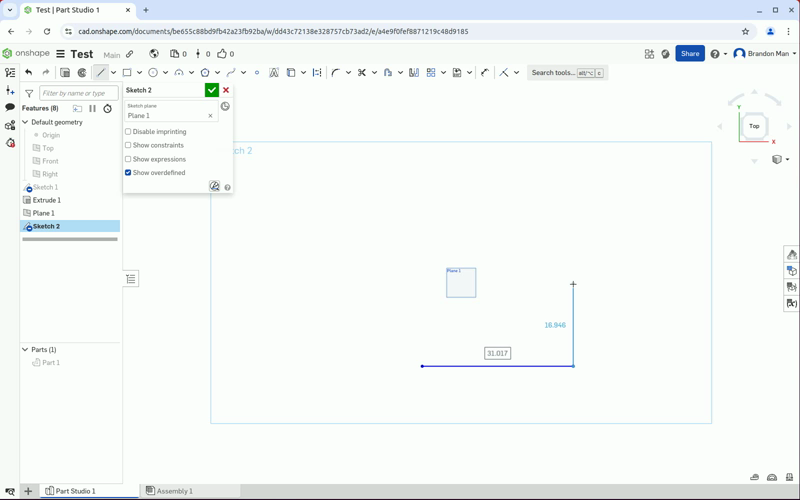
key_down(shift)
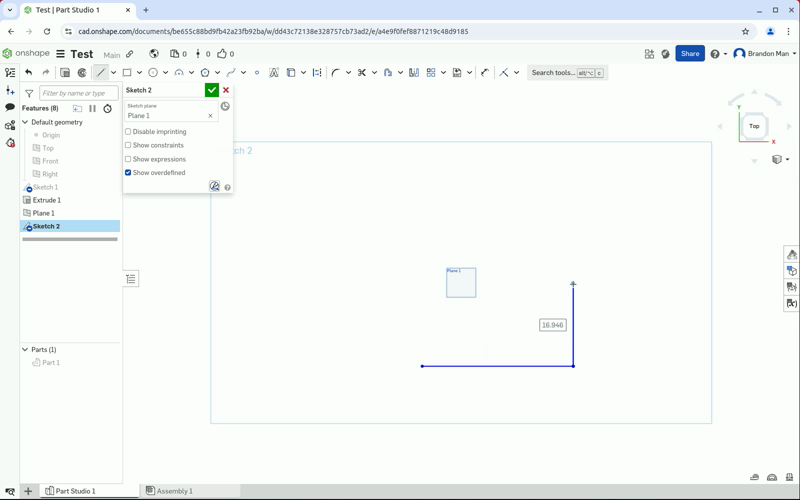
mouse_move(422, 283)
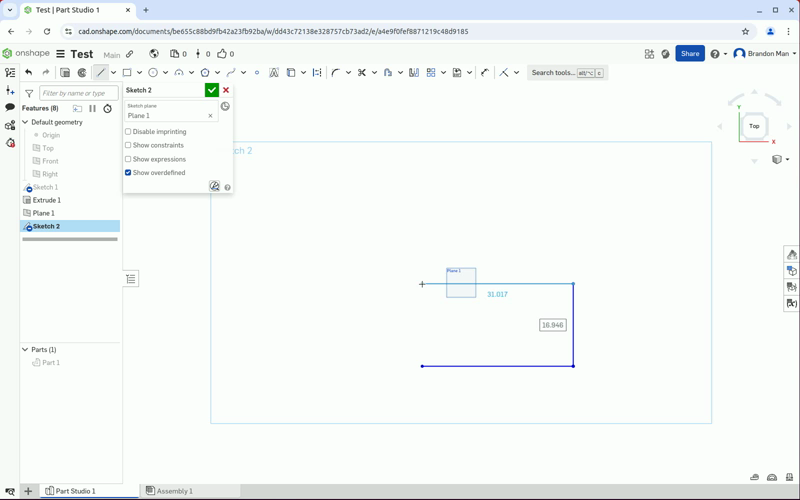
click(422, 283)
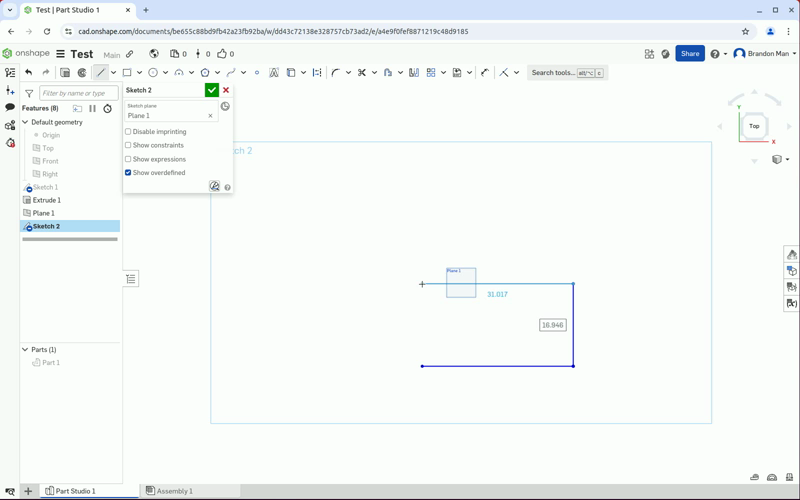
key_up(shift)
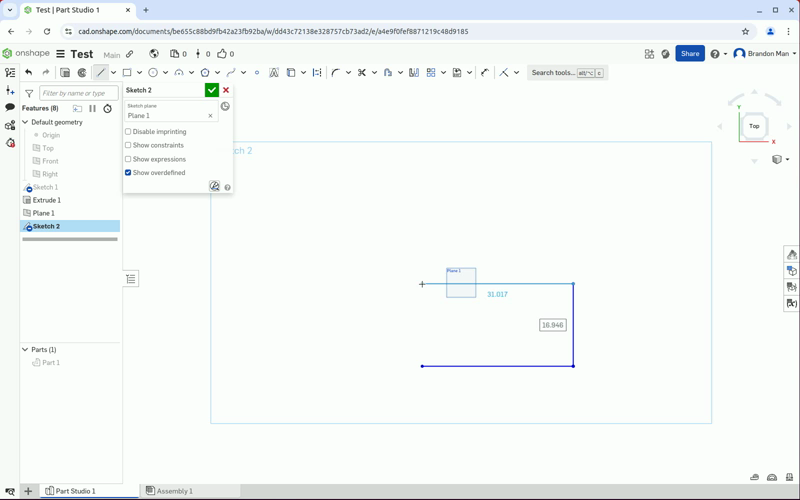
key_down(shift)
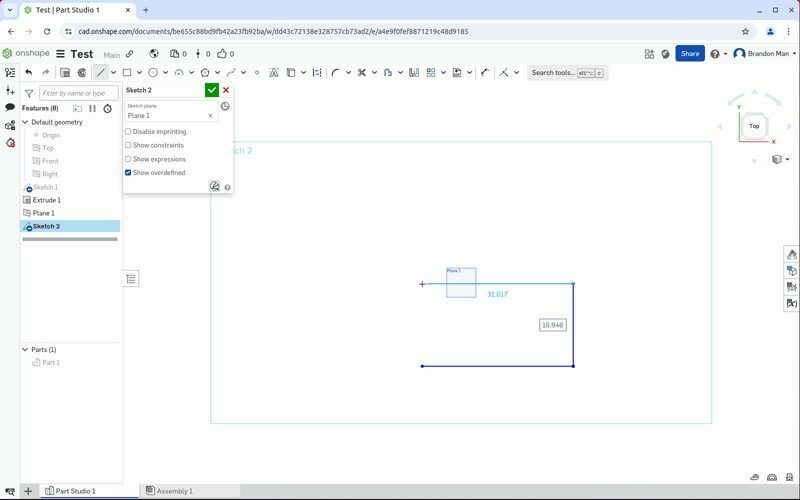
mouse_move(422, 366)
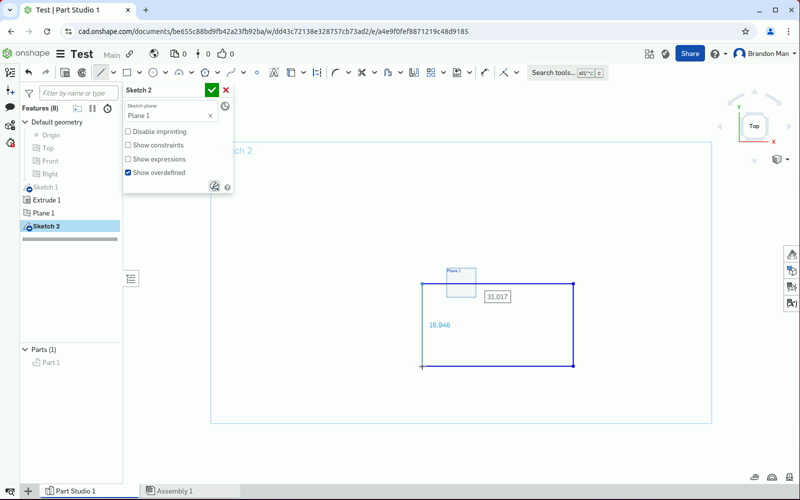
key_up(shift)
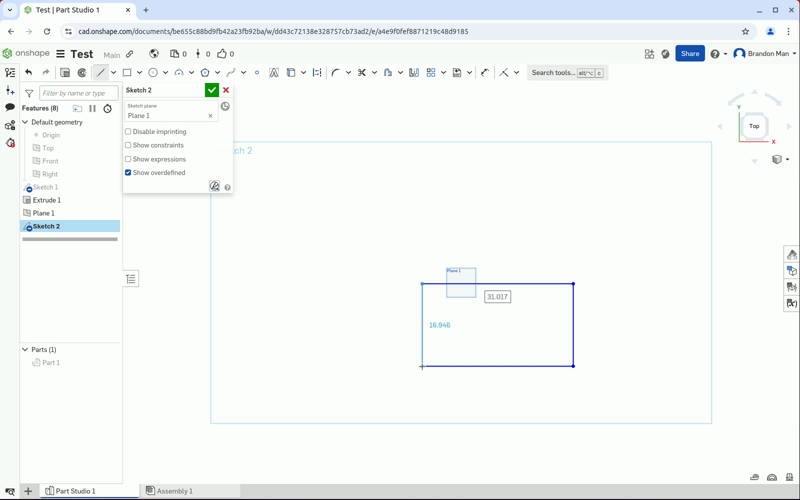
click(422, 366)
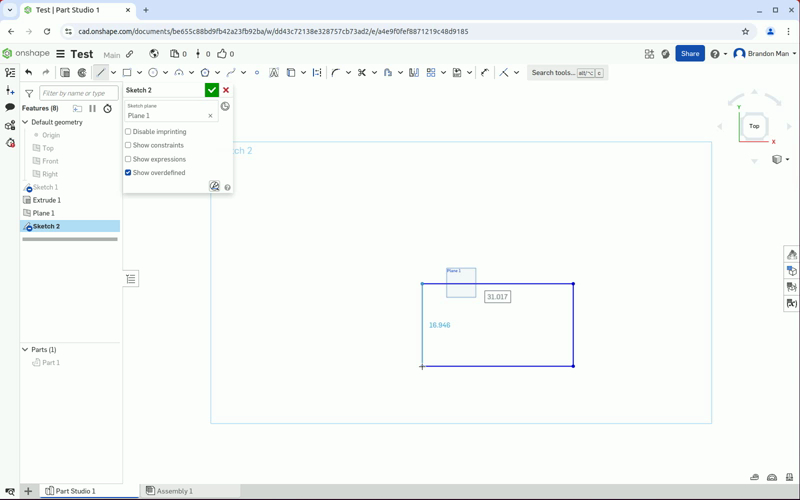
key(esc)
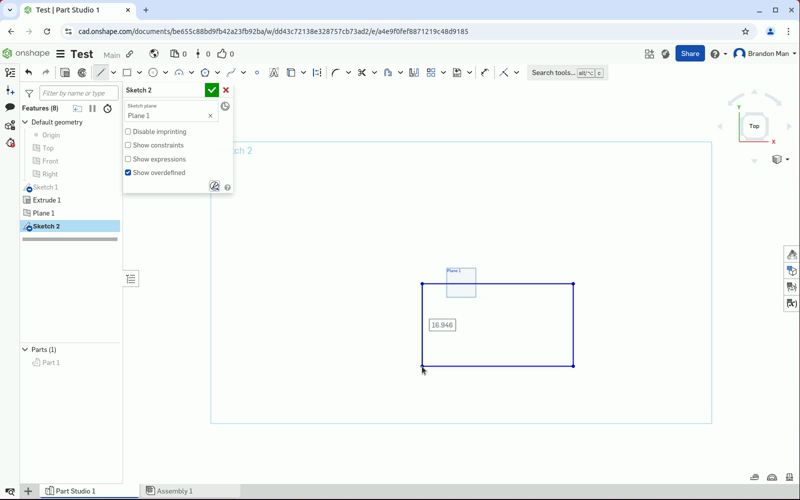
mouse_move(471, 356)
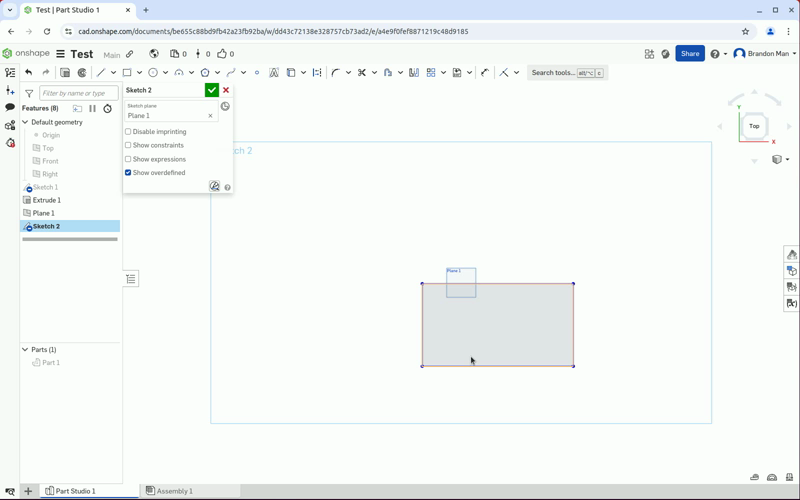
click(471, 356)
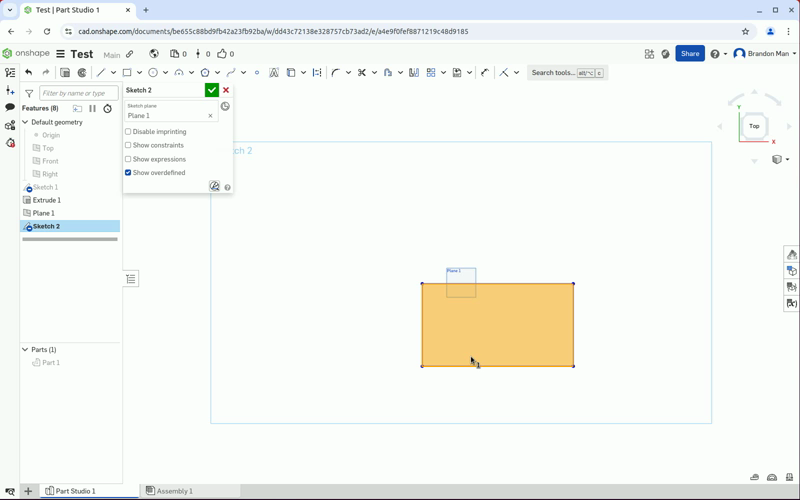
mouse_move(73, 352)
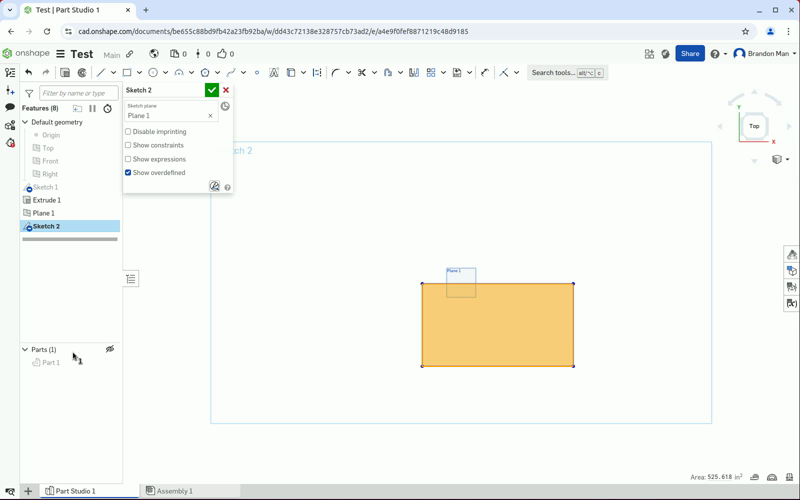
key(shift+y)
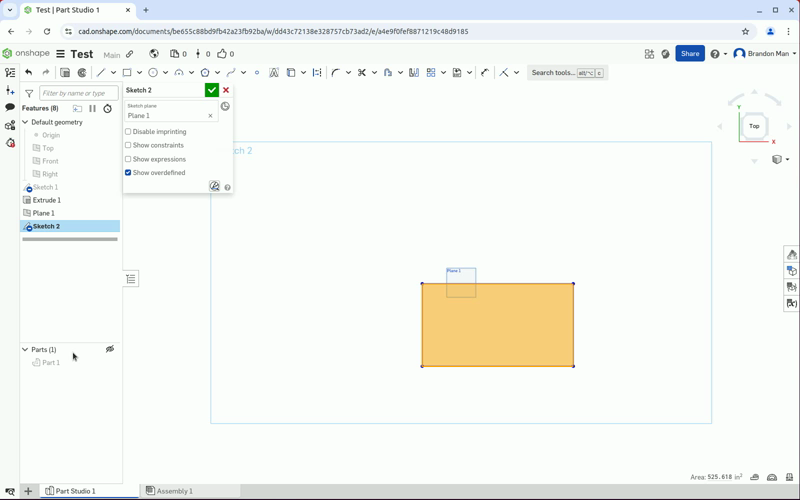
key(shift+e)
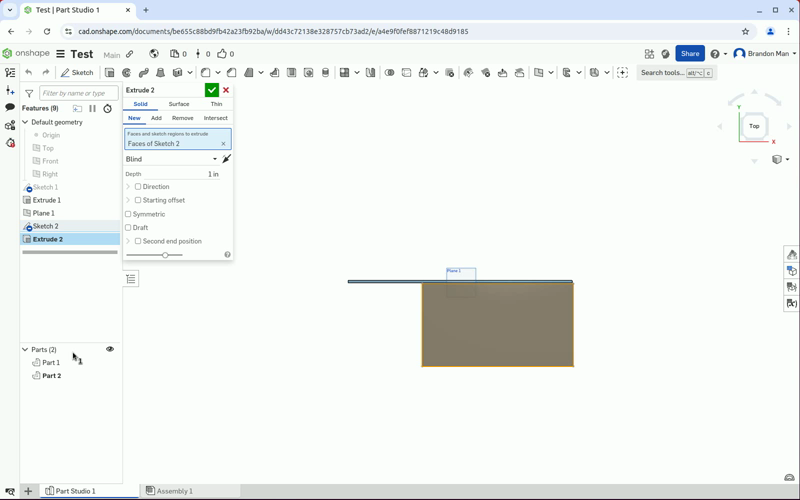
mouse_move(143, 106)
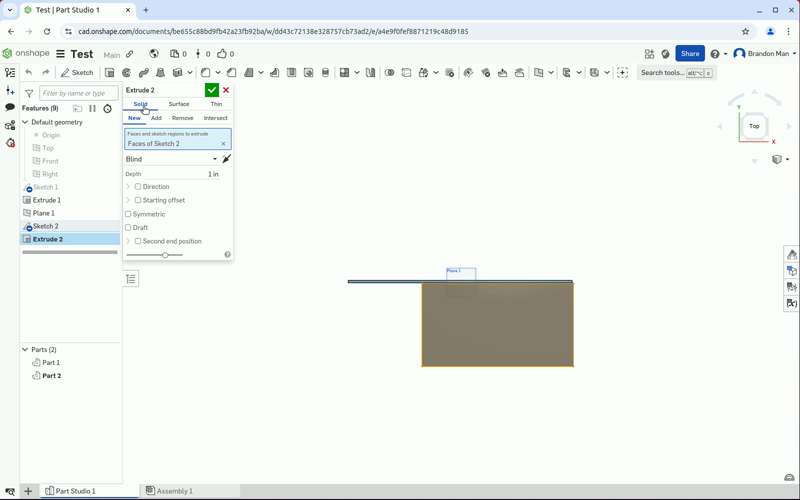
click(143, 106)
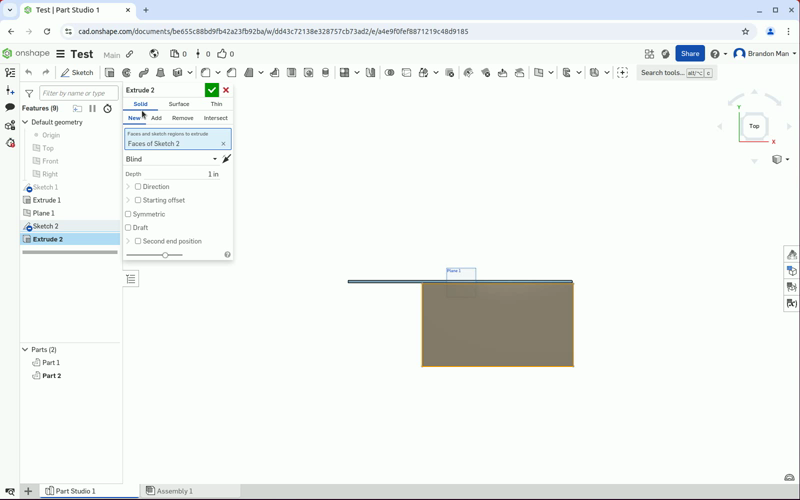
mouse_move(137, 120)
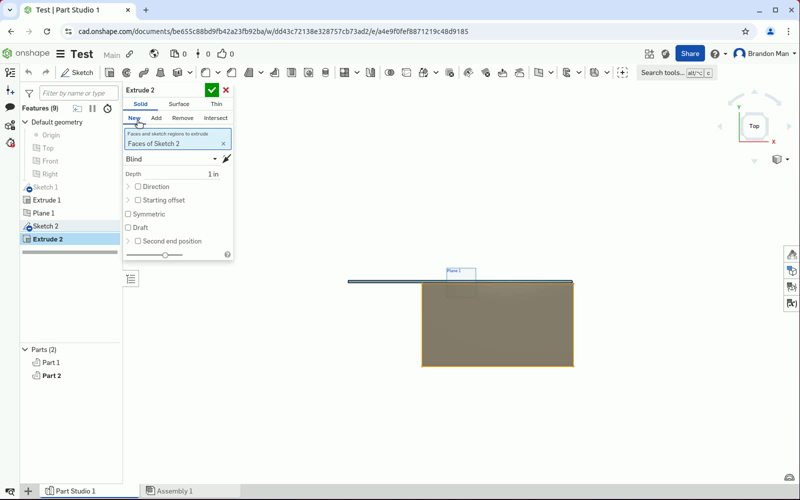
click(137, 120)
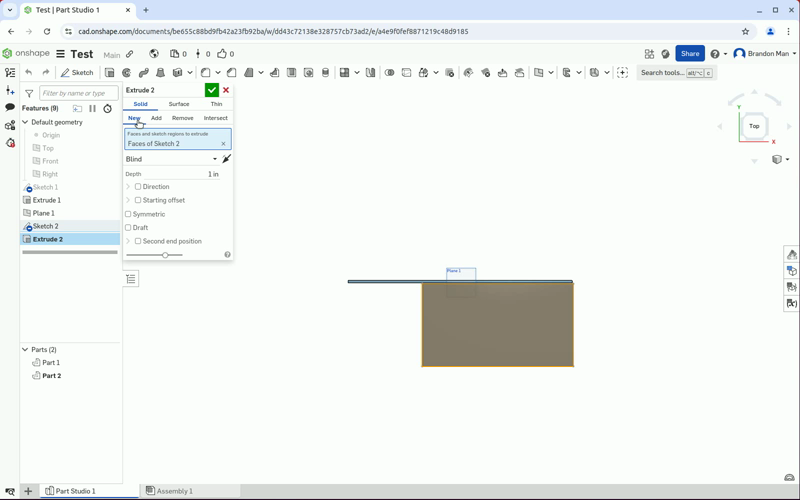
key(tab, 4)
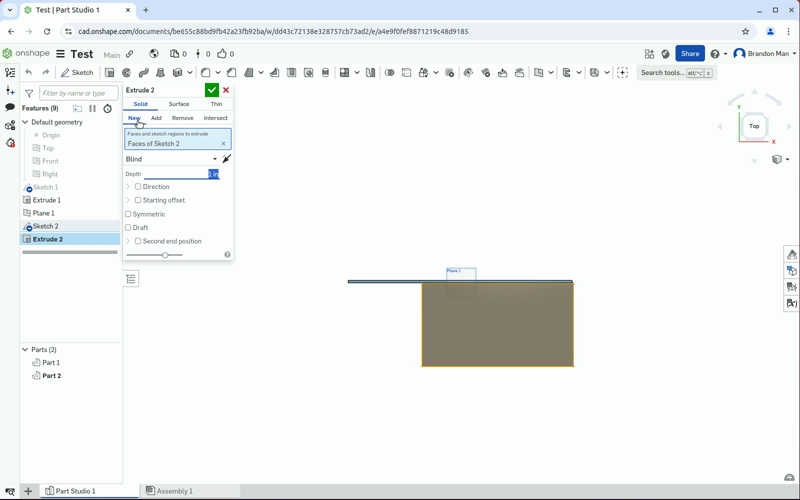
text(0.481)
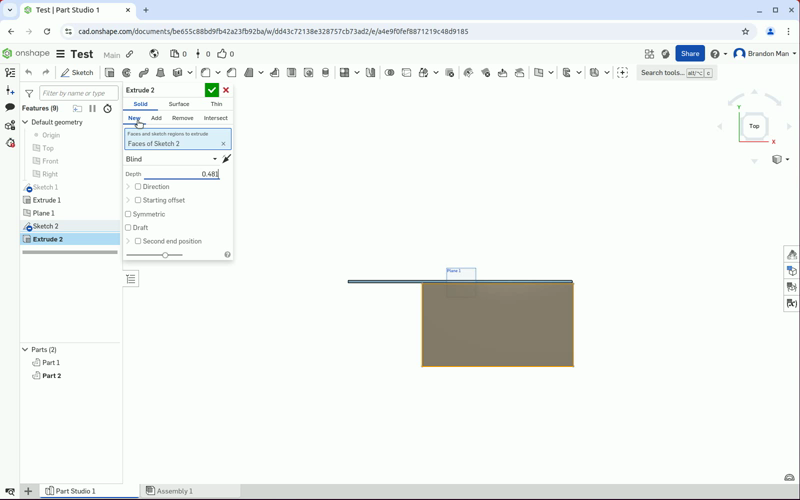
key(enter)
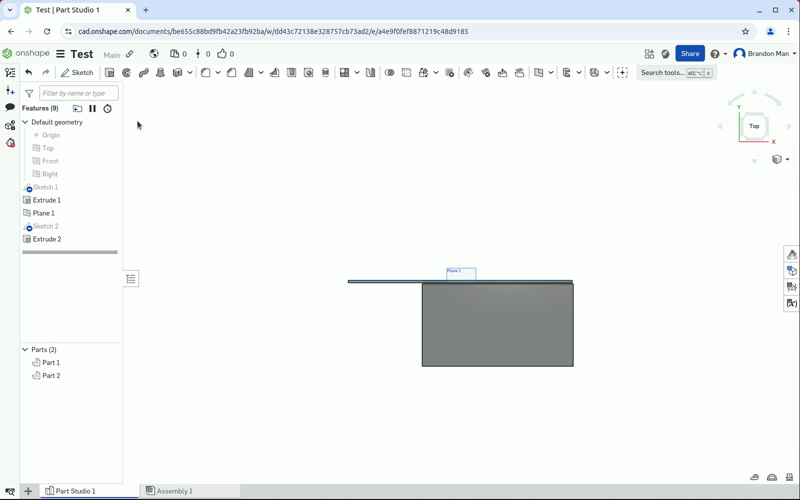
key(shift+h)
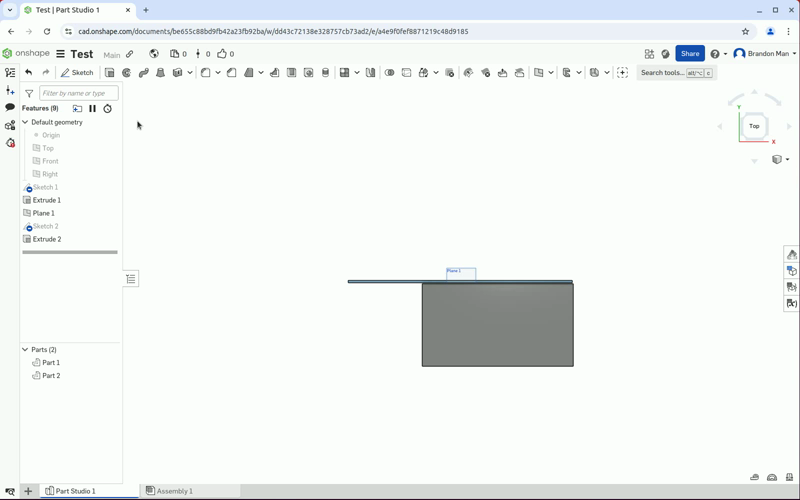
key(shift+h)
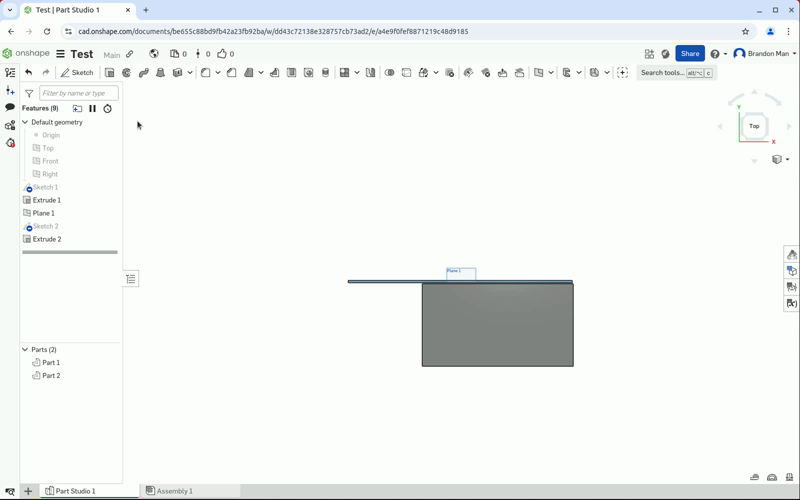
mouse_move(73, 189)
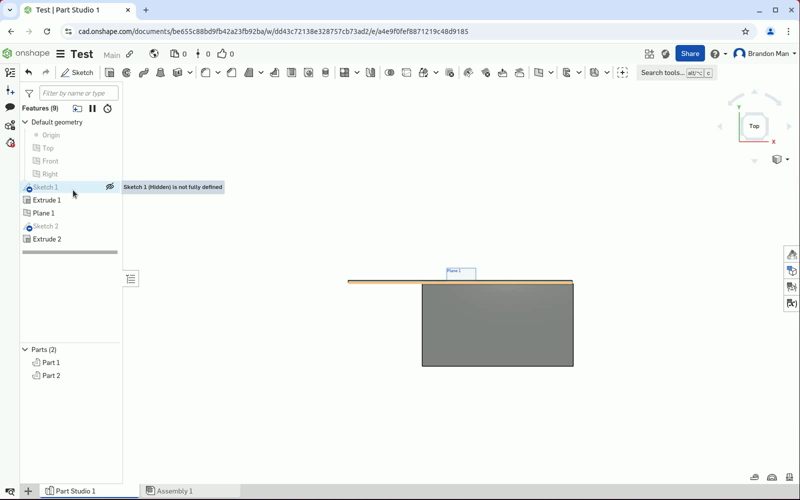
click(73, 189)
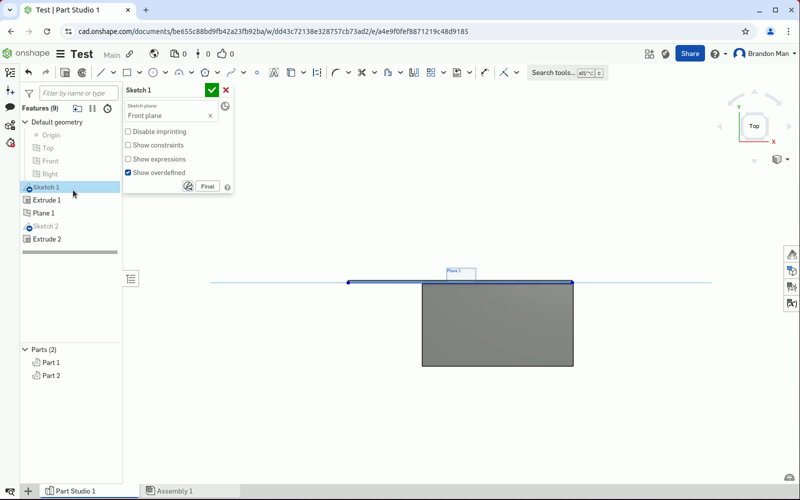
mouse_move(229, 92)
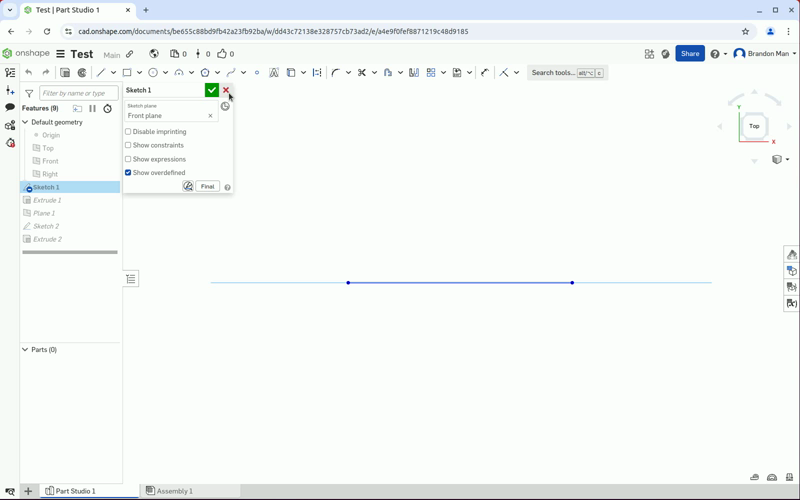
click(229, 92)
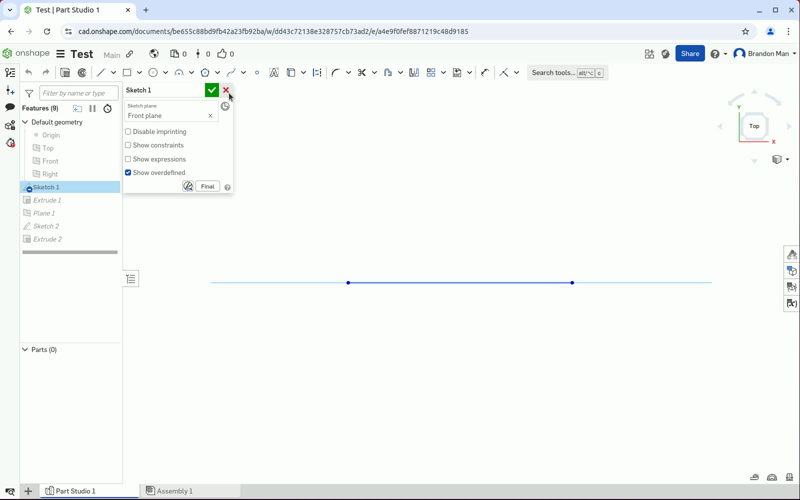
key(shift+s)
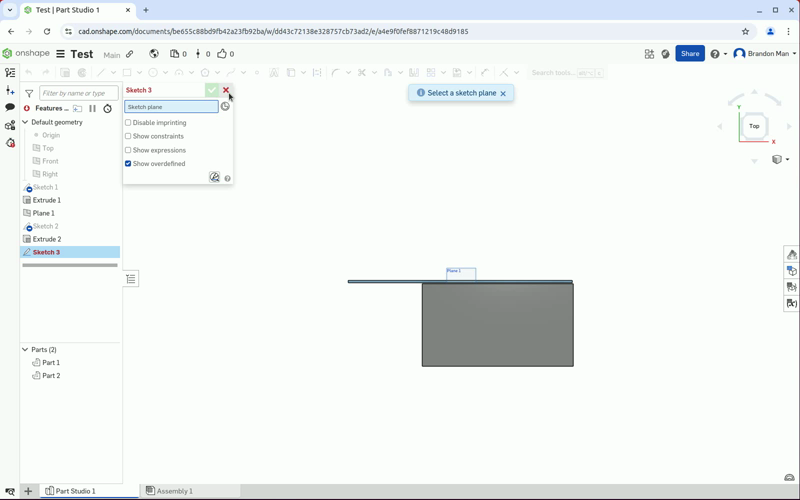
mouse_move(73, 215)
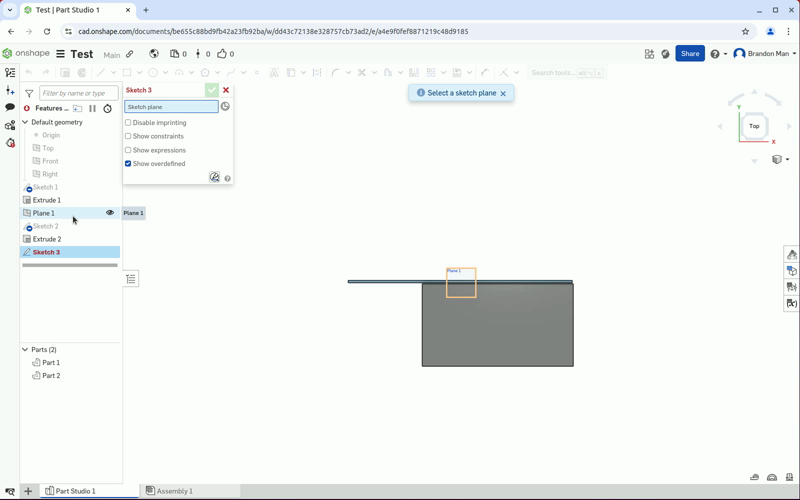
click(73, 215)
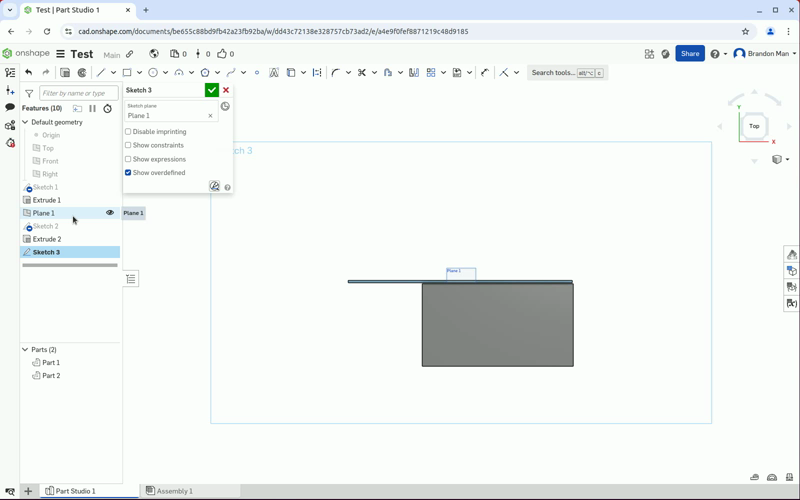
mouse_move(73, 352)
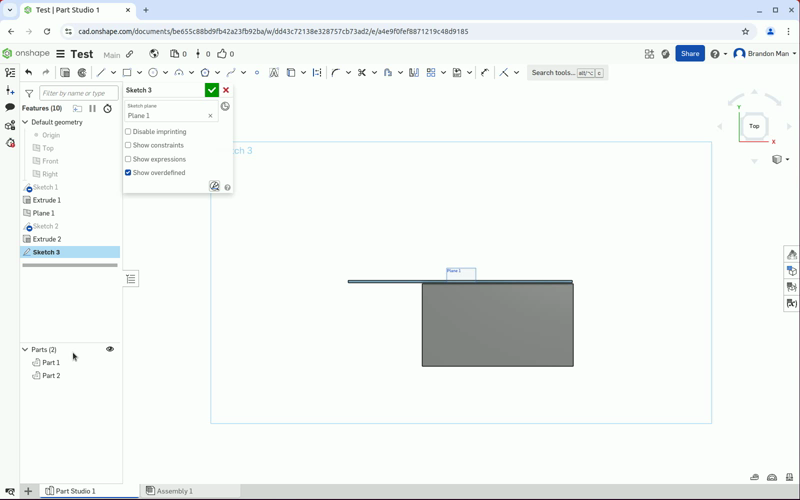
key(y)
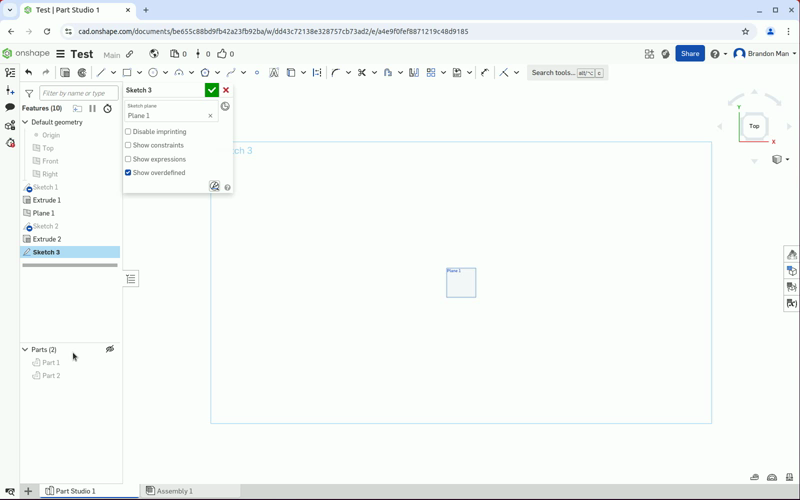
key(l)
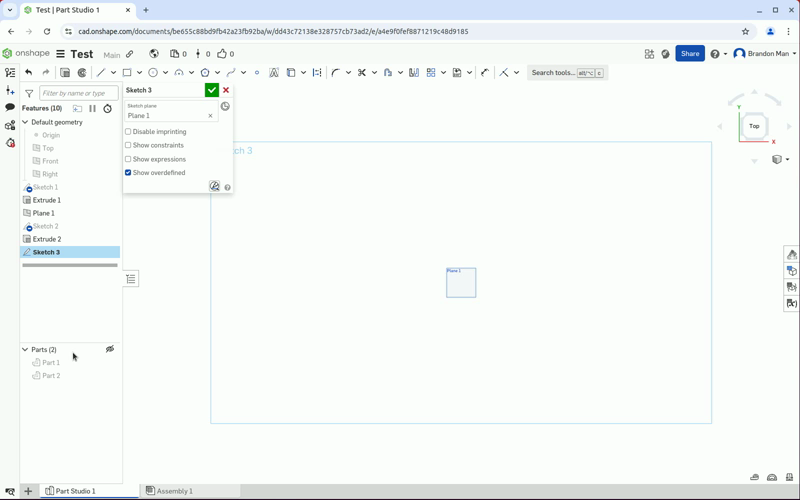
key_down(shift)
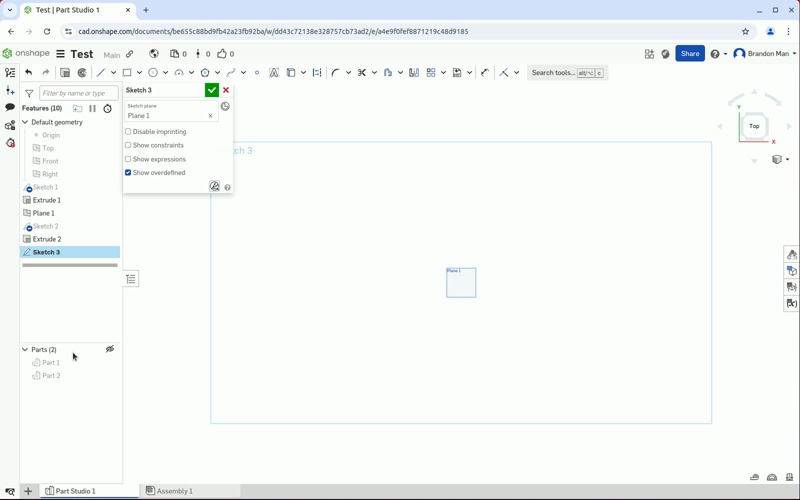
mouse_move(348, 366)
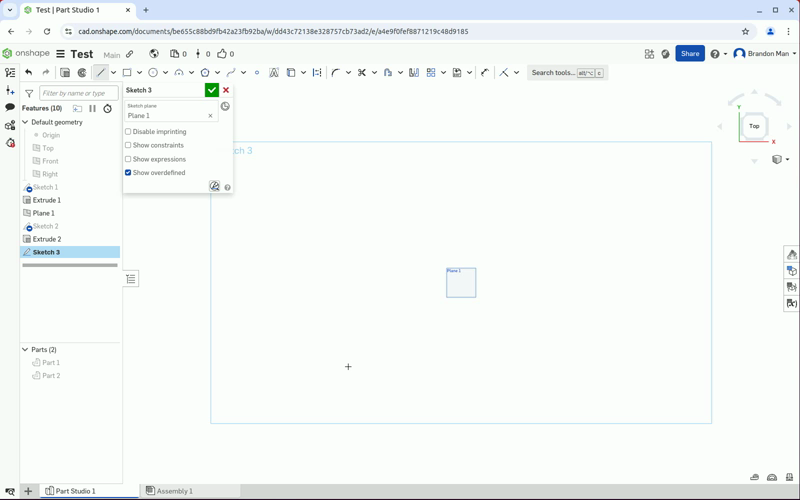
click(348, 366)
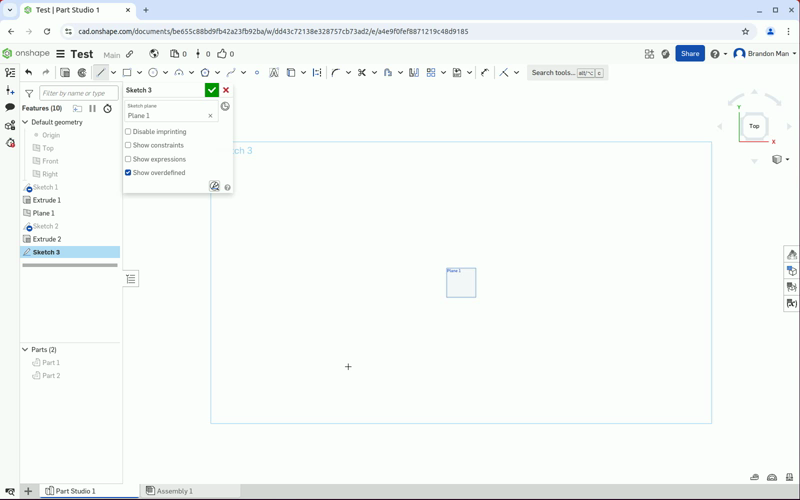
key_up(shift)
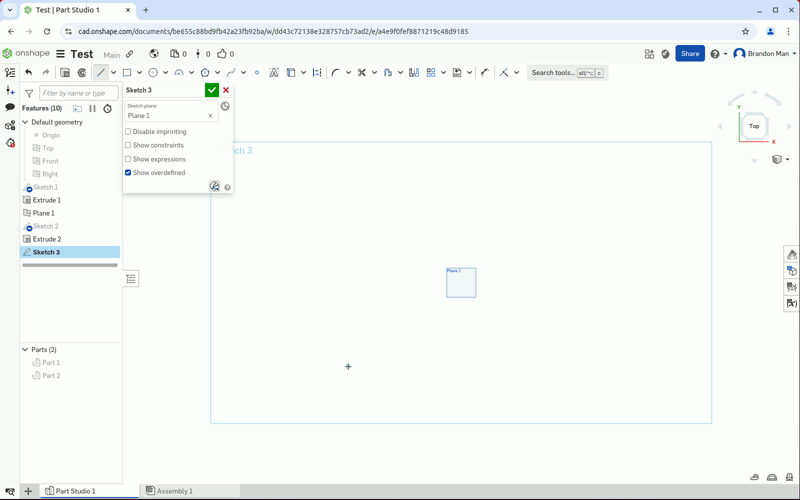
key_down(shift)
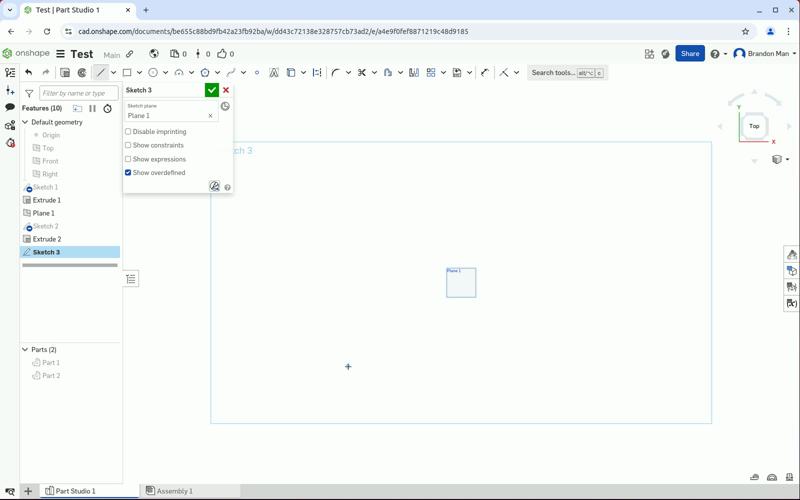
mouse_move(378, 366)
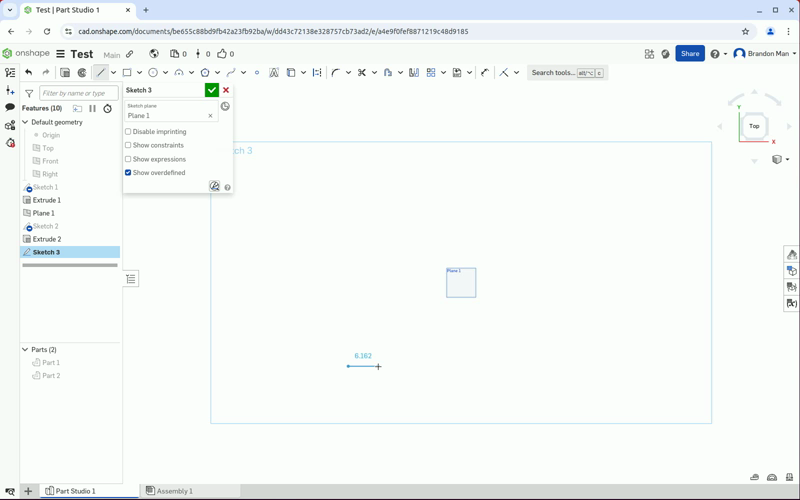
mouse_move(377, 366)
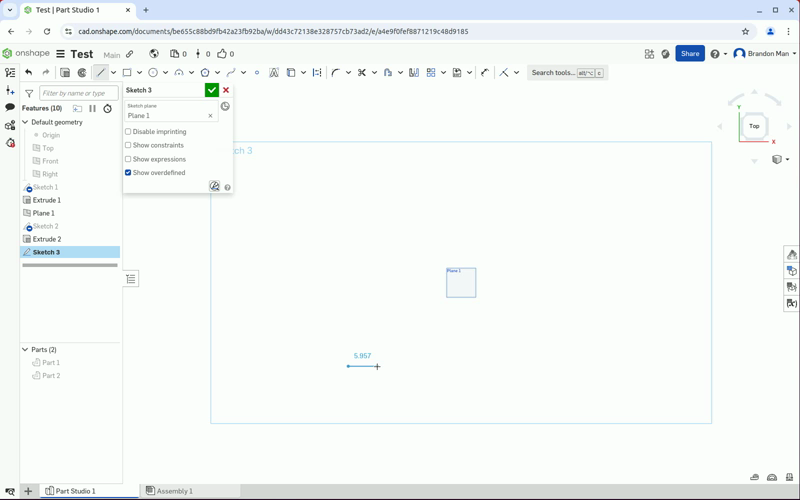
click(377, 366)
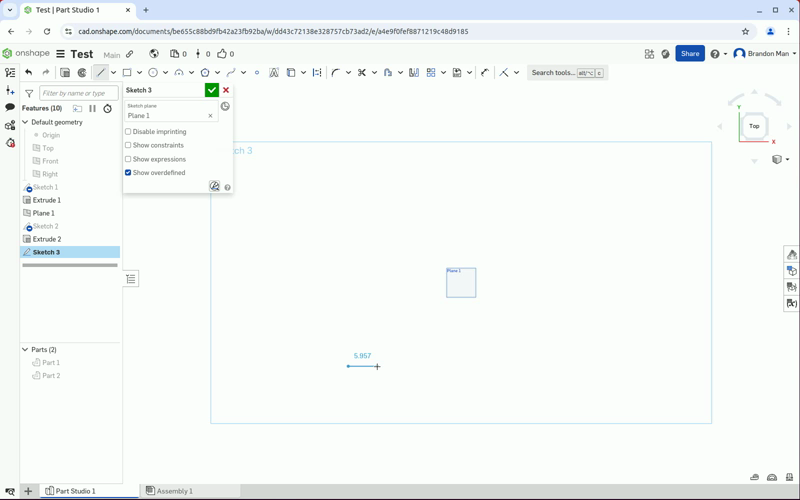
key_up(shift)
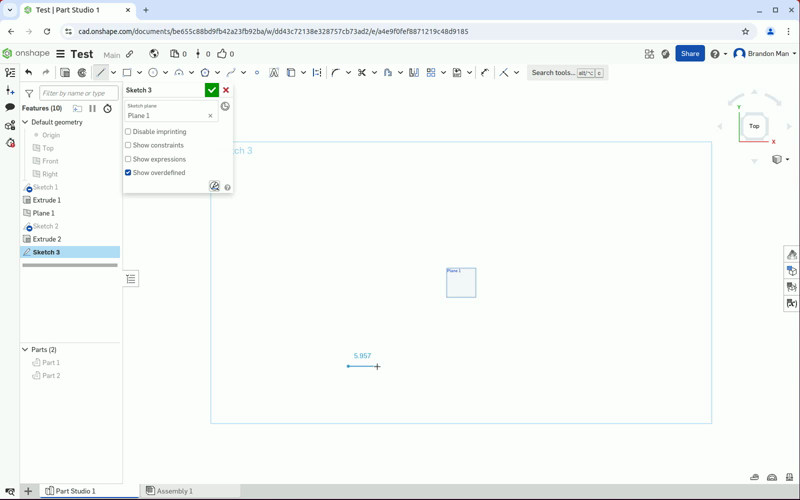
key_down(shift)
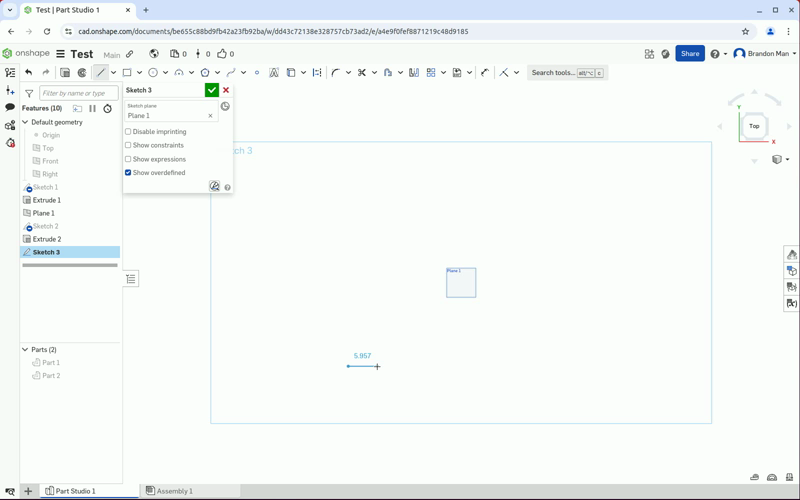
mouse_move(377, 282)
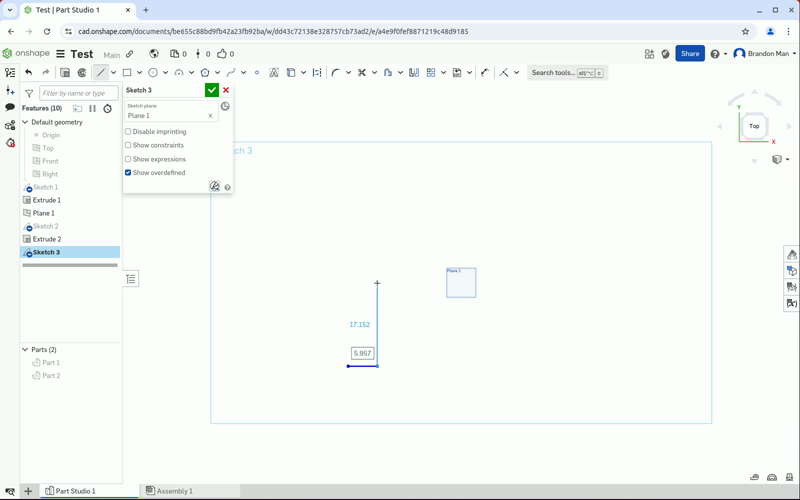
click(377, 282)
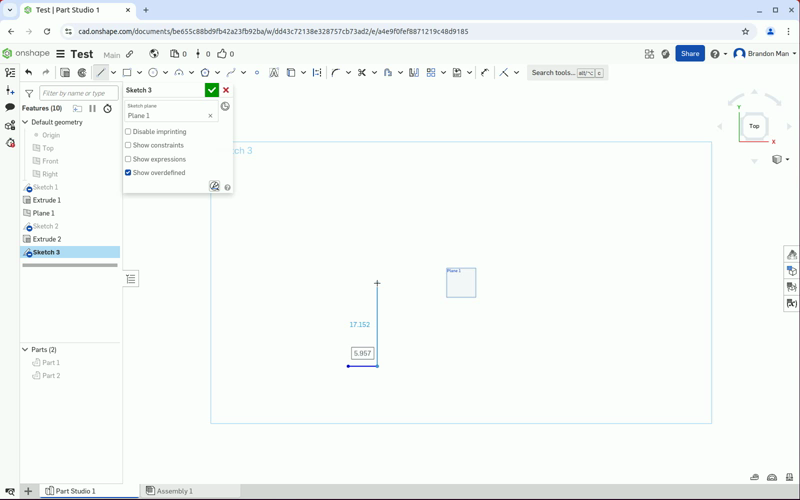
key_up(shift)
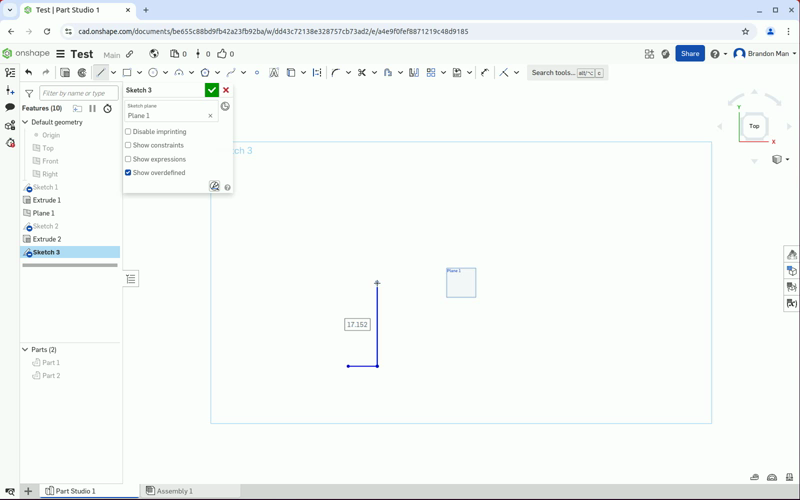
key_down(shift)
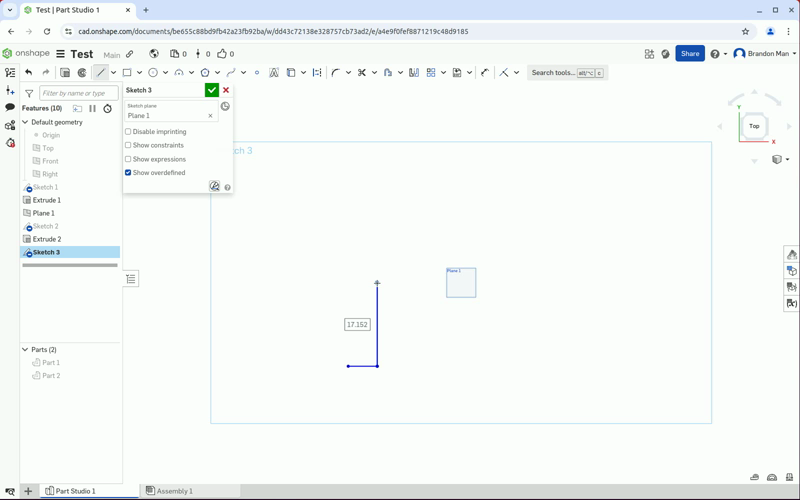
mouse_move(407, 282)
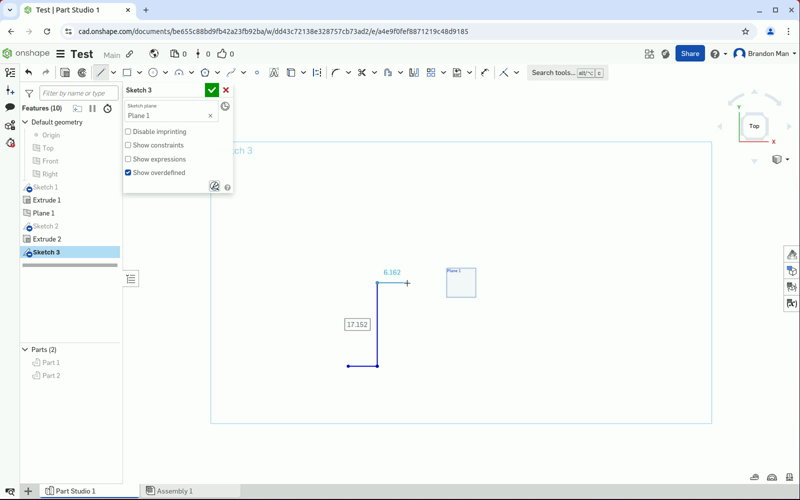
mouse_move(348, 282)
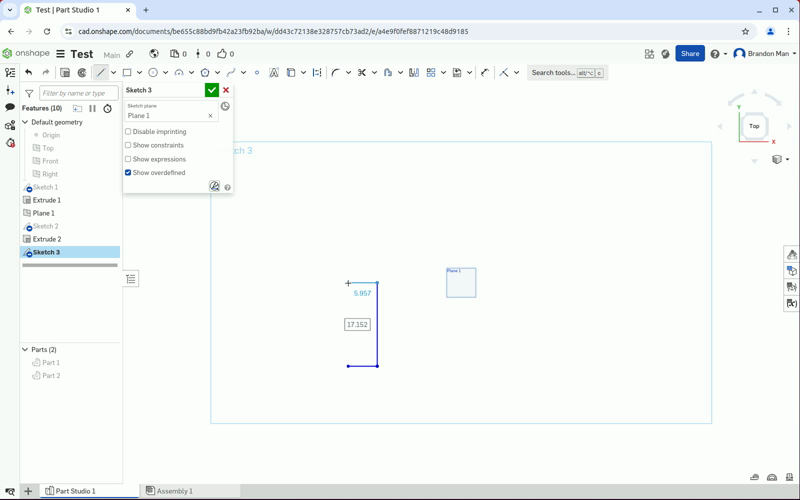
click(348, 282)
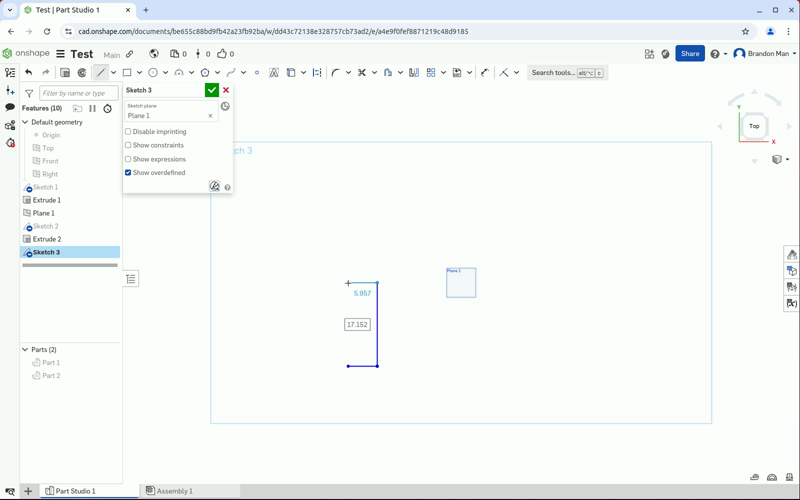
key_up(shift)
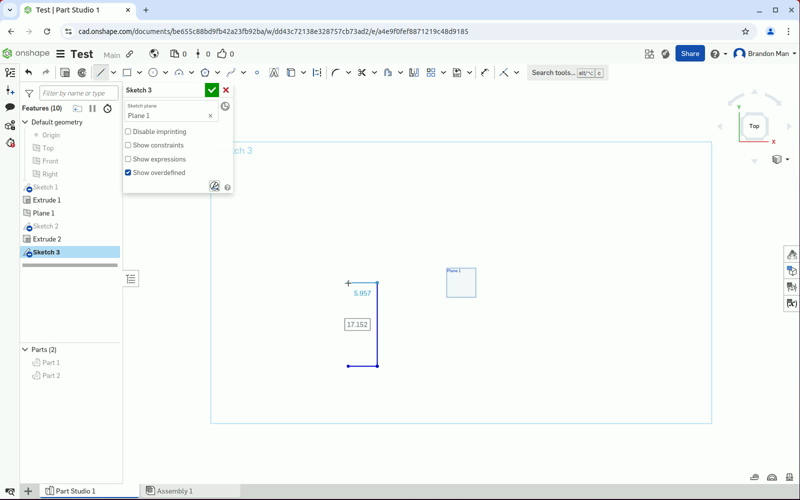
key_down(shift)
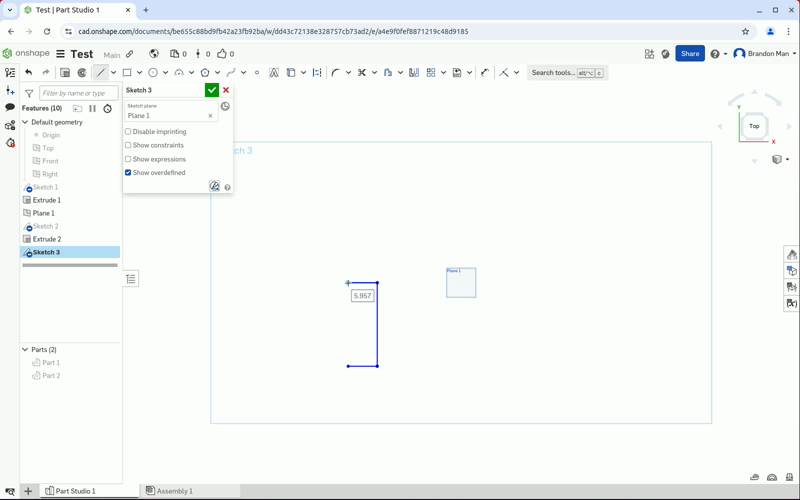
mouse_move(348, 366)
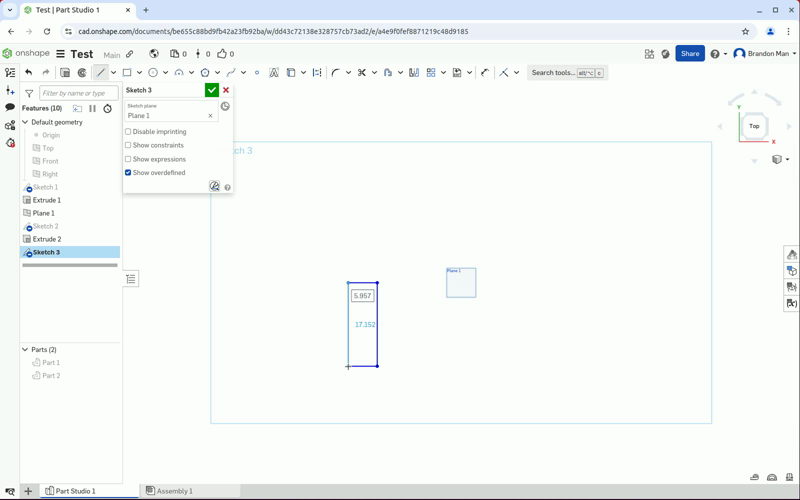
key_up(shift)
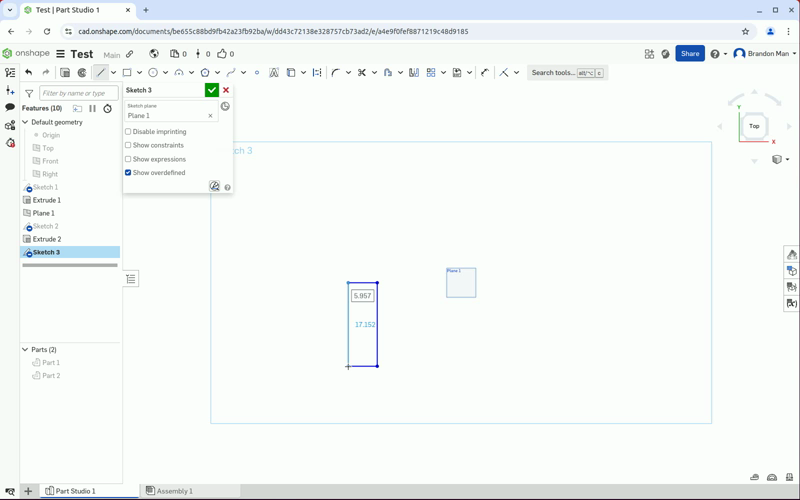
click(348, 366)
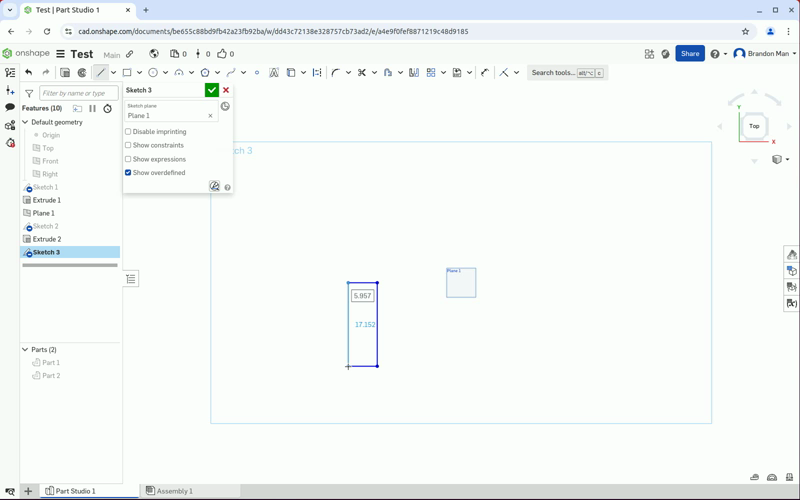
key(esc)
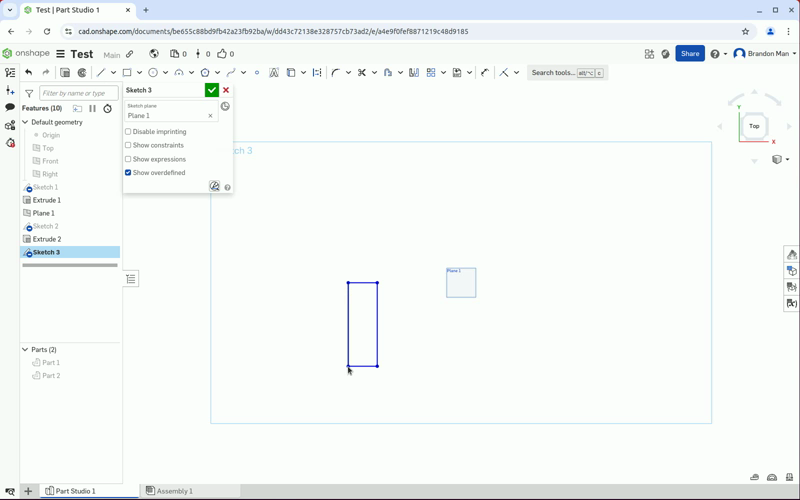
mouse_move(365, 334)
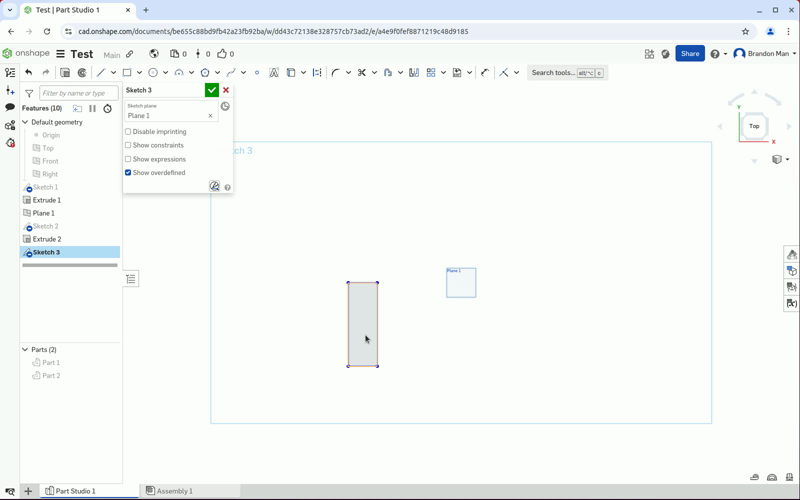
click(365, 334)
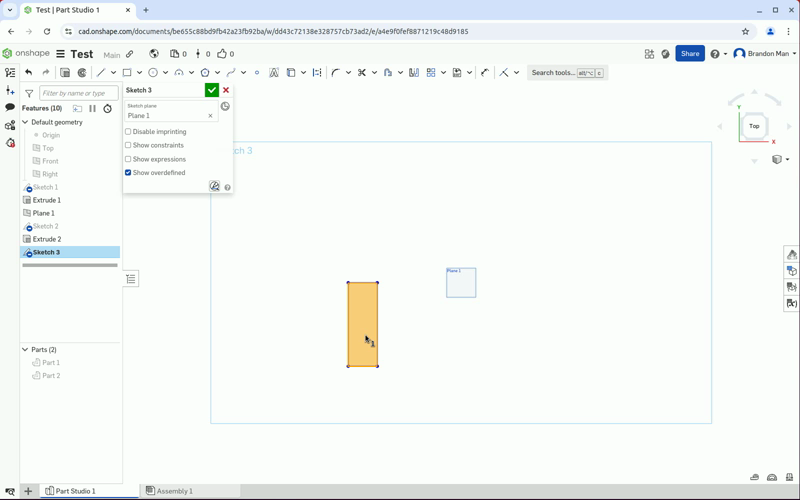
mouse_move(73, 352)
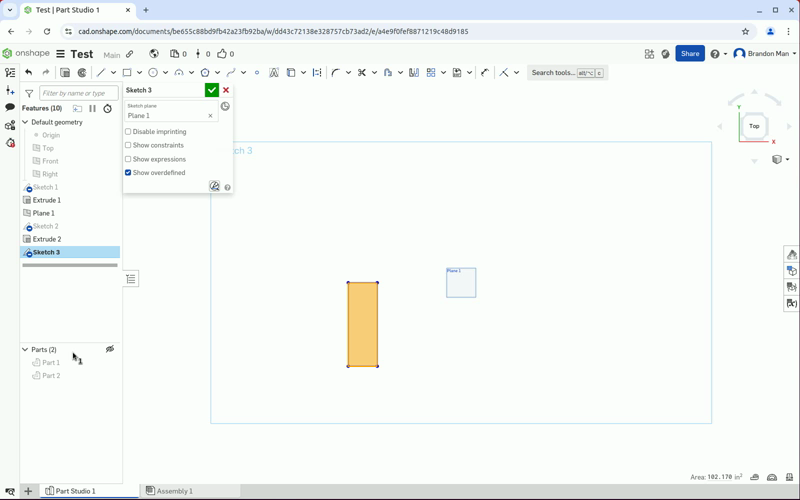
key(shift+y)
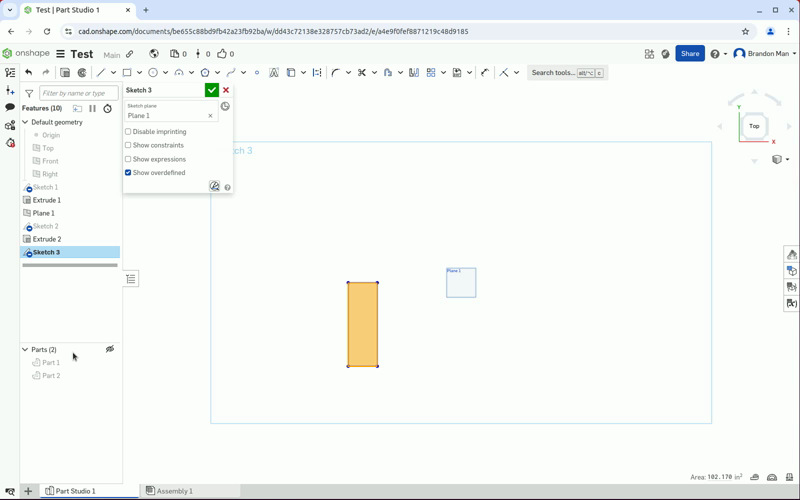
key(shift+e)
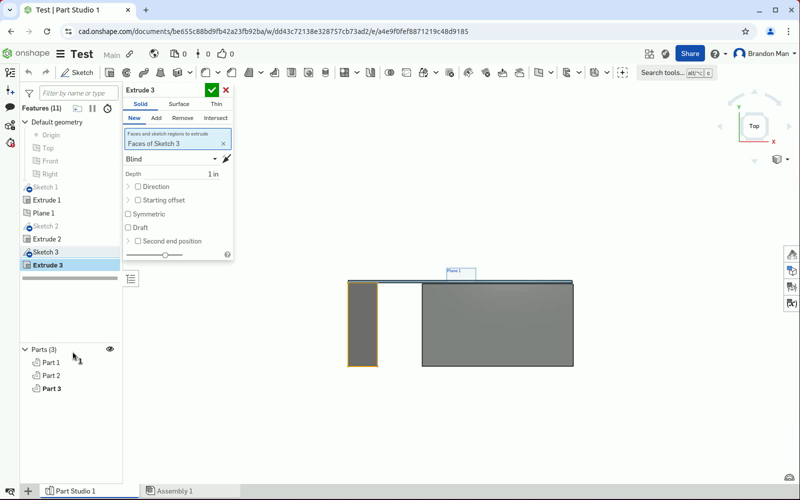
mouse_move(143, 106)
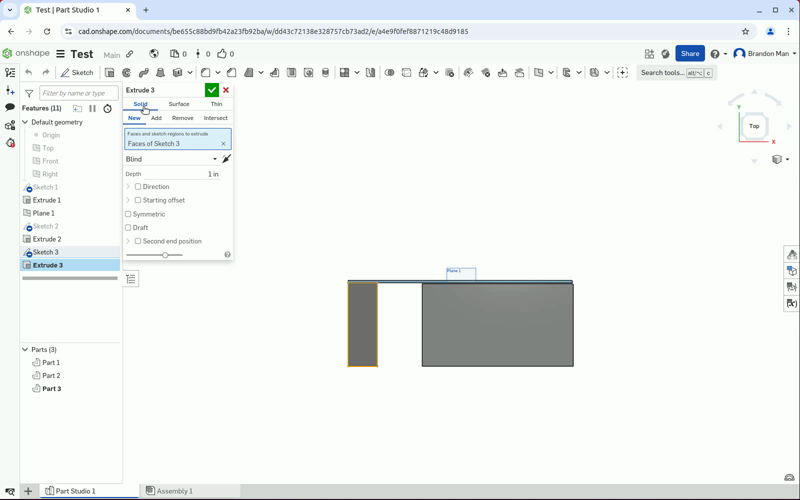
click(143, 106)
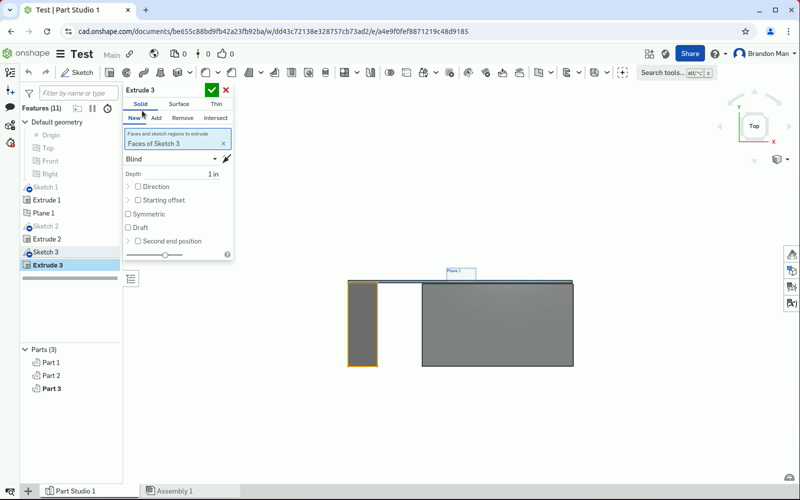
mouse_move(137, 120)
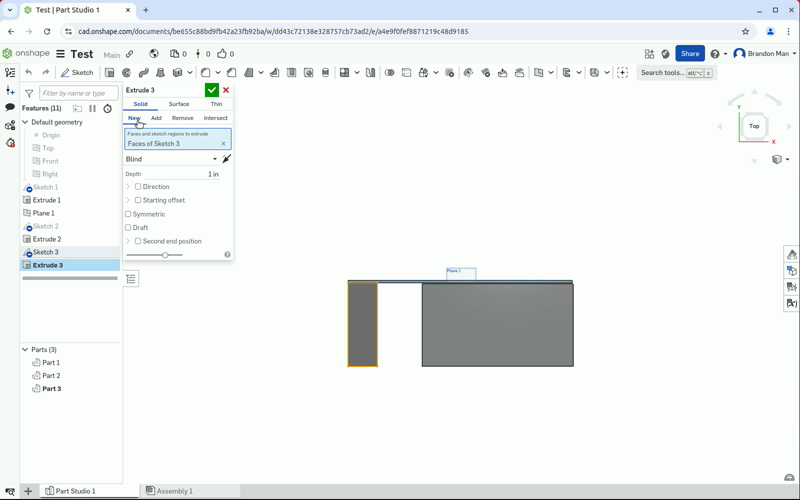
click(137, 120)
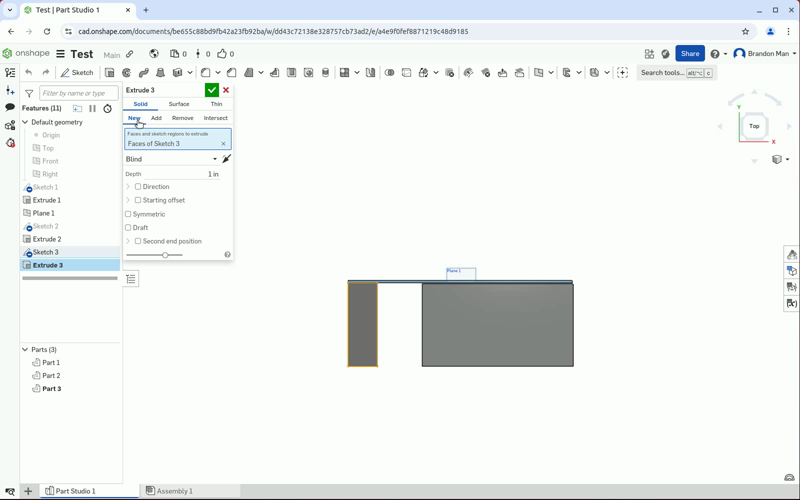
key(tab, 4)
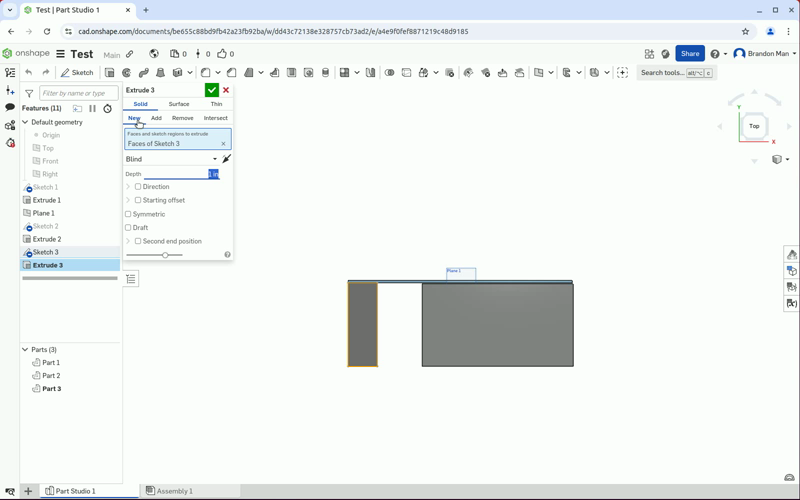
text(0.481)
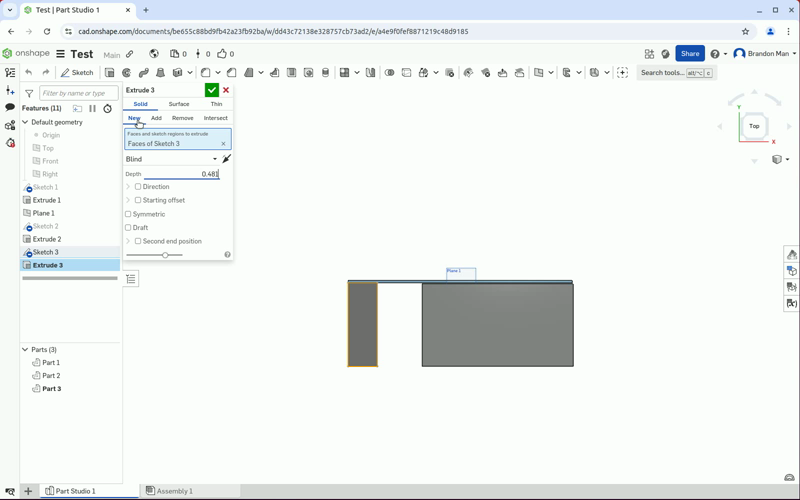
key(enter)
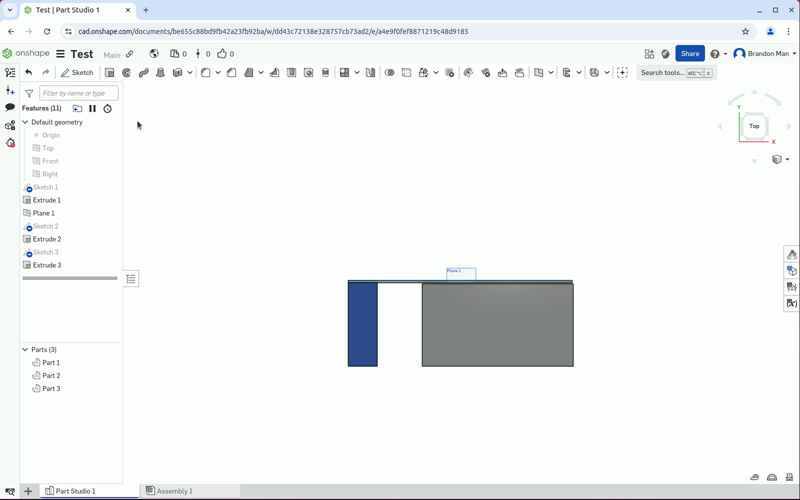
key(shift+h)
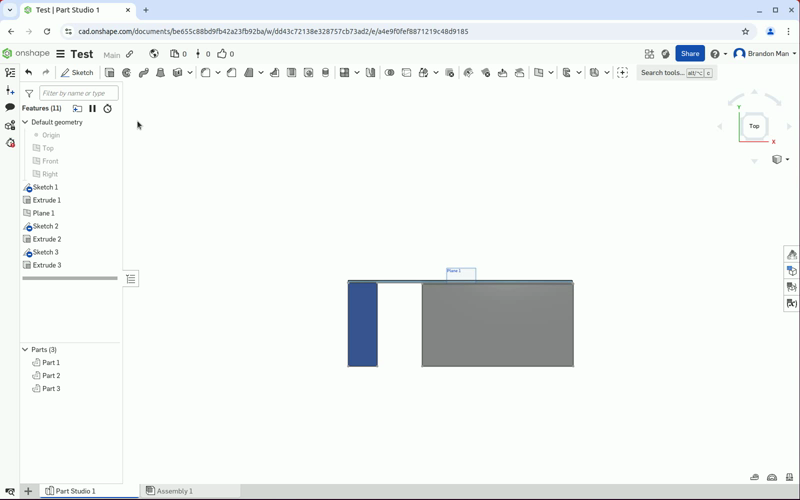
key(shift+h)
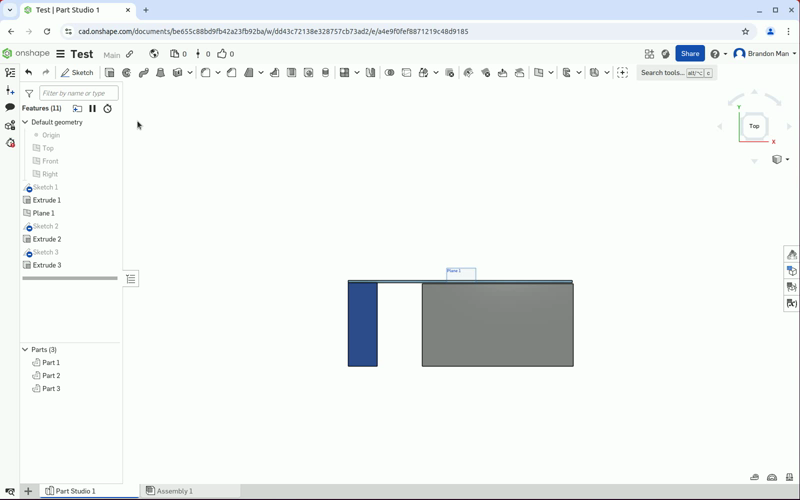
mouse_move(73, 189)
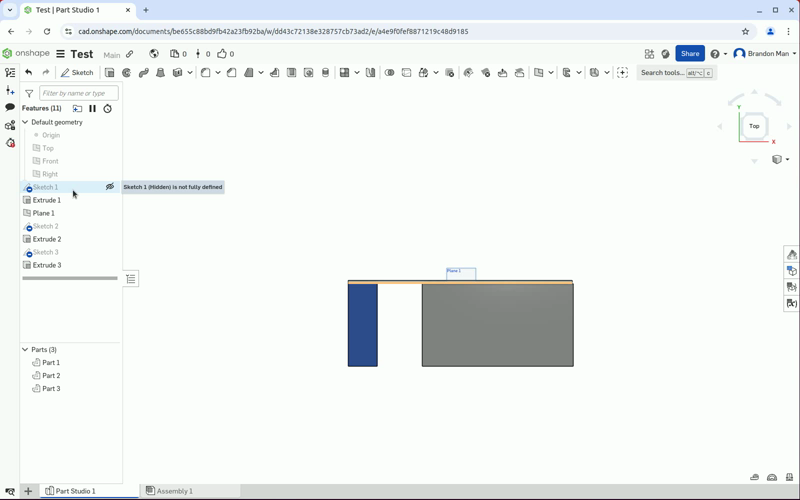
click(73, 189)
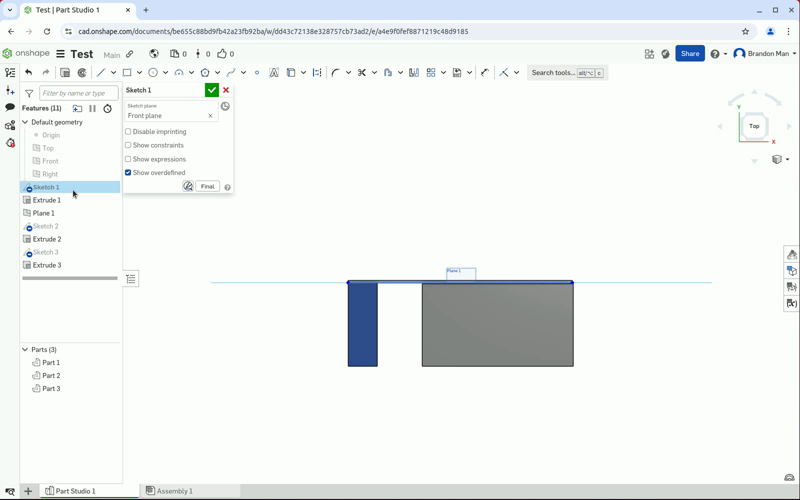
mouse_move(229, 92)
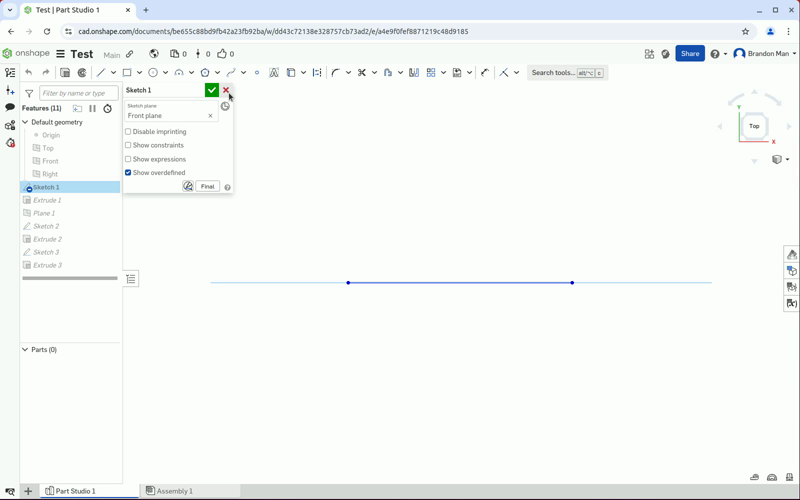
click(229, 92)
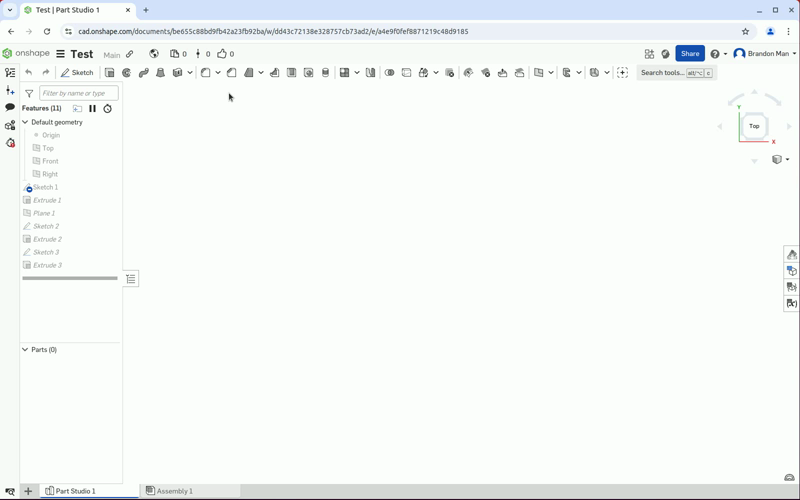
key(shift+s)
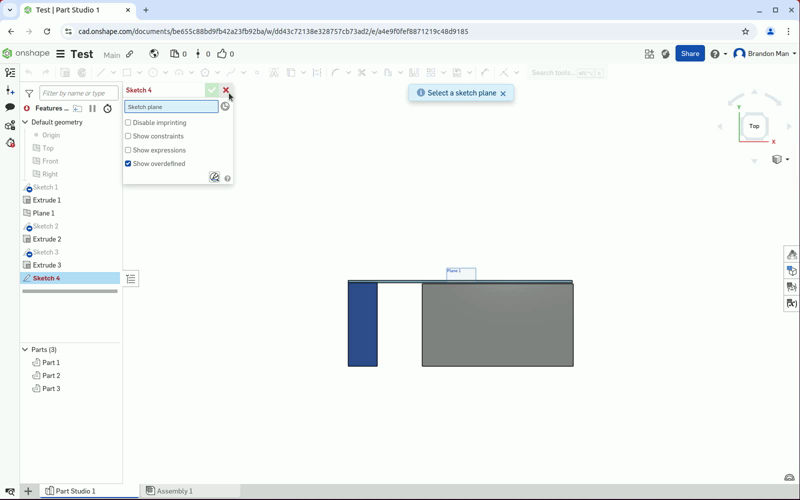
mouse_move(73, 215)
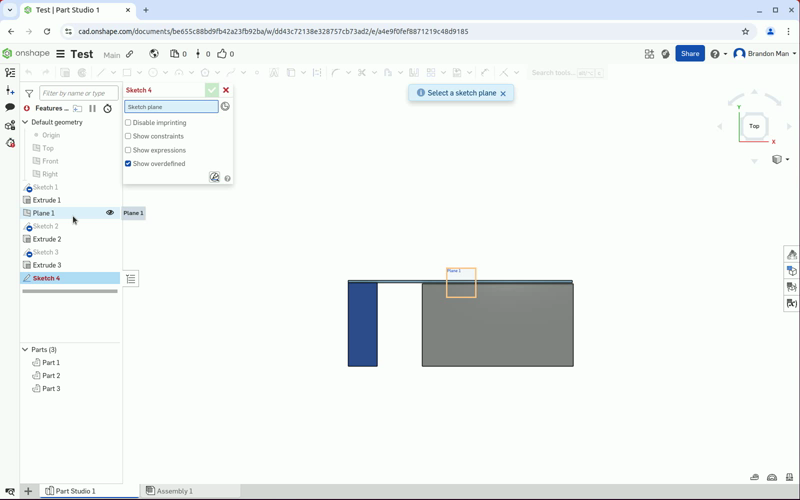
click(73, 215)
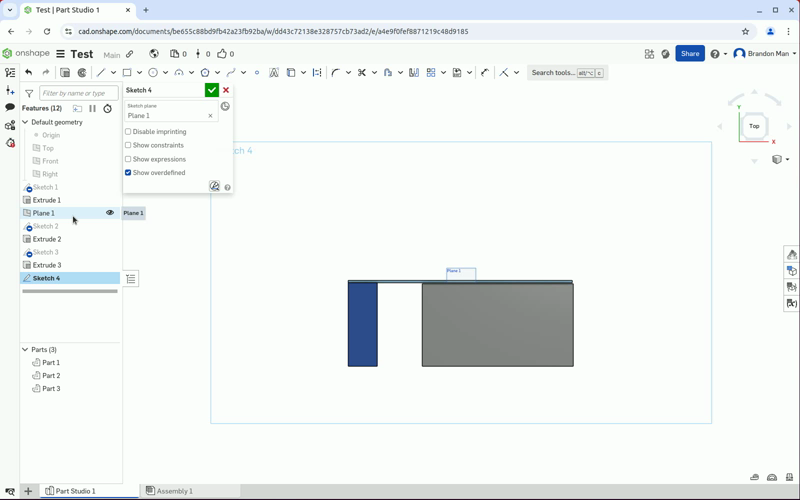
mouse_move(73, 352)
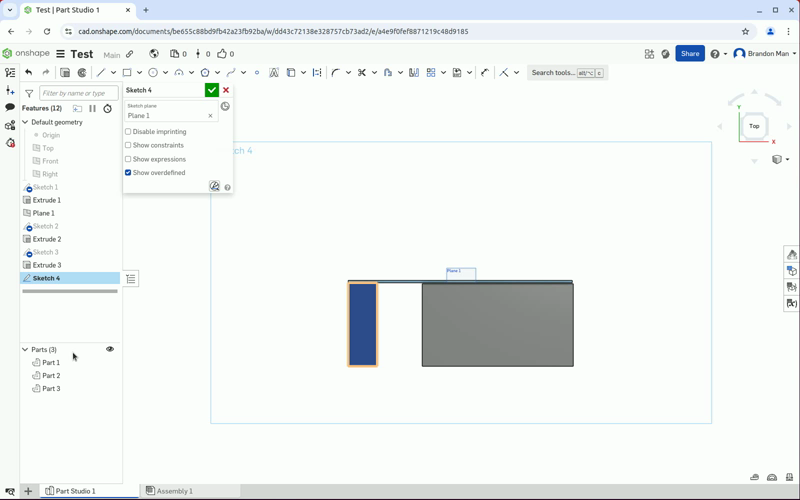
key(y)
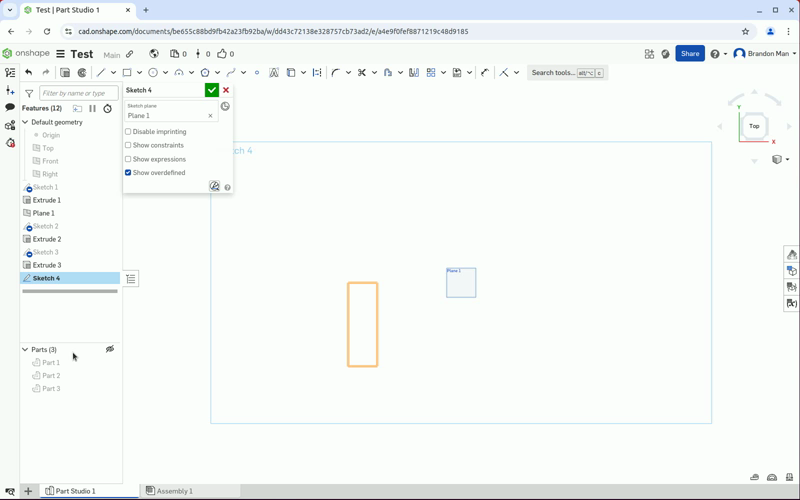
key(l)
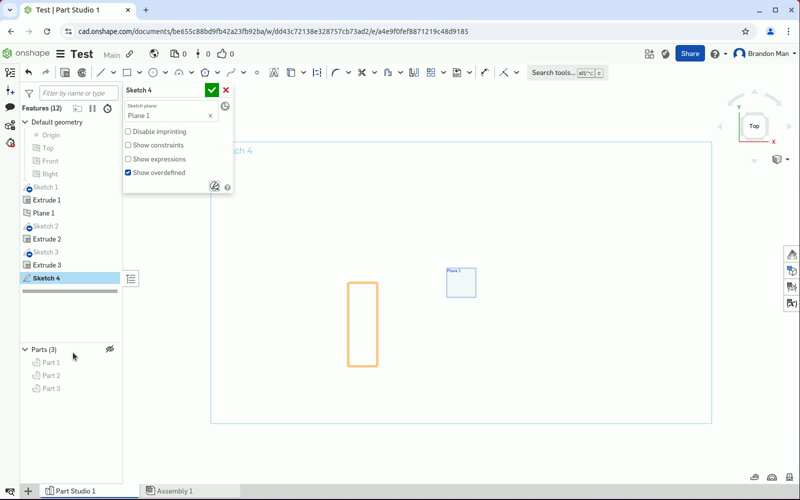
key_down(shift)
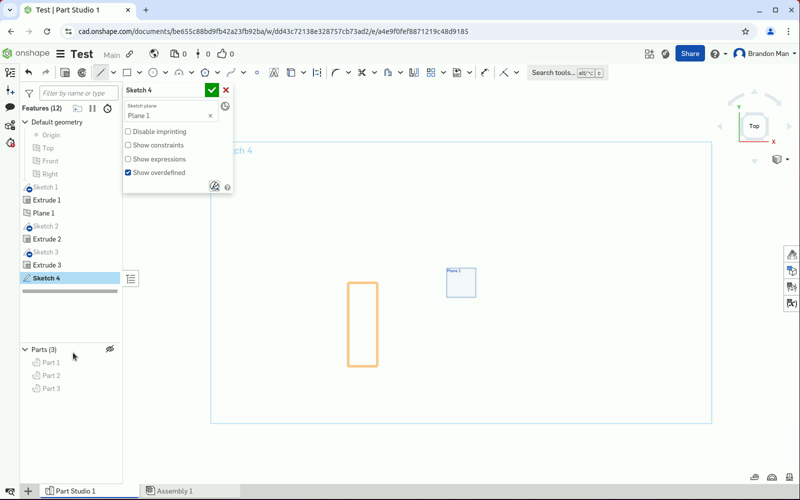
mouse_move(377, 366)
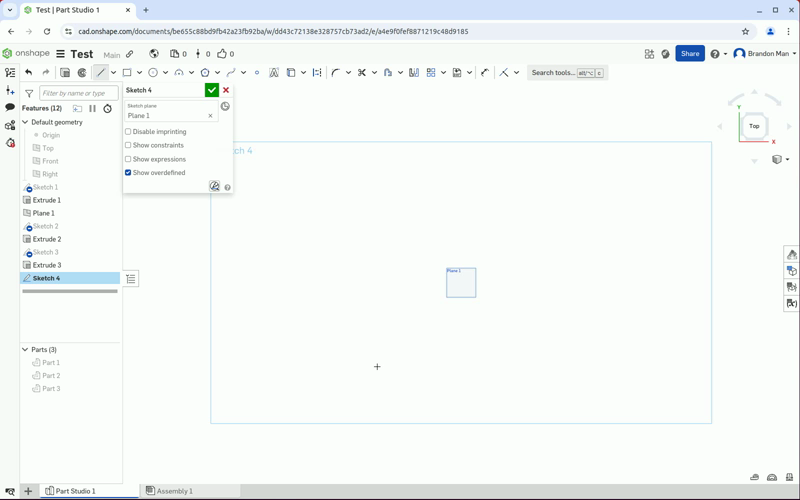
click(377, 366)
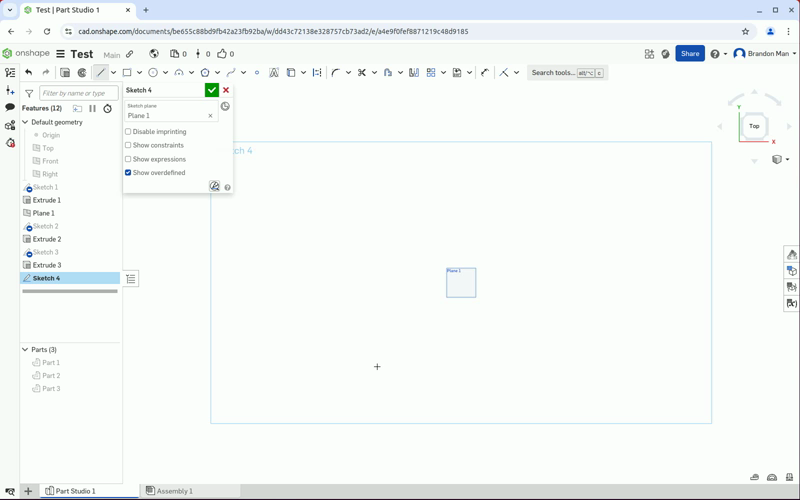
key_up(shift)
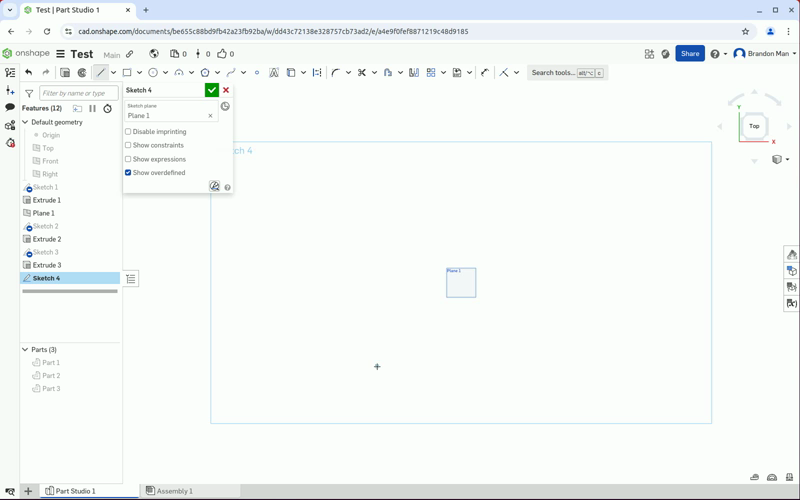
key_down(shift)
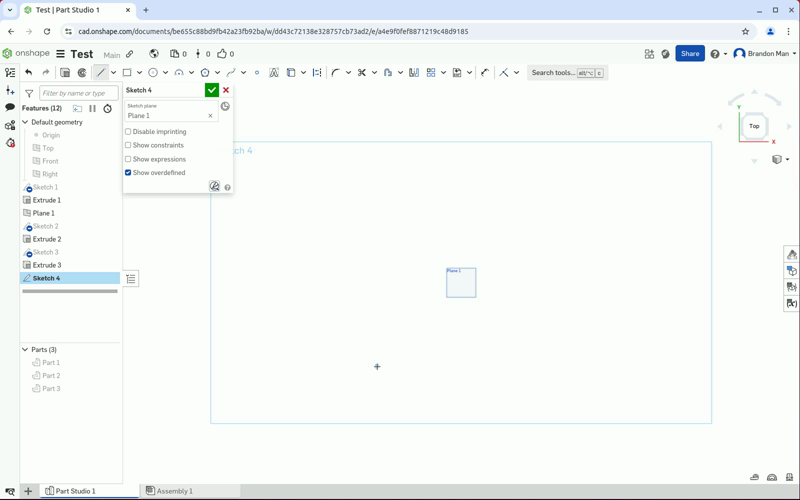
mouse_move(407, 366)
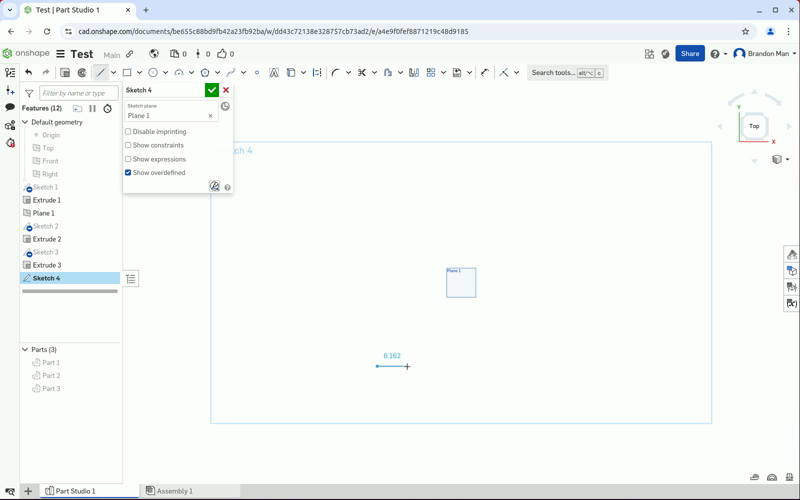
mouse_move(423, 366)
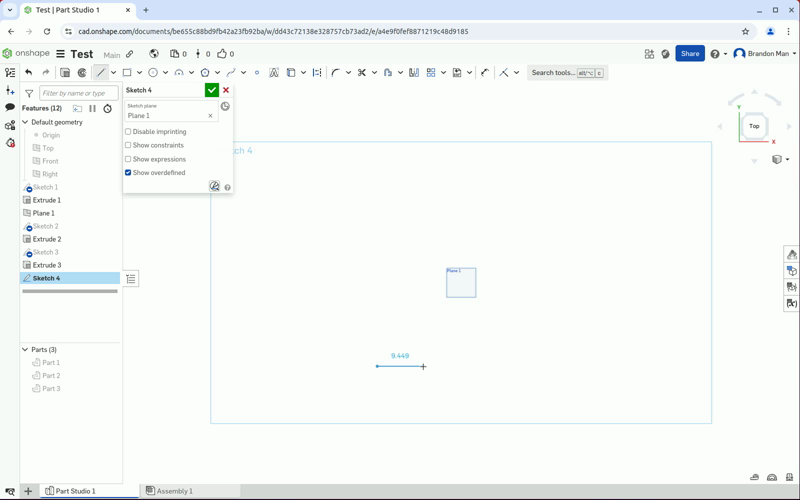
click(423, 366)
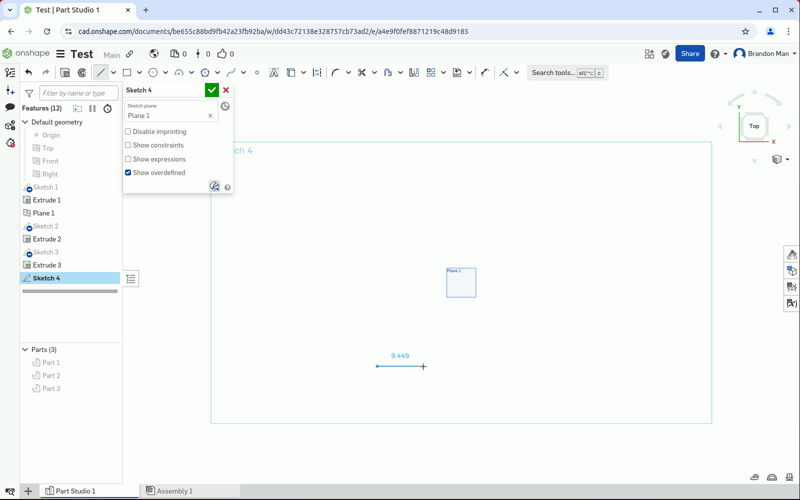
key_up(shift)
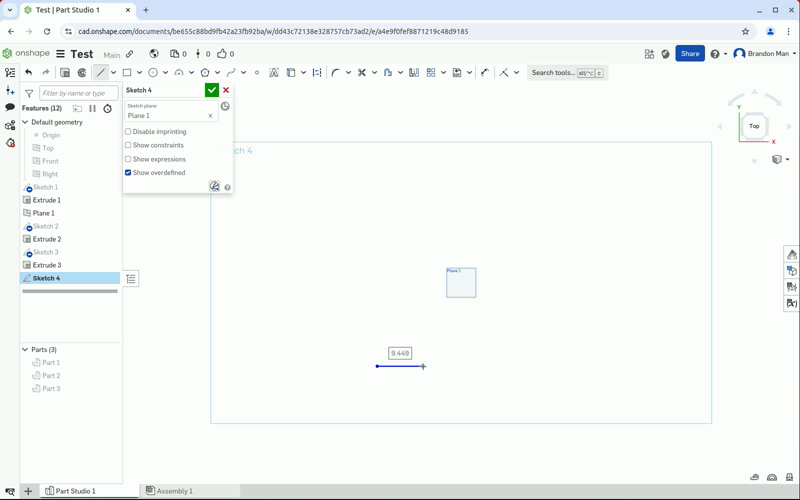
key_down(shift)
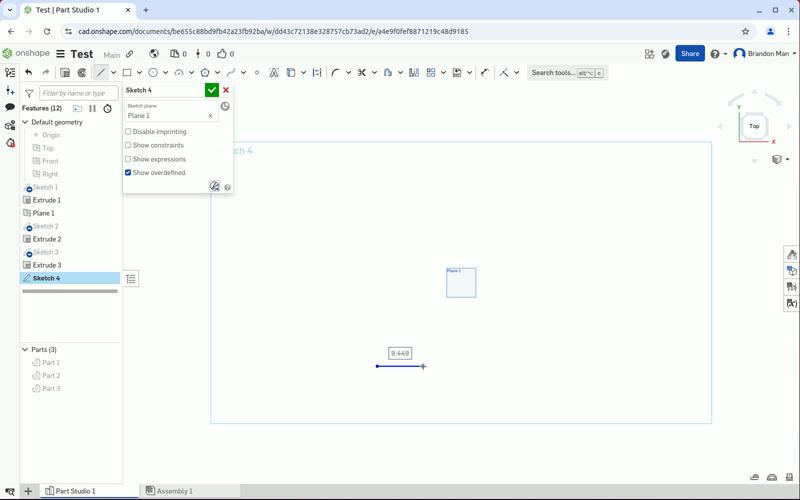
mouse_move(423, 282)
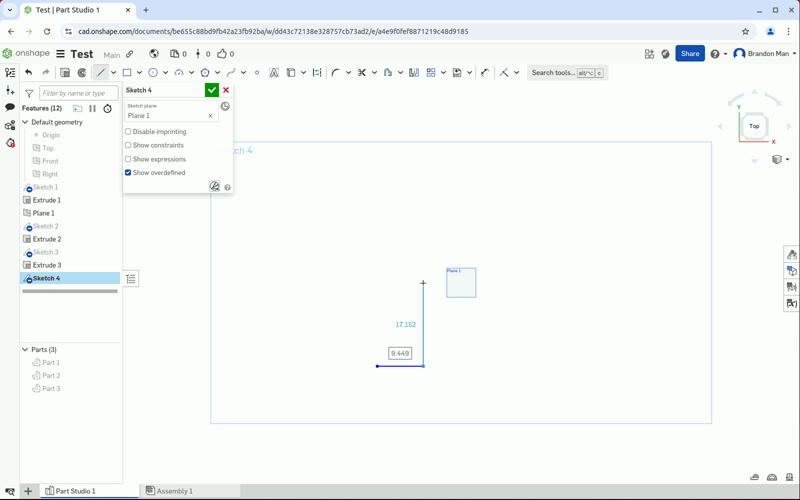
click(423, 282)
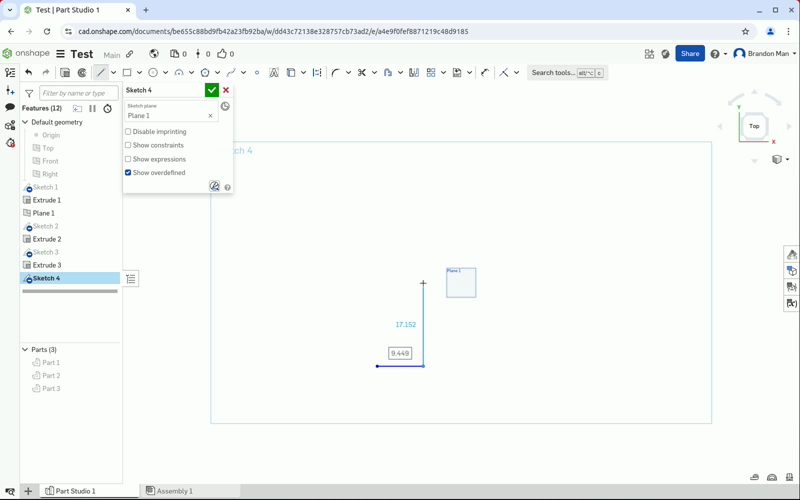
key_up(shift)
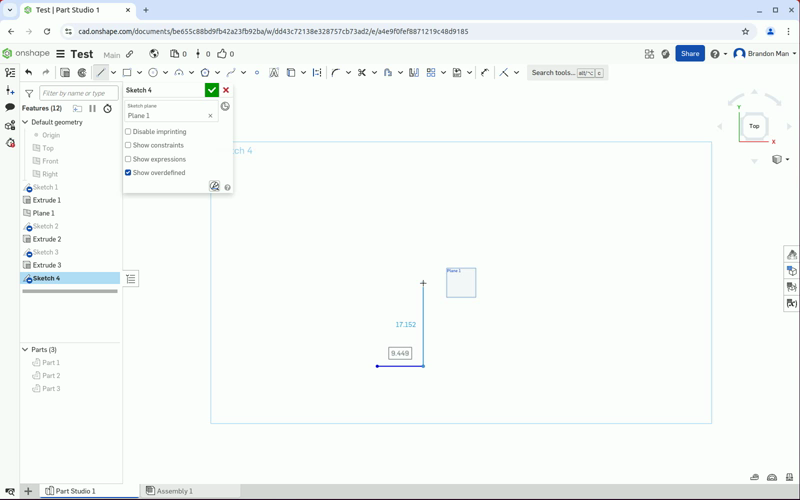
key_down(shift)
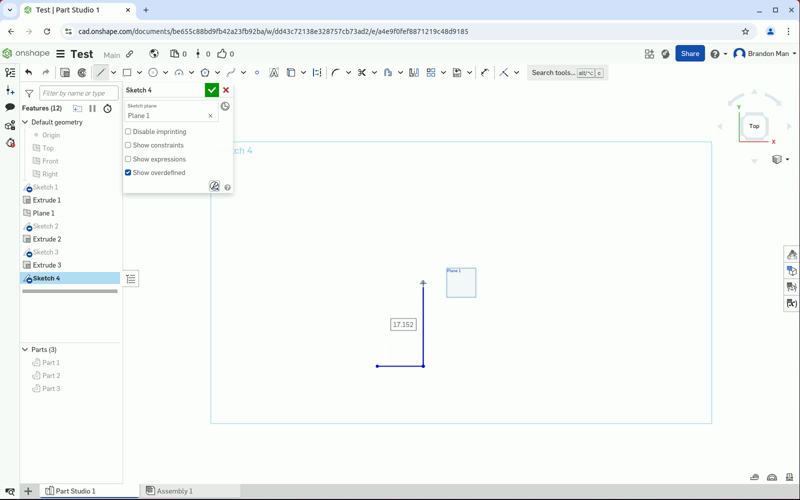
mouse_move(453, 282)
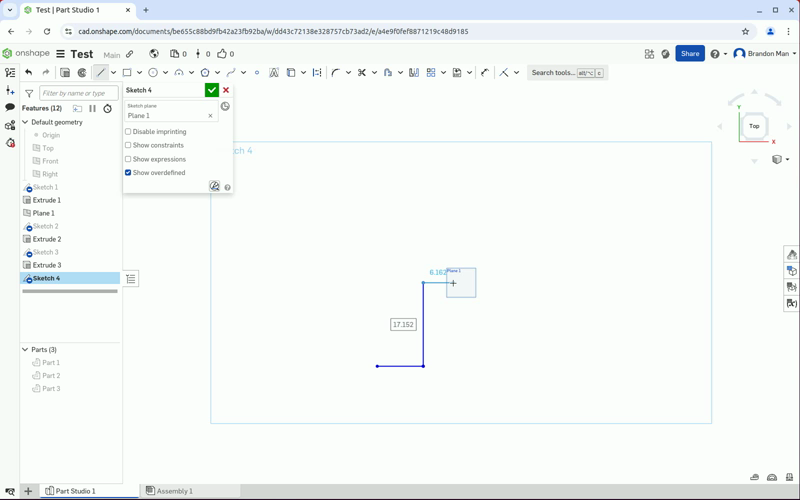
mouse_move(377, 282)
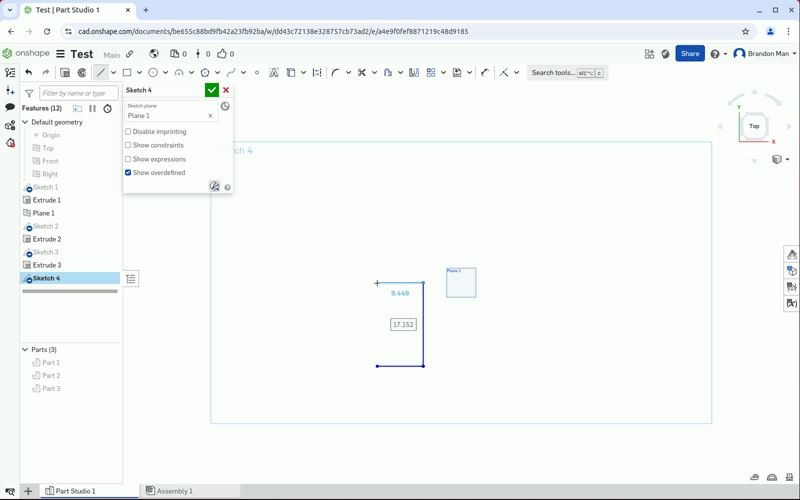
click(377, 282)
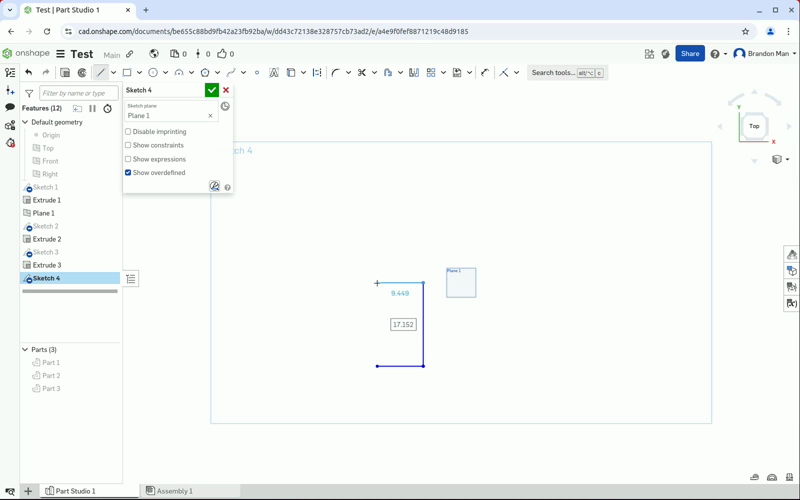
key_up(shift)
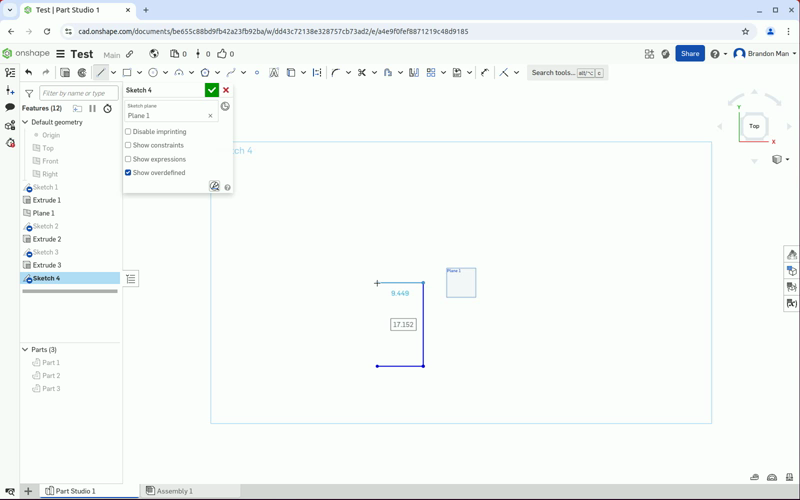
key_down(shift)
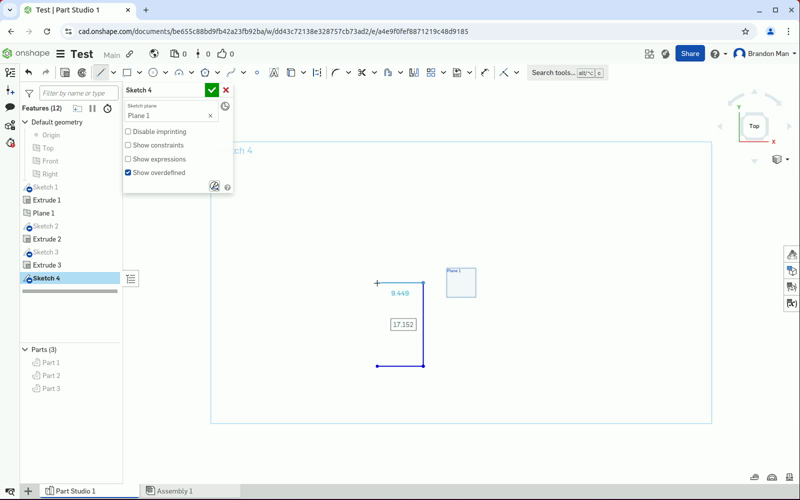
mouse_move(377, 366)
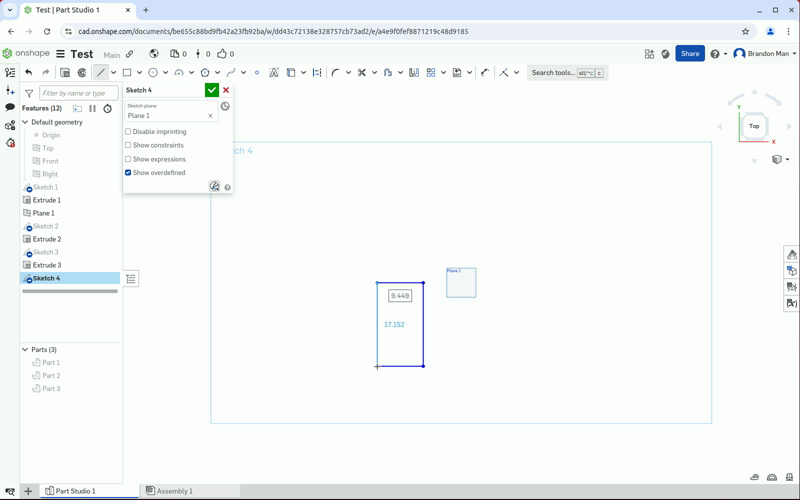
key_up(shift)
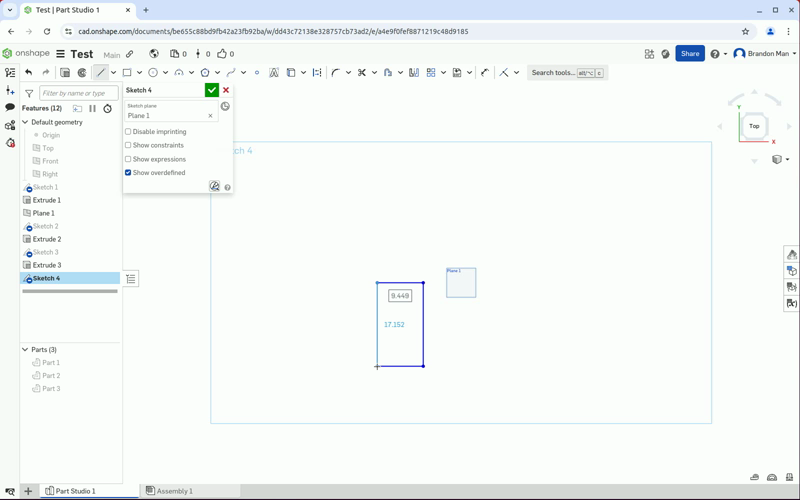
click(377, 366)
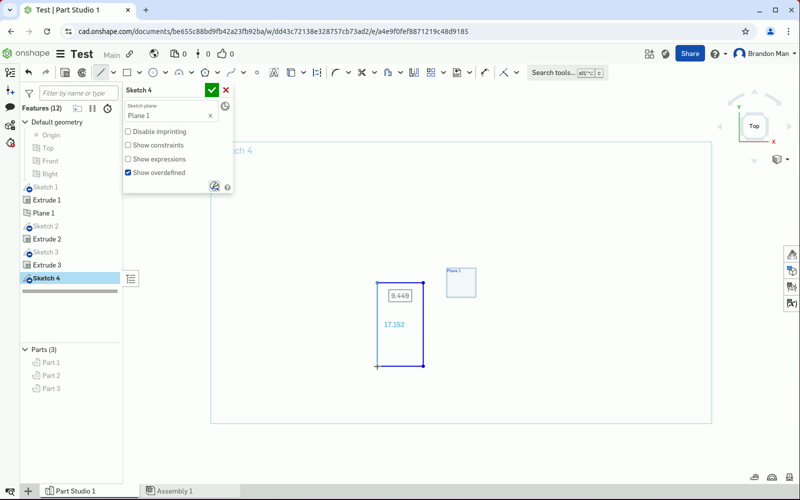
key(esc)
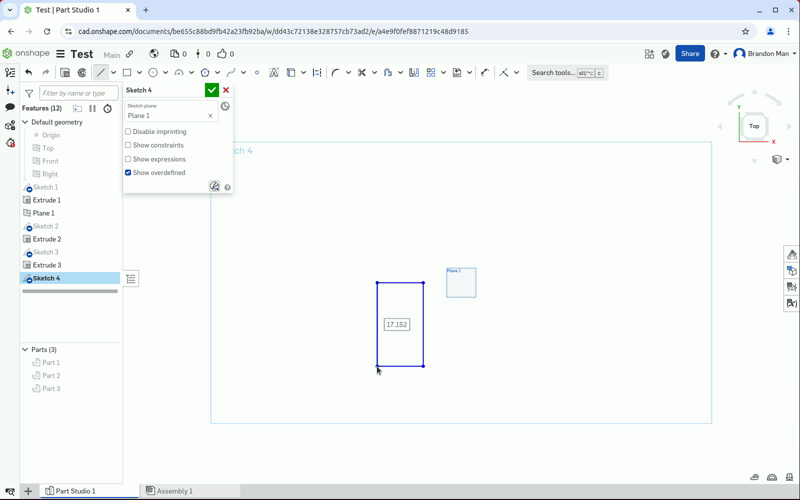
mouse_move(408, 329)
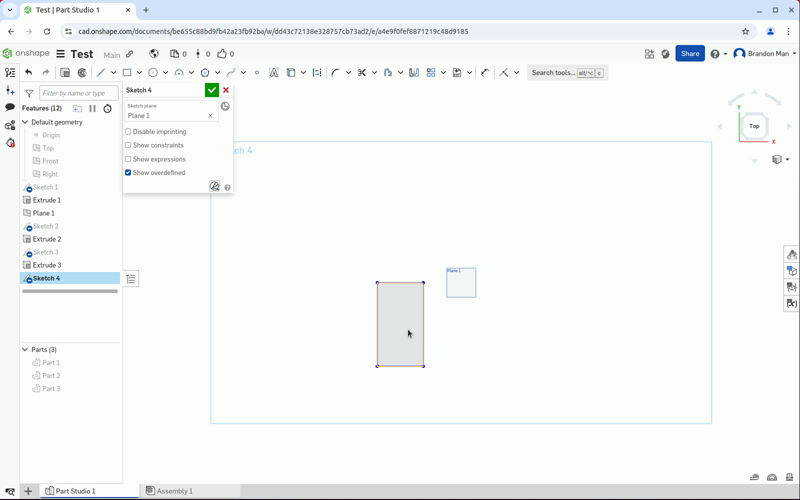
click(408, 329)
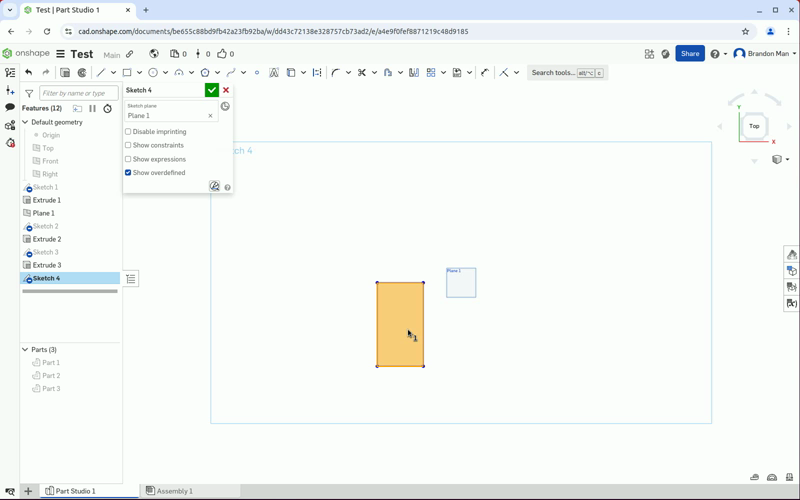
mouse_move(73, 352)
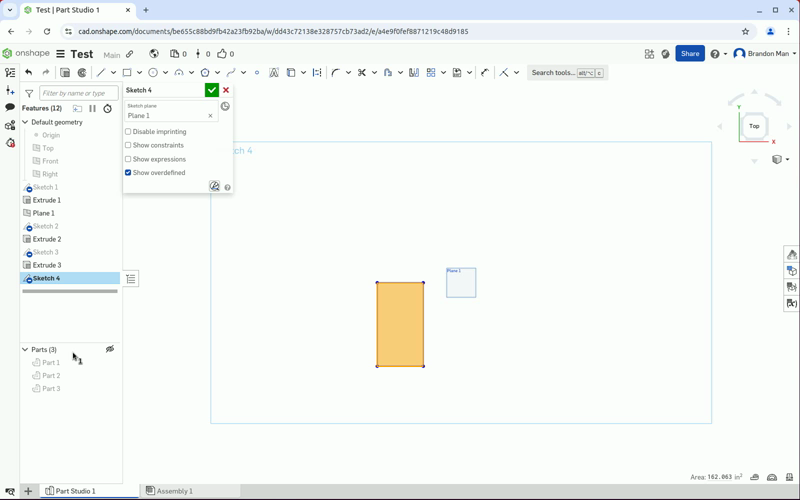
key(shift+y)
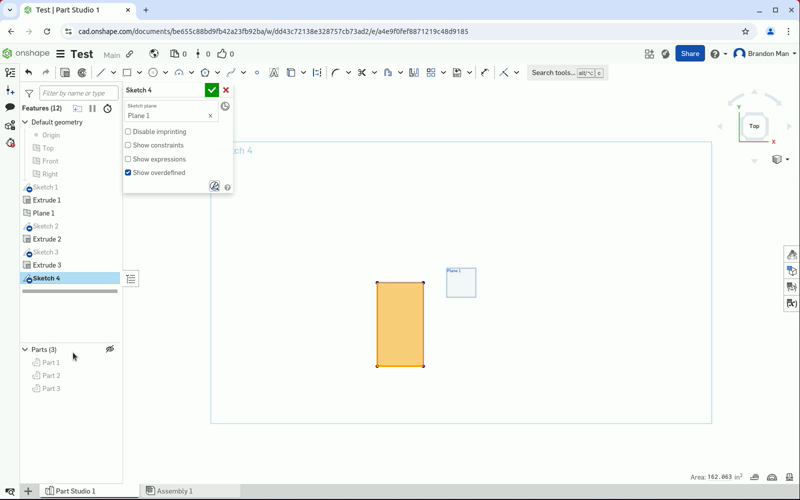
key(shift+e)
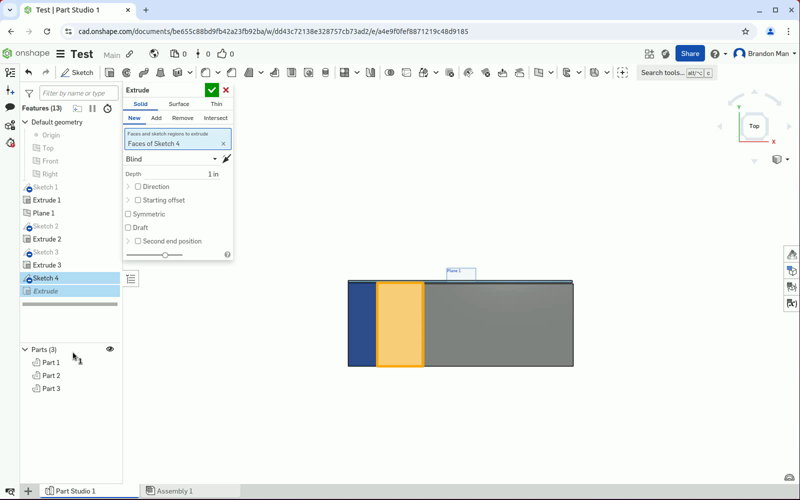
mouse_move(143, 106)
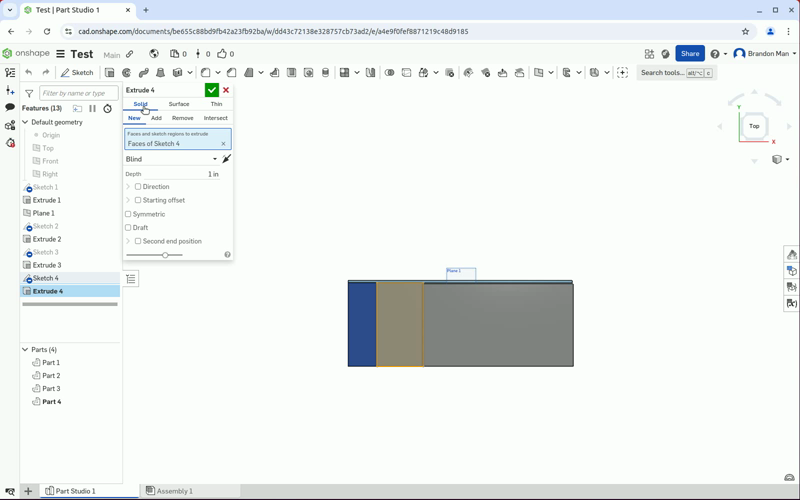
click(143, 106)
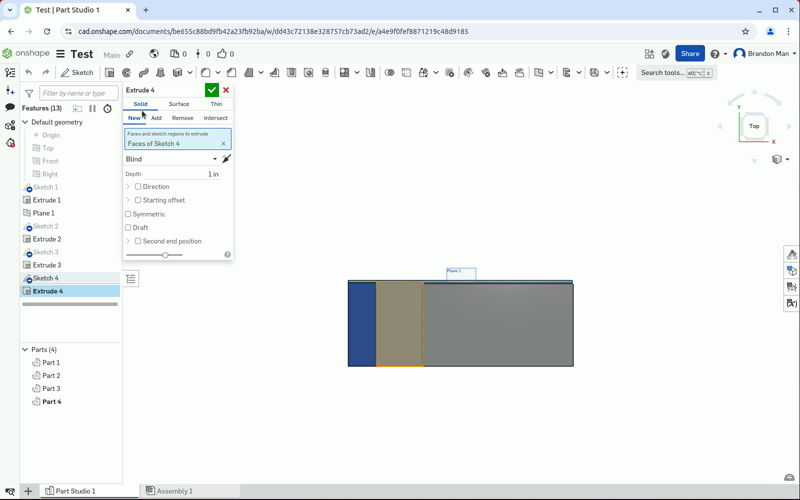
mouse_move(137, 120)
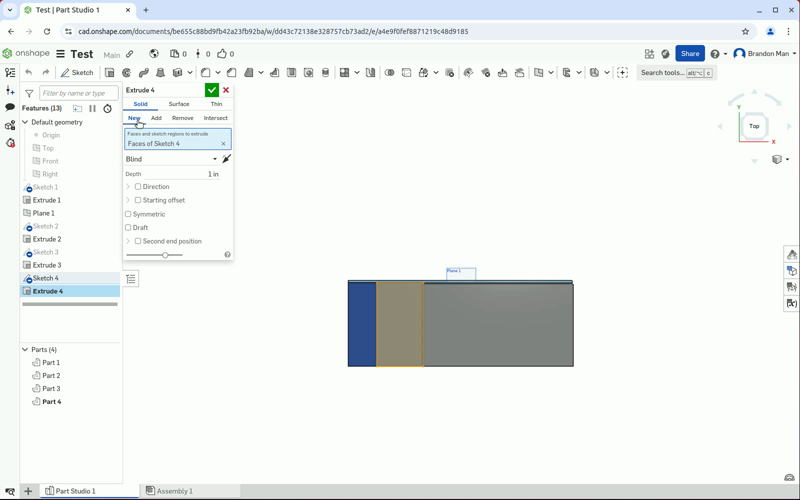
click(137, 120)
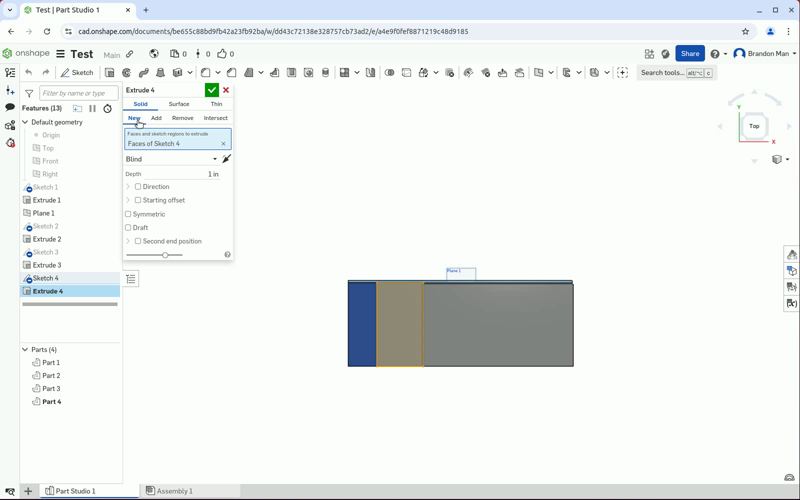
key(tab, 4)
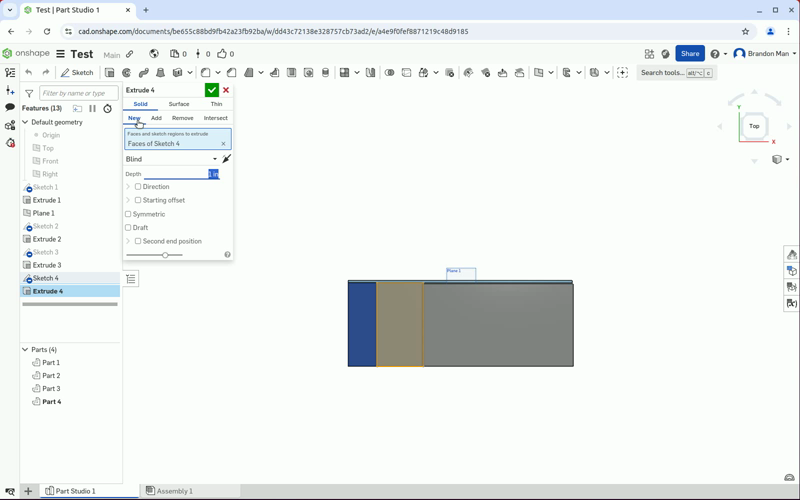
text(0.481)
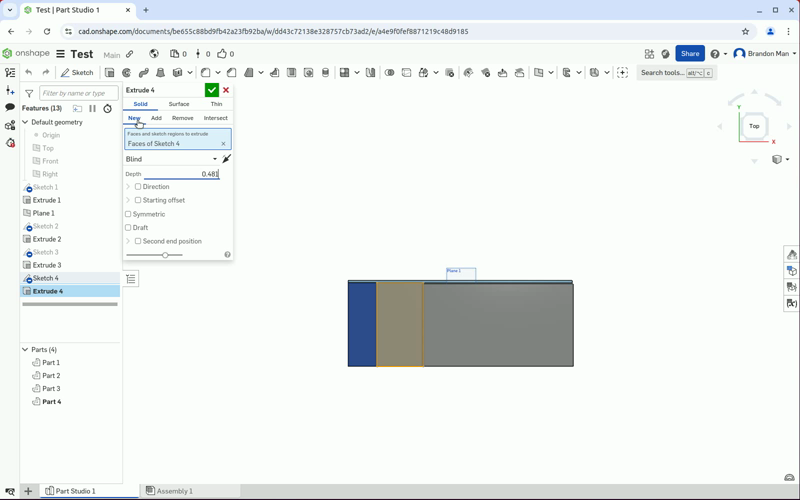
key(enter)
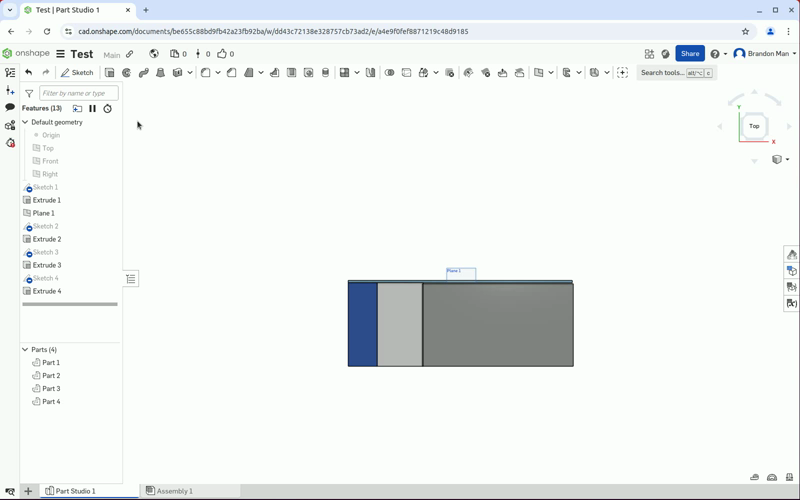
key(shift+h)
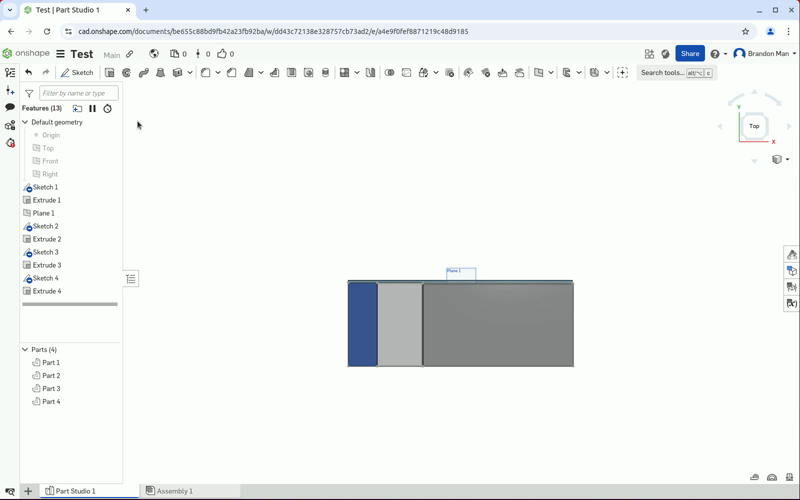
key(shift+h)
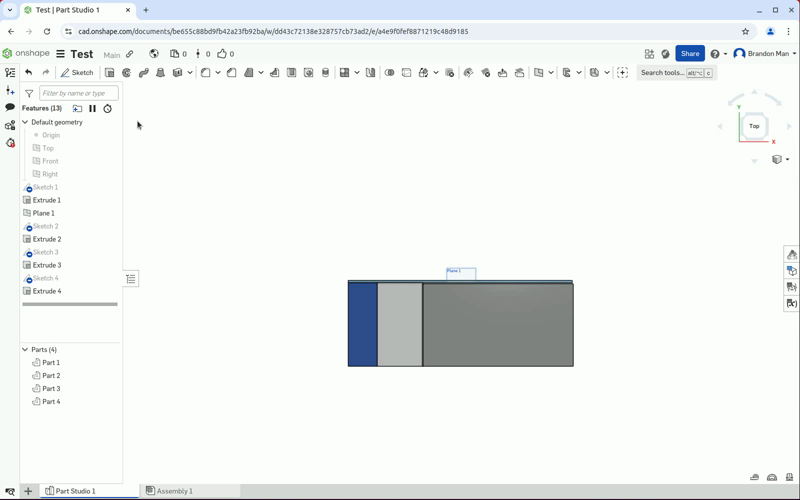
mouse_move(73, 189)
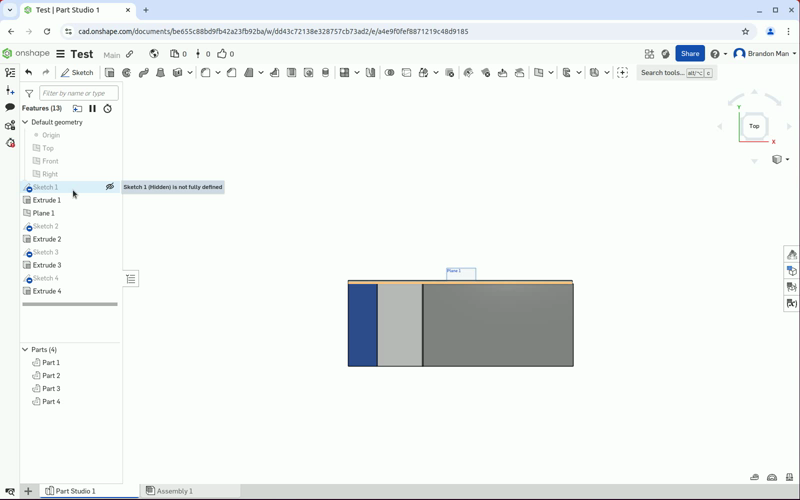
click(73, 189)
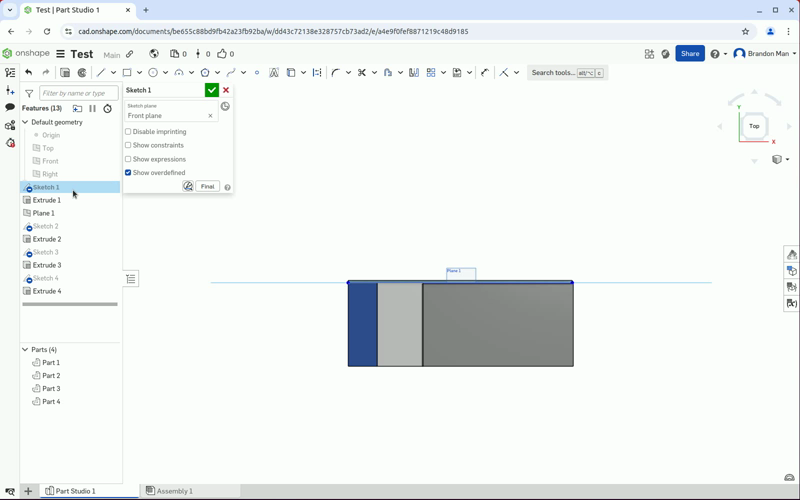
mouse_move(229, 92)
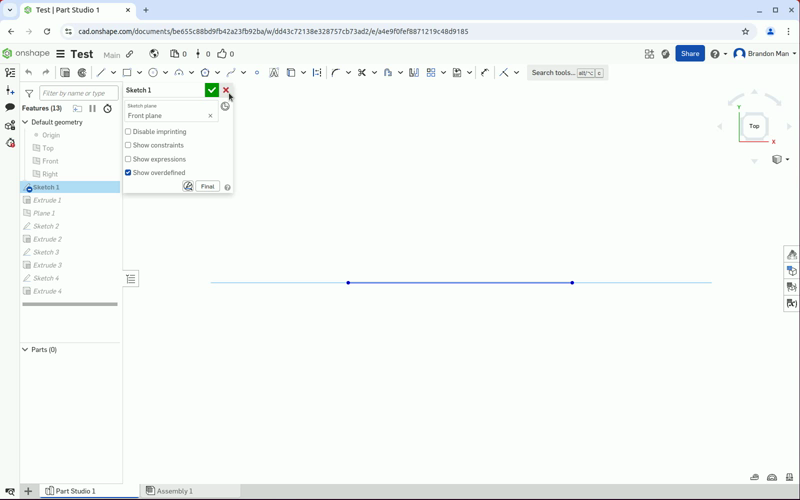
click(229, 92)
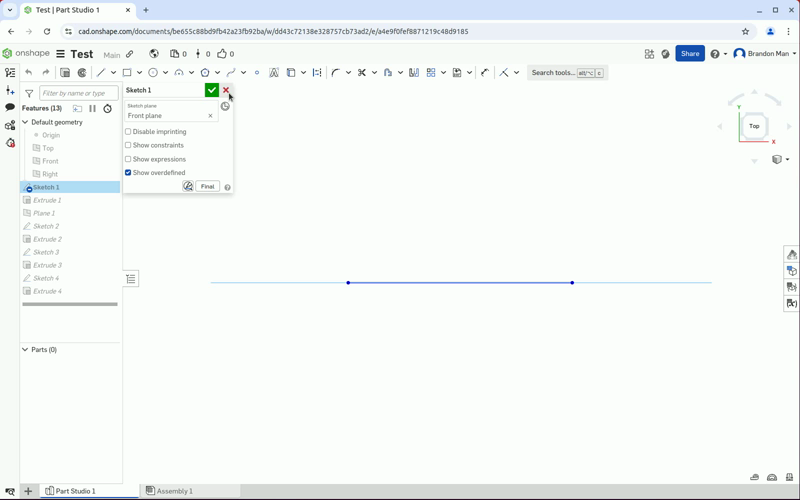
key(shift+s)
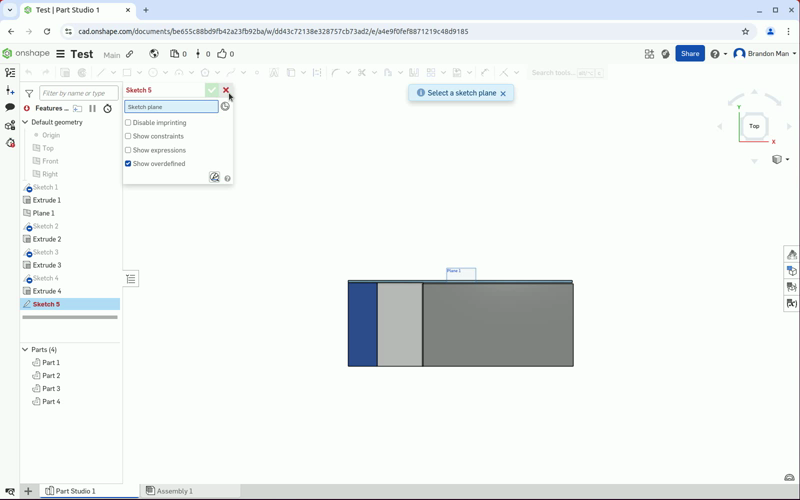
mouse_move(73, 215)
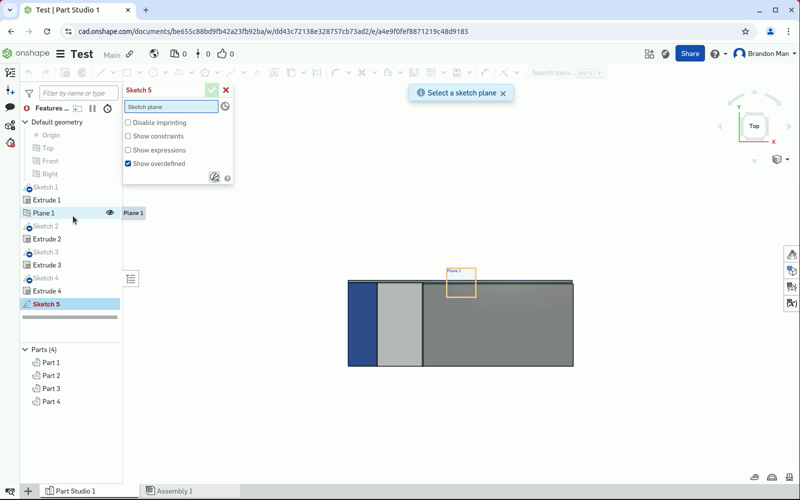
click(73, 215)
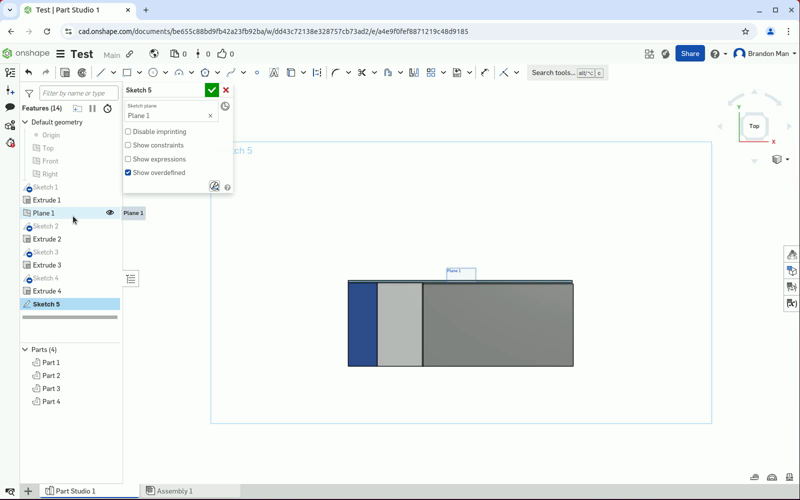
mouse_move(73, 352)
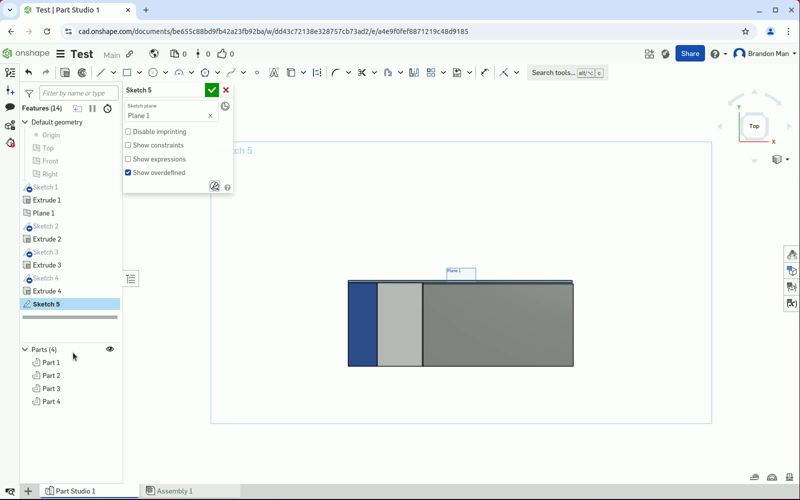
key(y)
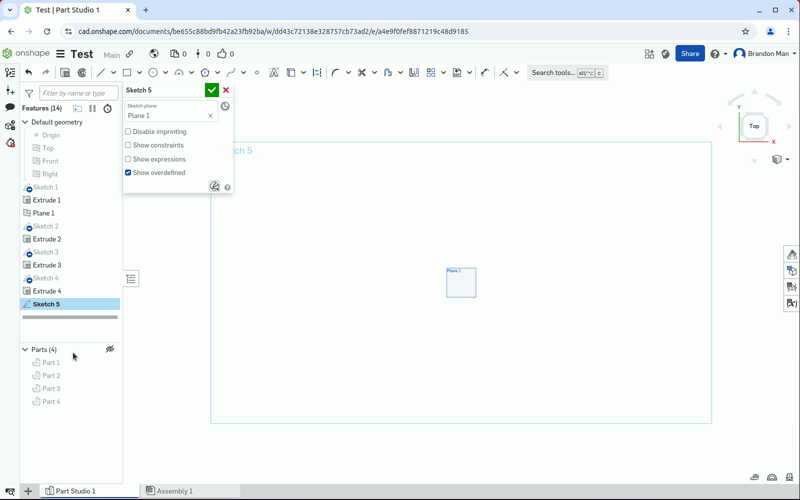
key(l)
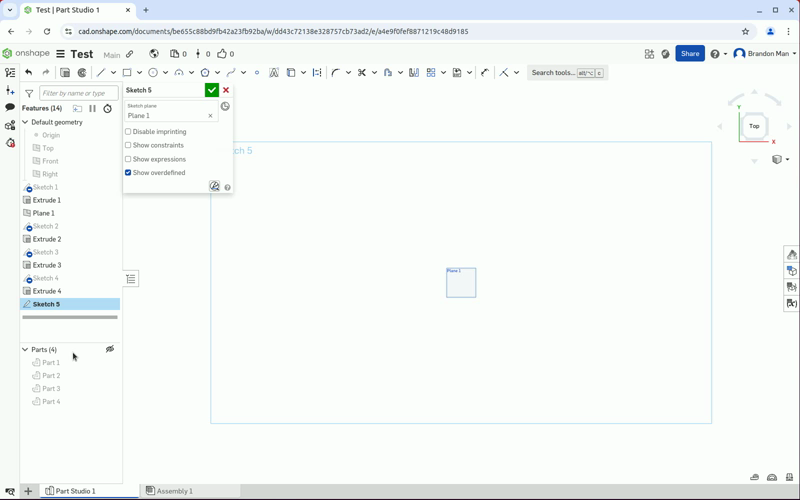
key_down(shift)
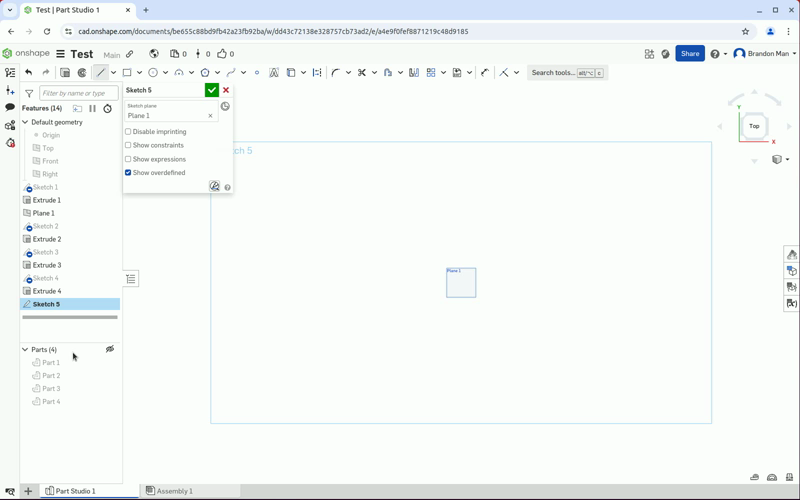
mouse_move(377, 366)
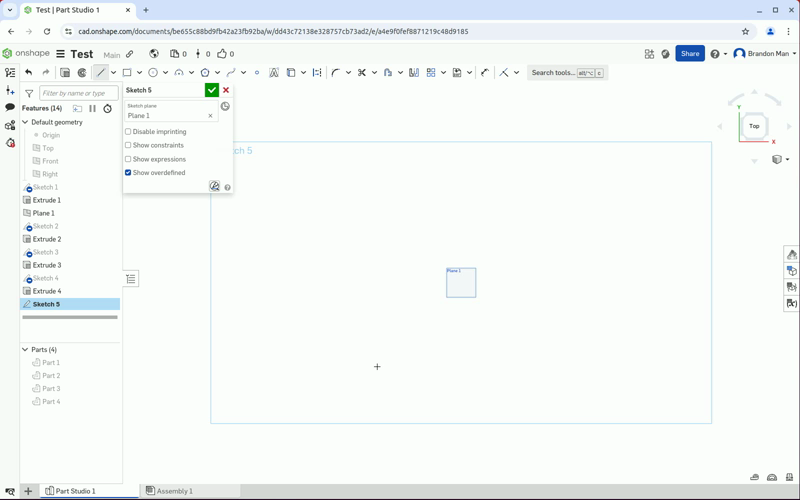
click(377, 366)
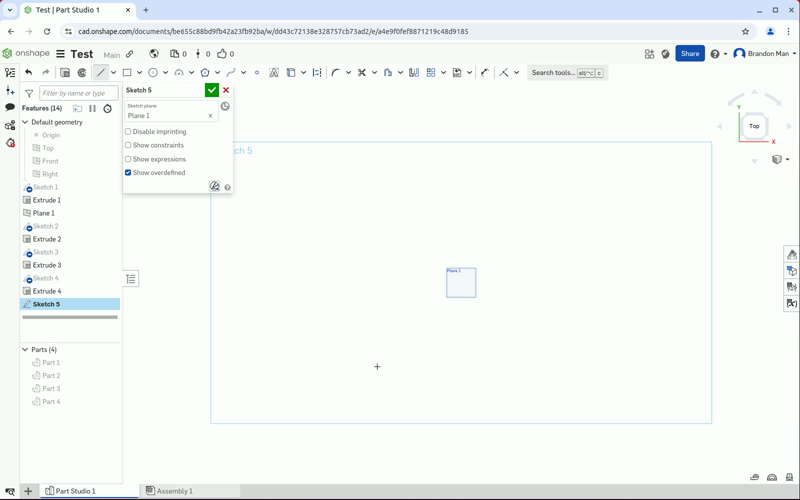
key_up(shift)
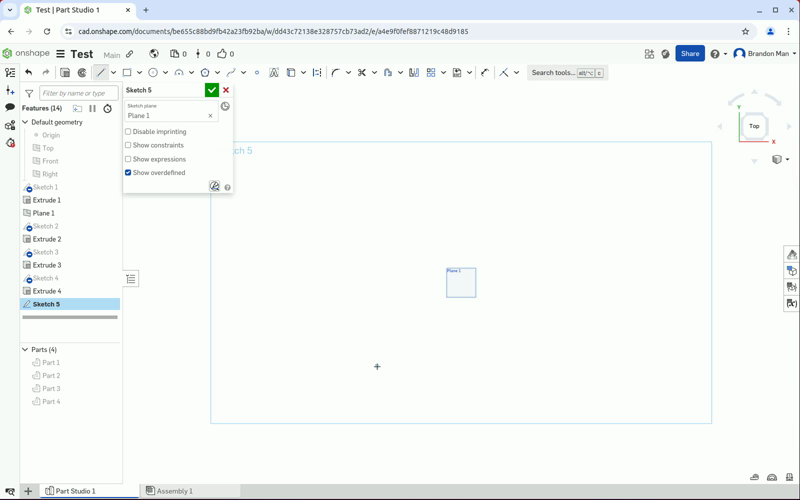
key_down(shift)
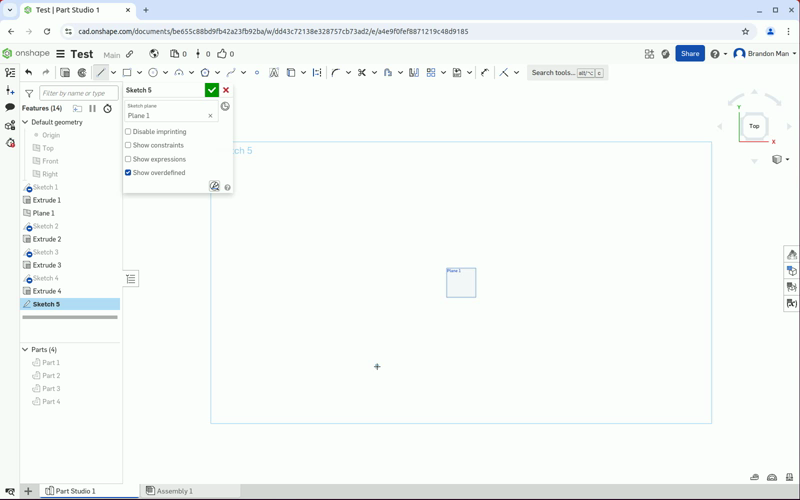
mouse_move(407, 366)
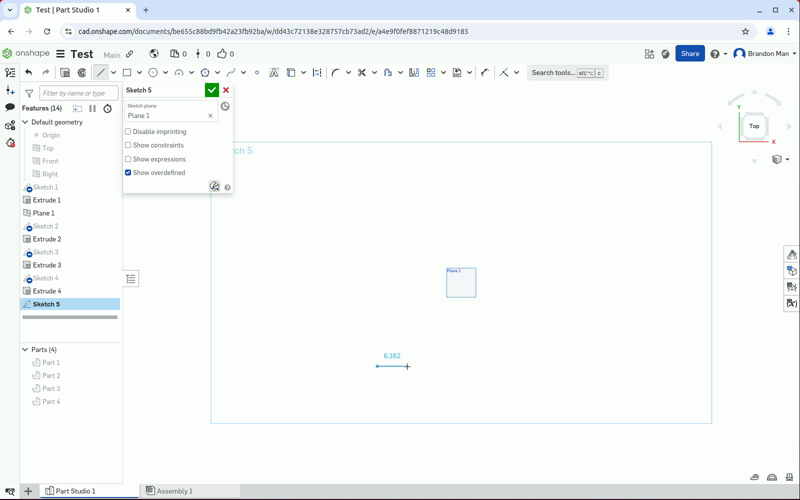
mouse_move(423, 366)
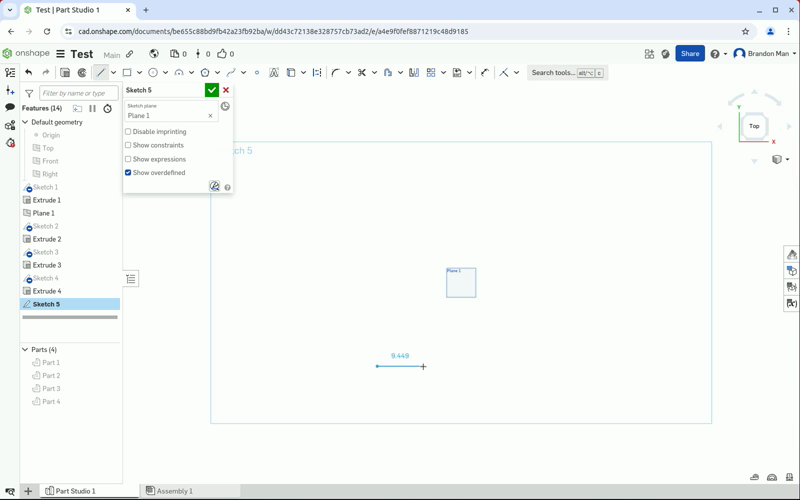
click(423, 366)
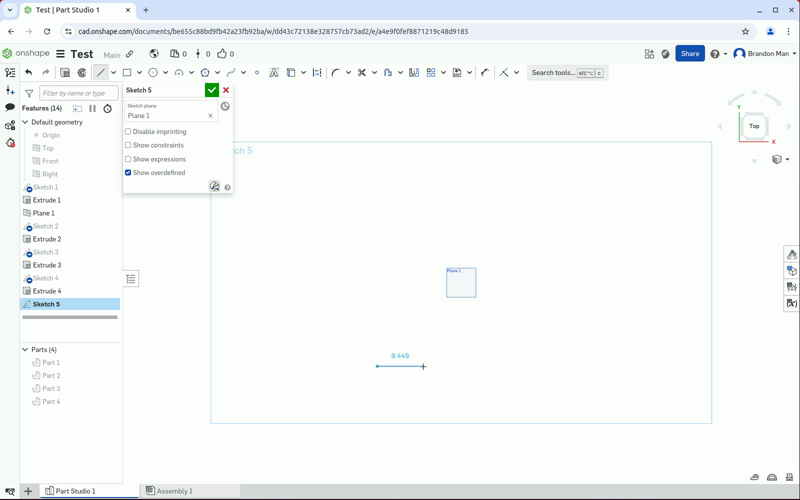
key_up(shift)
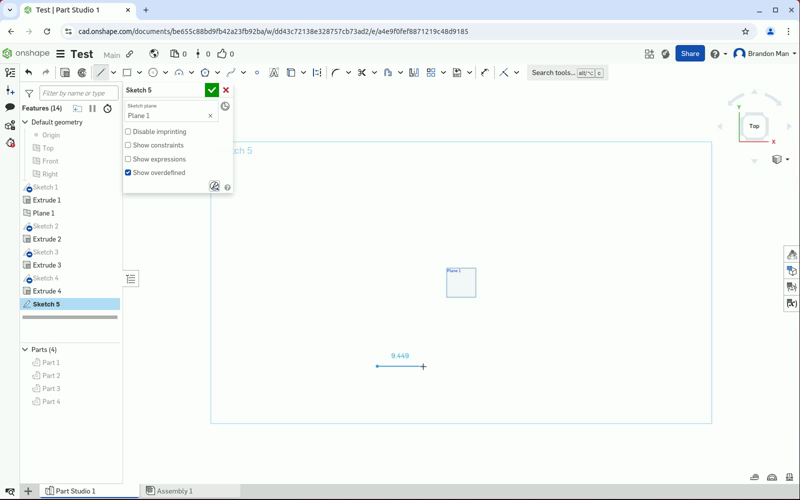
key_down(shift)
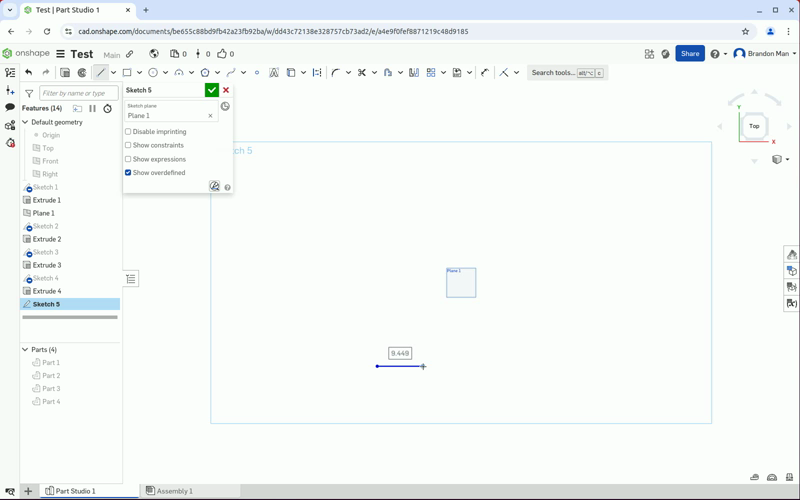
mouse_move(423, 282)
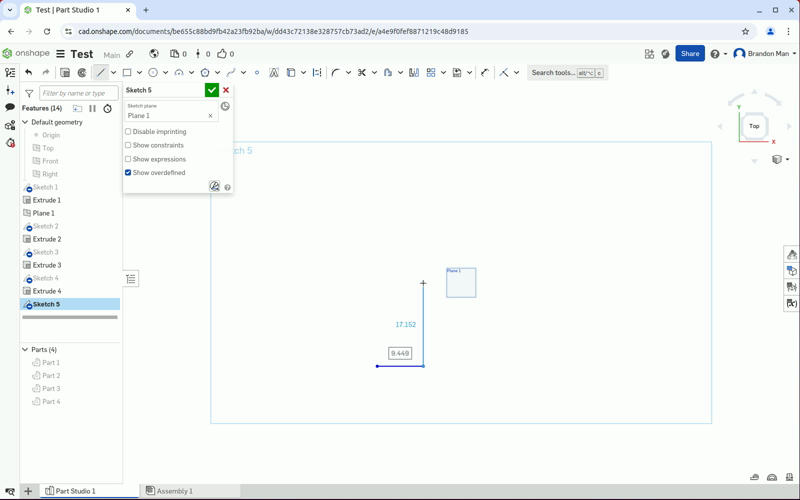
click(423, 282)
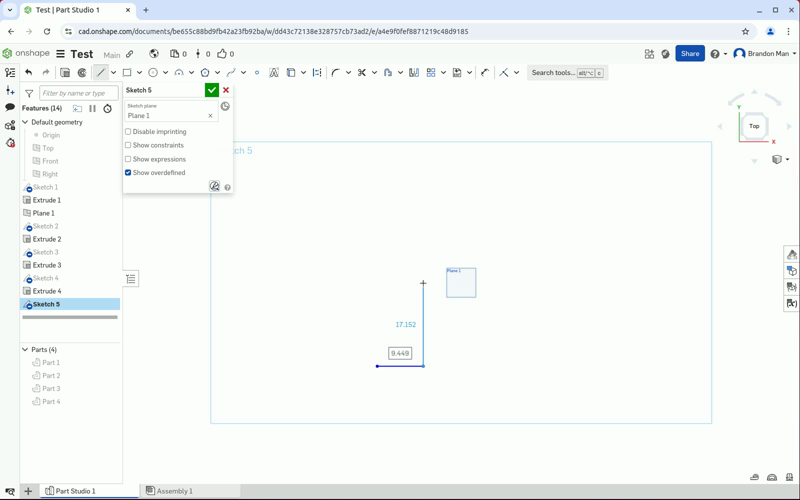
key_up(shift)
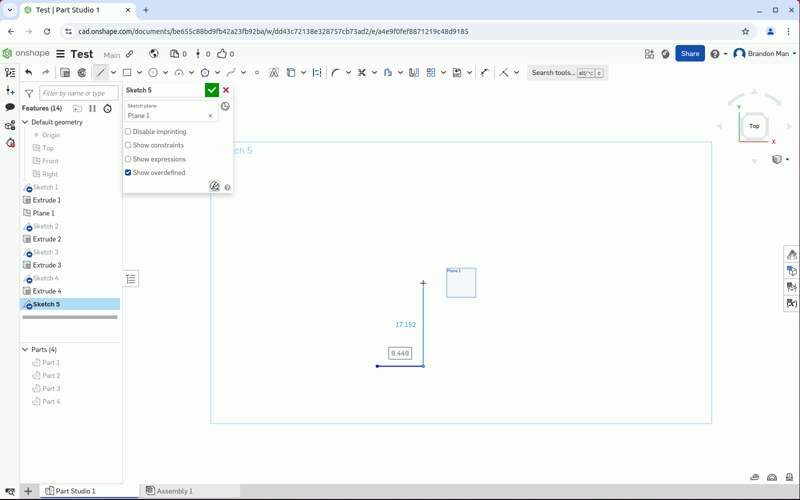
key_down(shift)
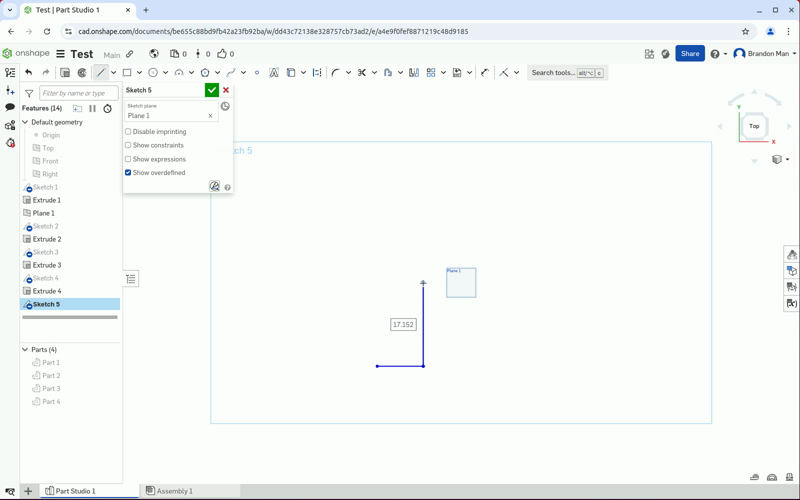
mouse_move(453, 282)
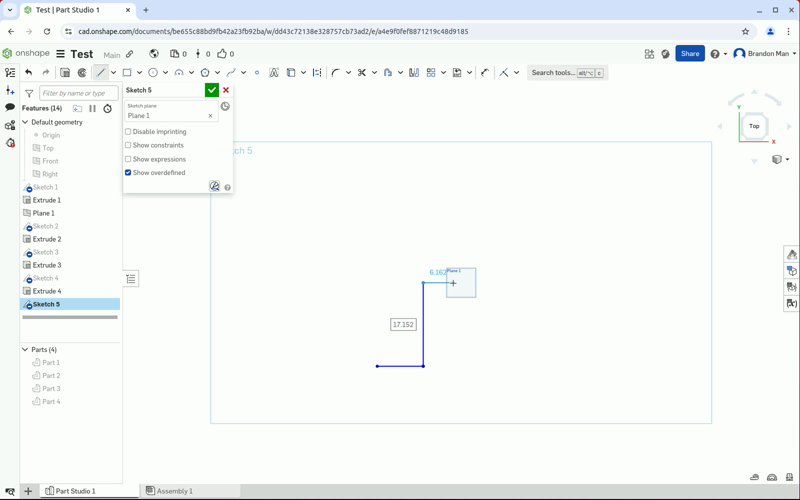
mouse_move(377, 282)
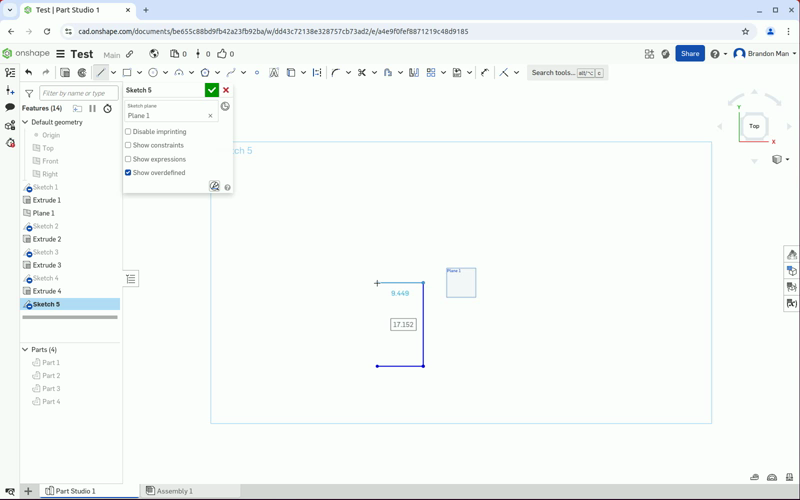
click(377, 282)
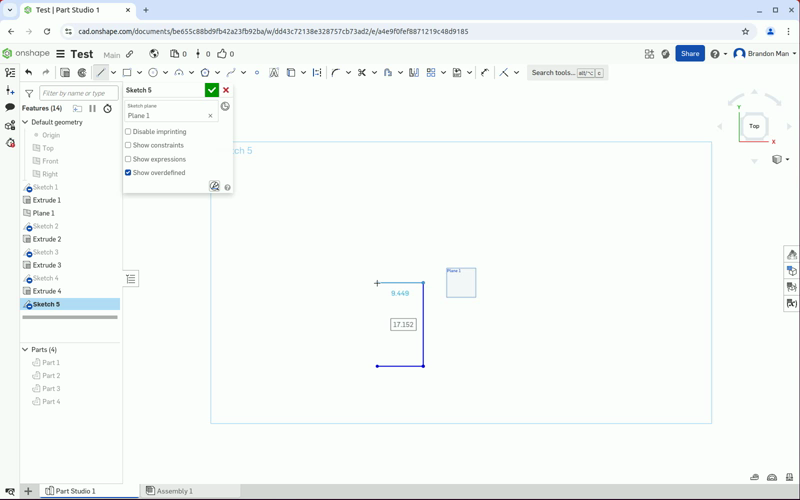
key_up(shift)
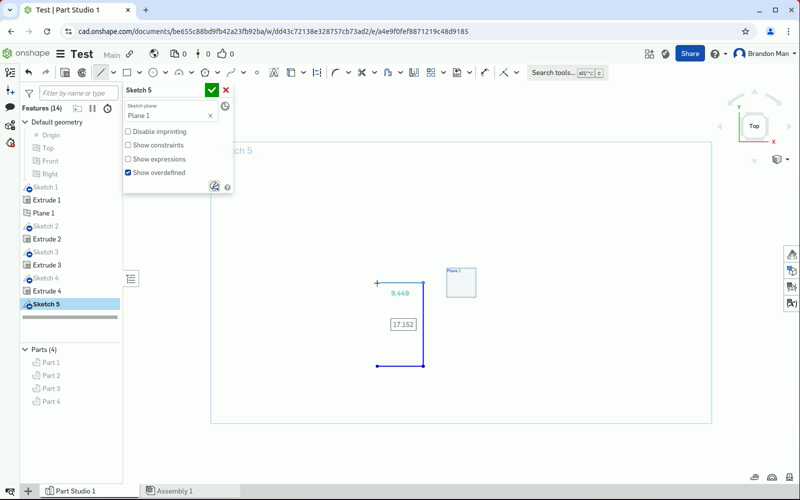
key_down(shift)
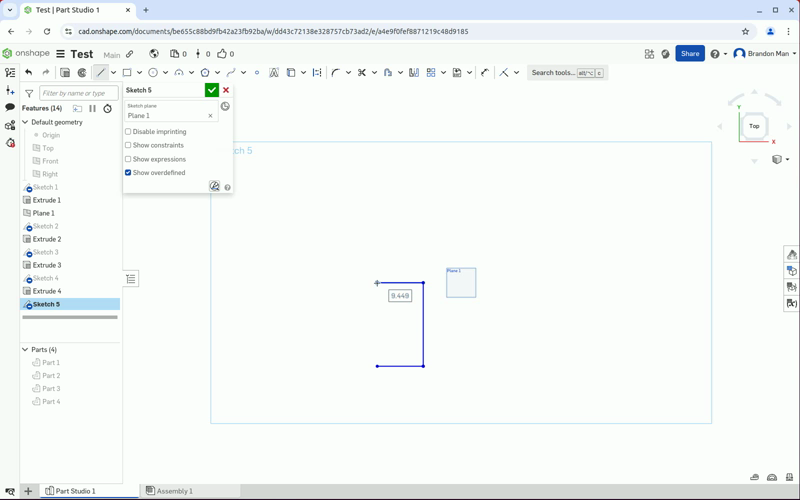
mouse_move(377, 366)
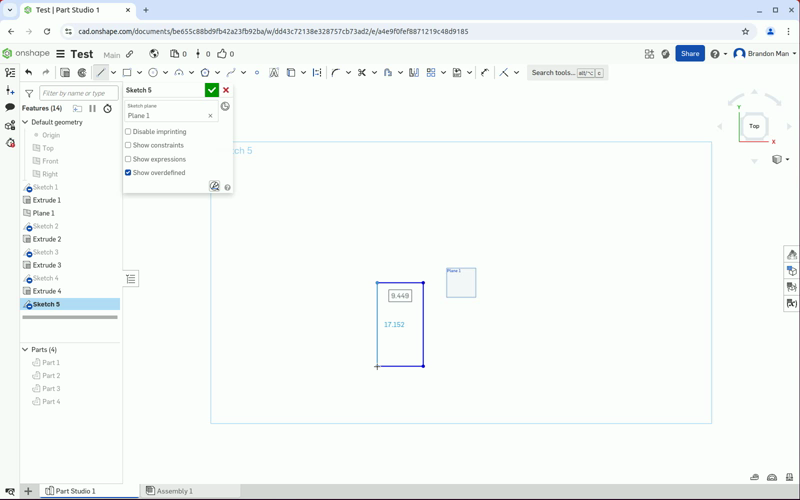
key_up(shift)
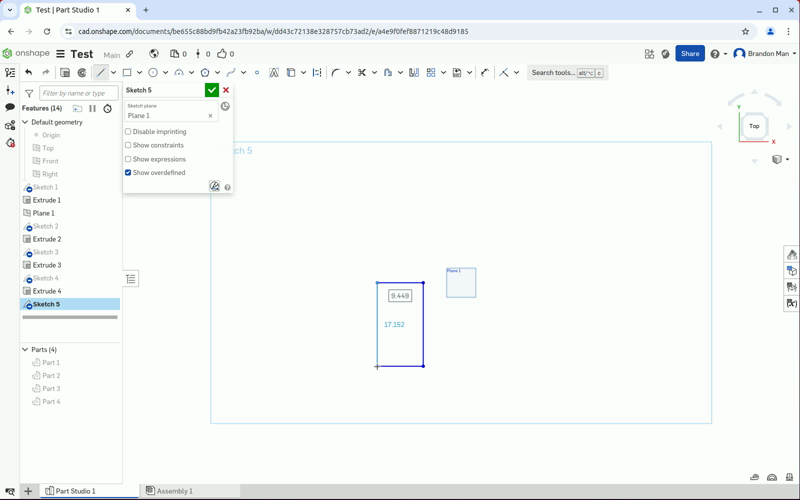
click(377, 366)
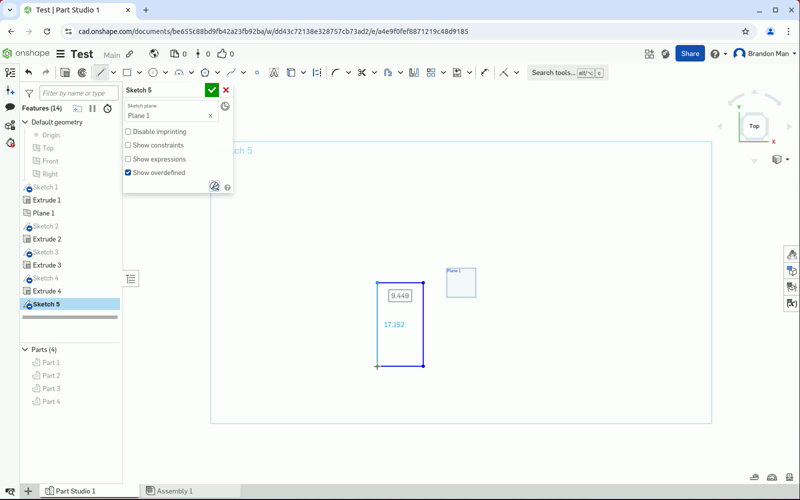
key(esc)
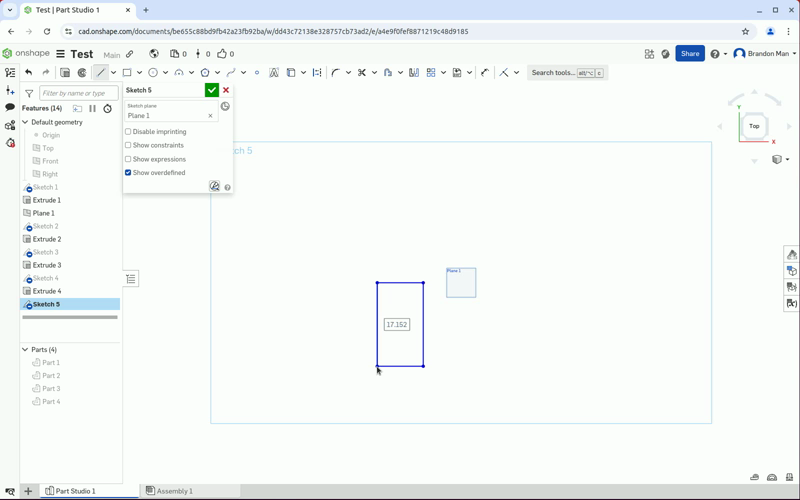
mouse_move(402, 353)
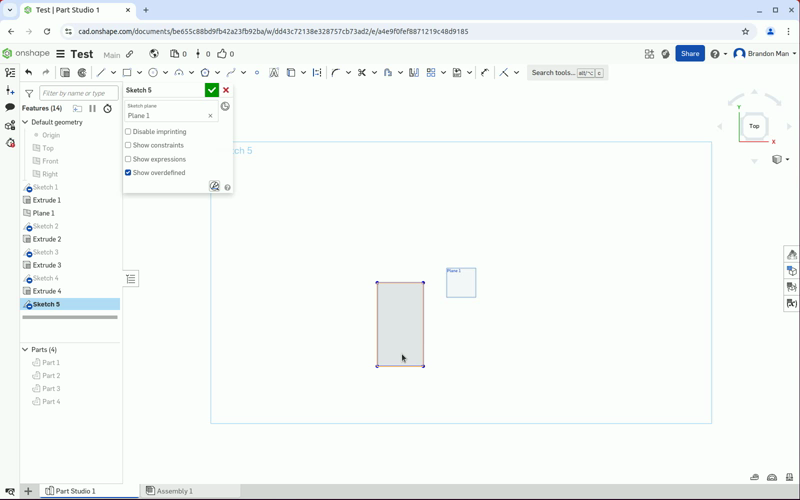
click(402, 353)
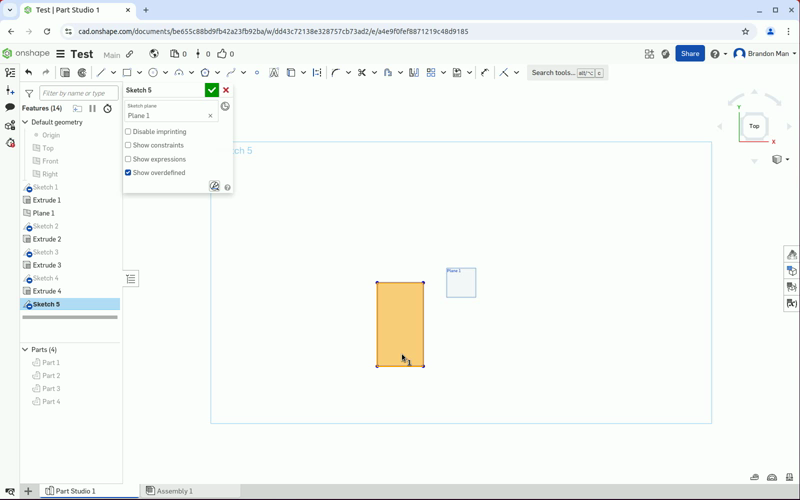
mouse_move(73, 352)
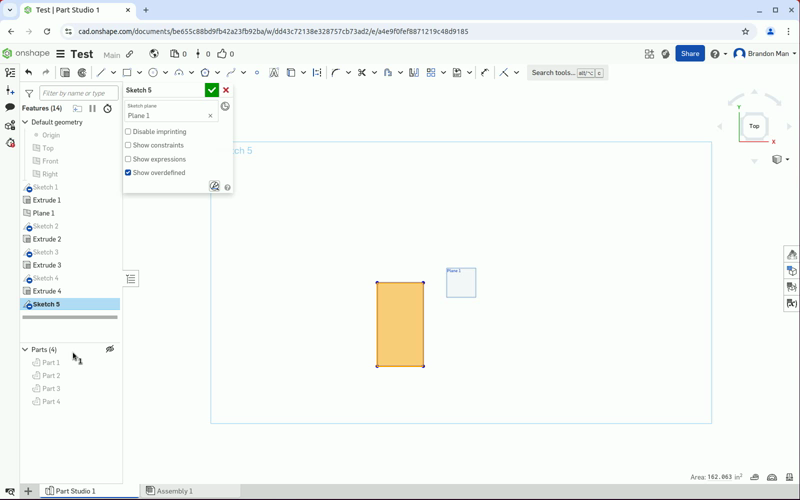
key(shift+y)
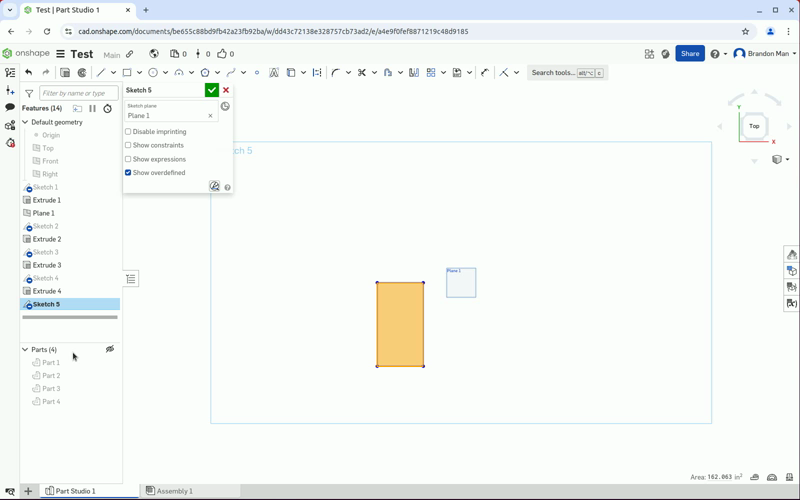
key(shift+e)
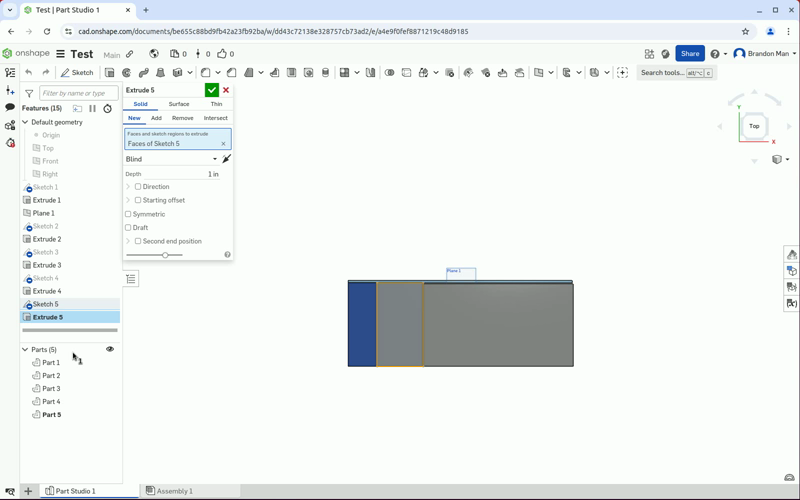
mouse_move(143, 106)
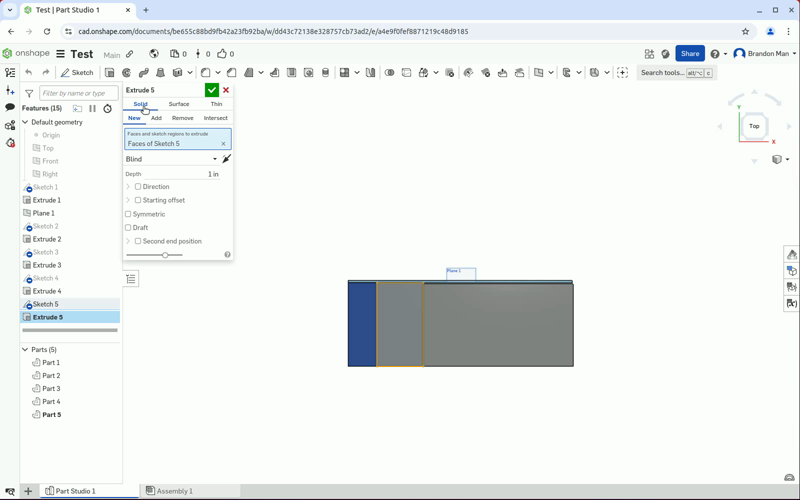
click(143, 106)
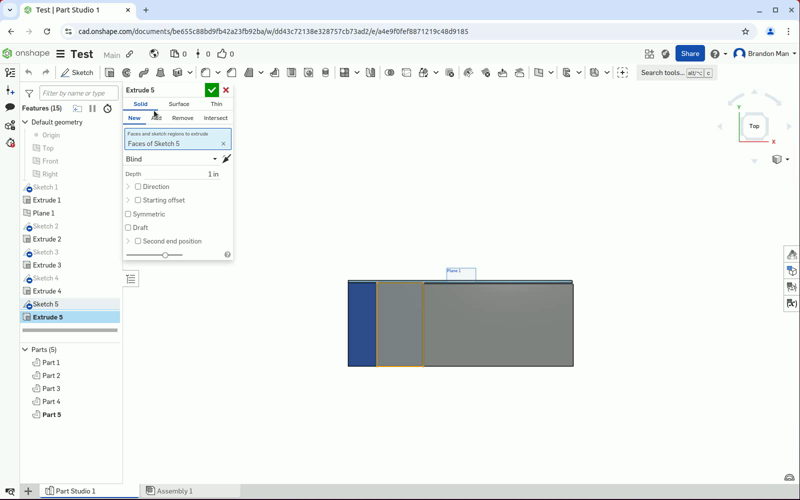
mouse_move(186, 120)
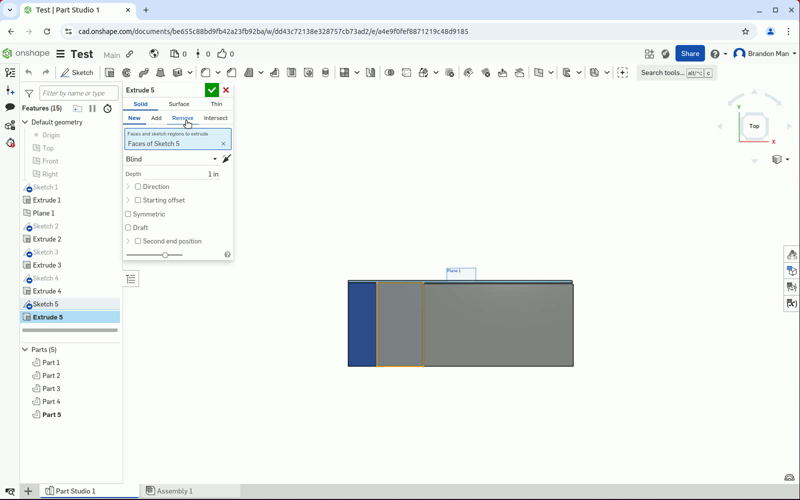
click(186, 120)
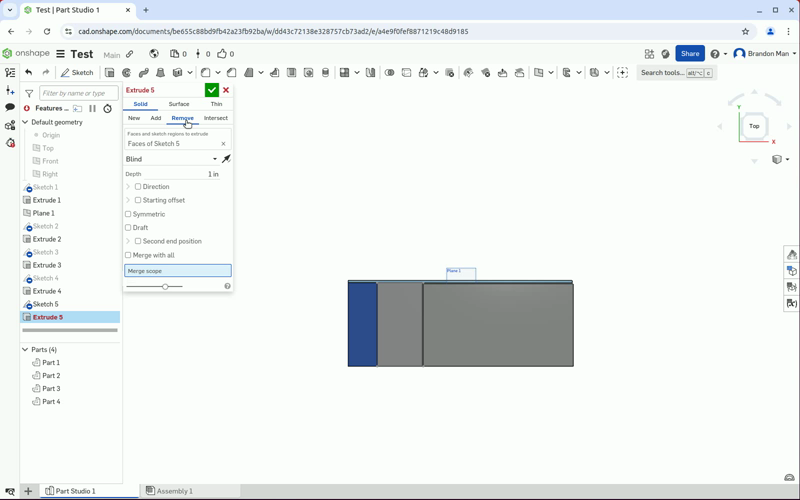
key(tab, 4)
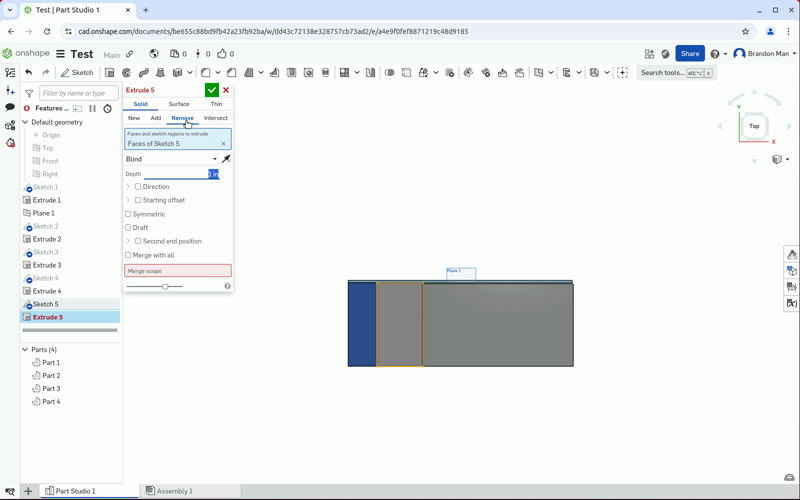
text(0.241)
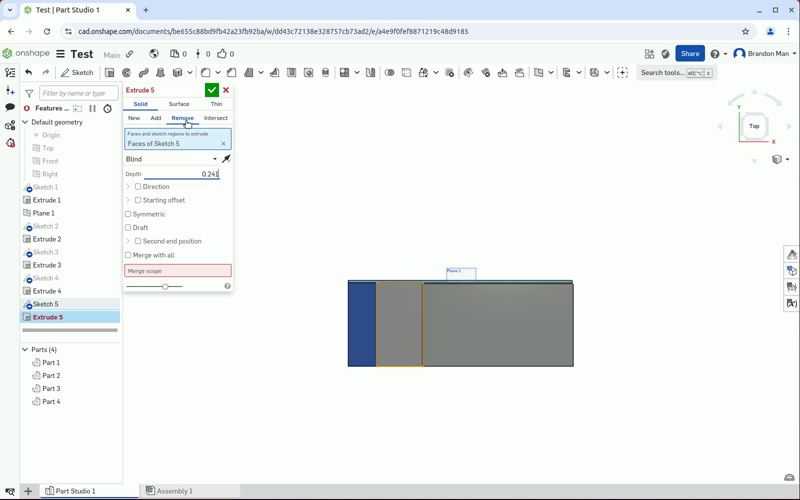
key(tab, 6)
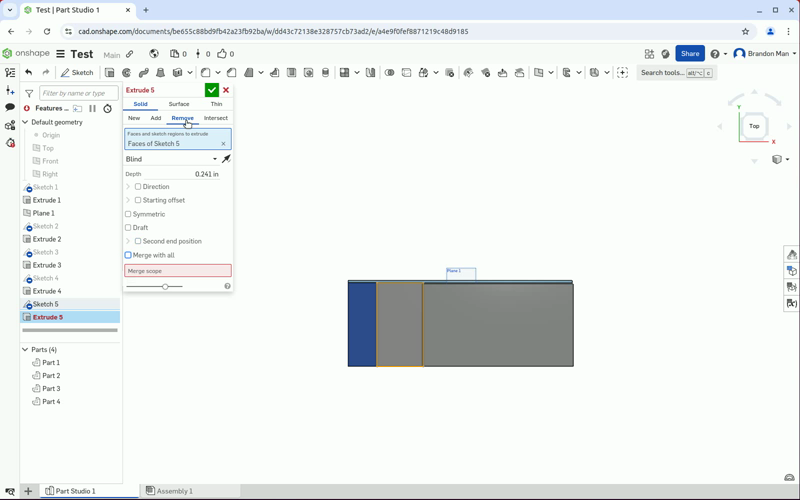
key(space)
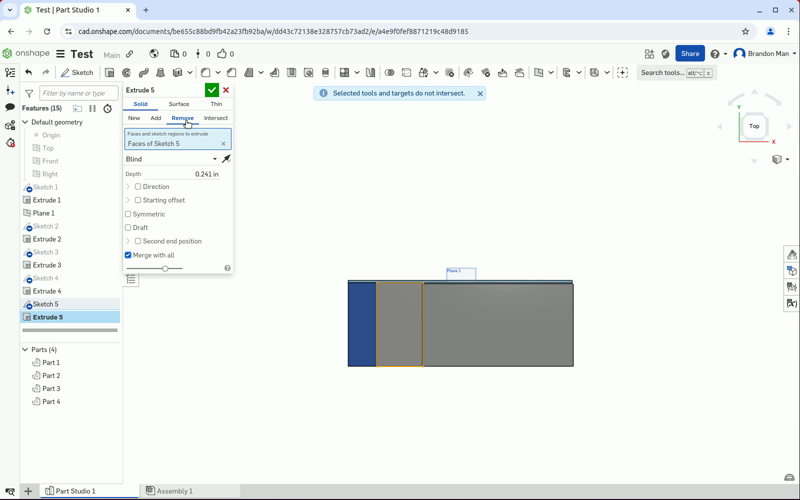
key(enter)
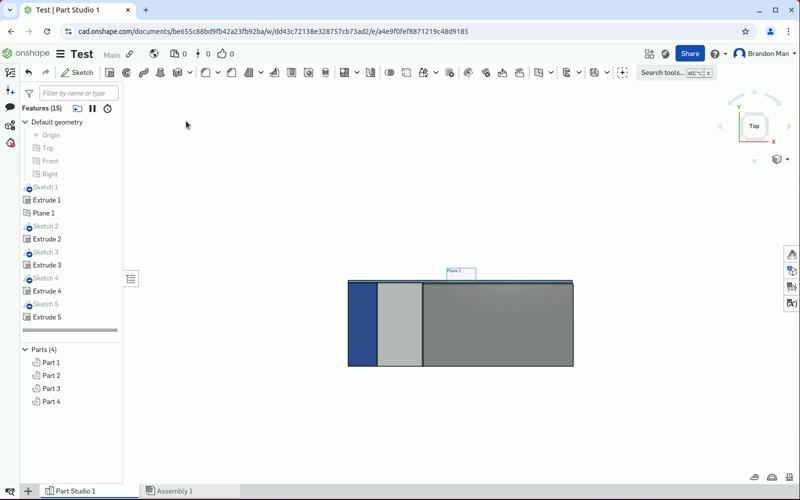
key(shift+h)
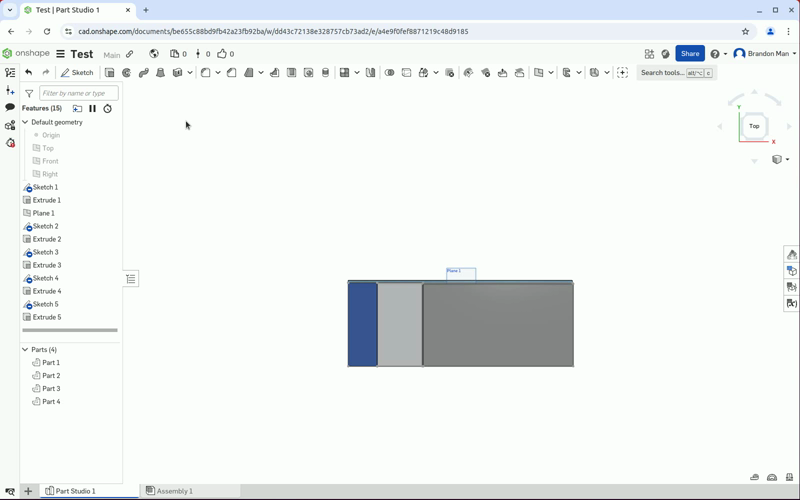
key(shift+h)
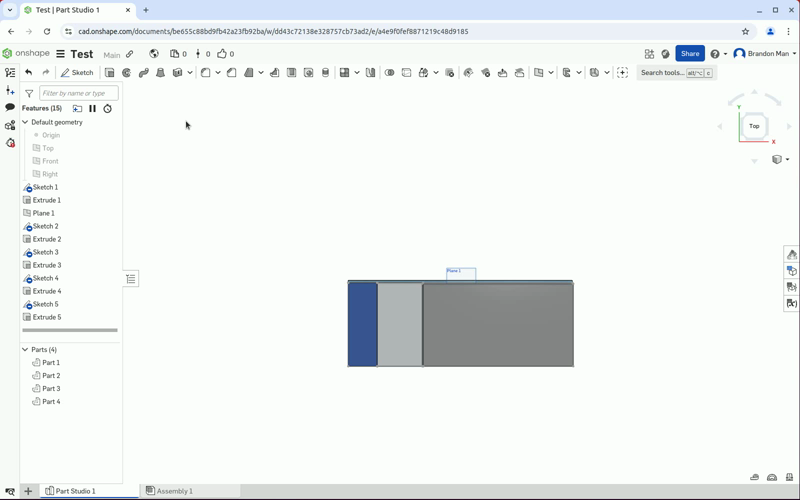
key(shift+7)
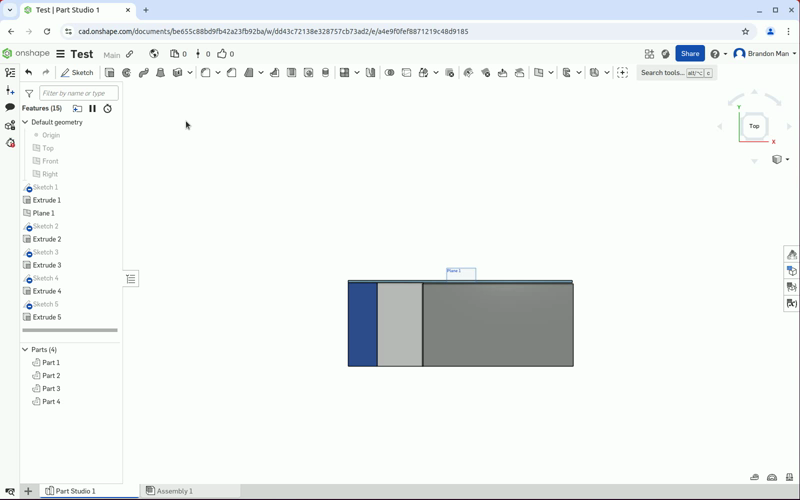
key(up, 3)
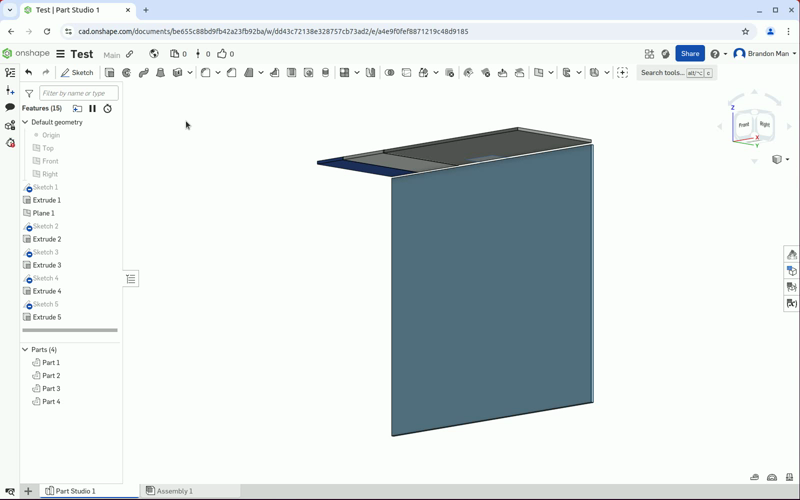
key(left, 3)
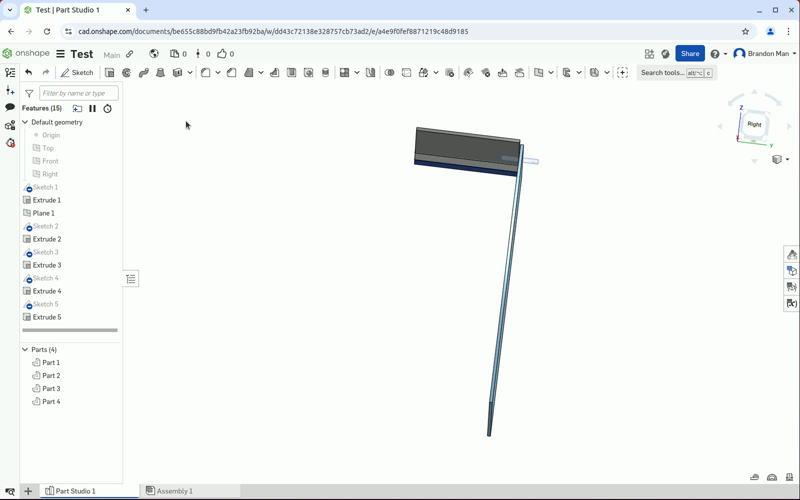
key(right, 3)
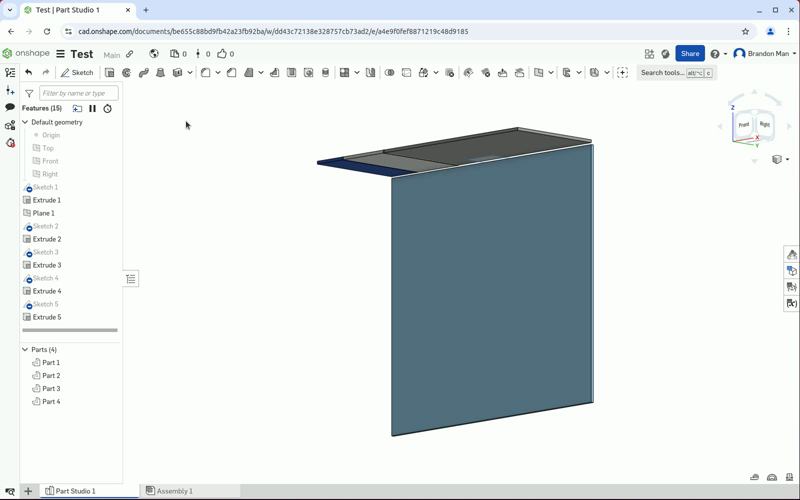
key(down, 3)
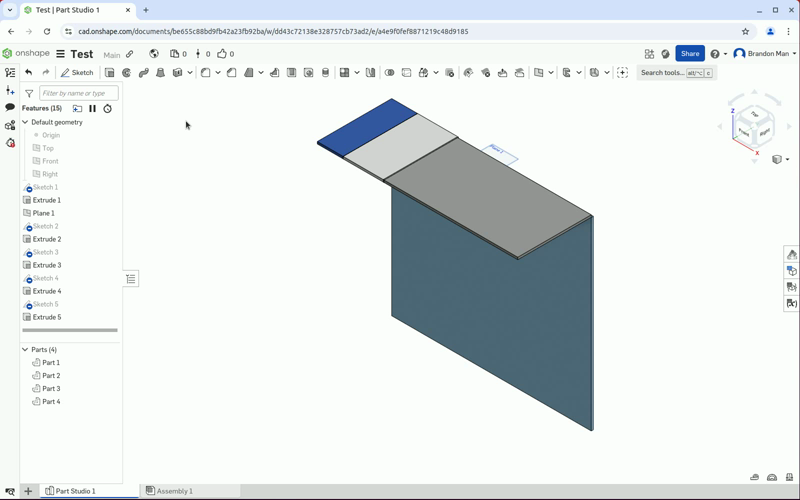
mouse_move(73, 189)
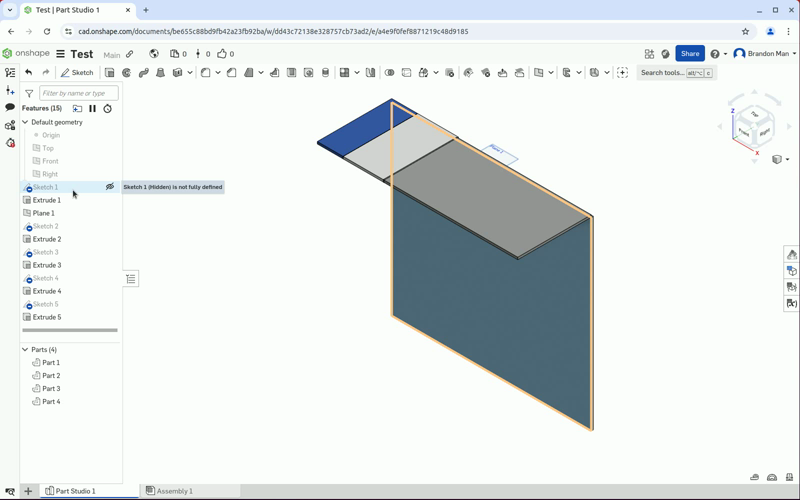
click(73, 189)